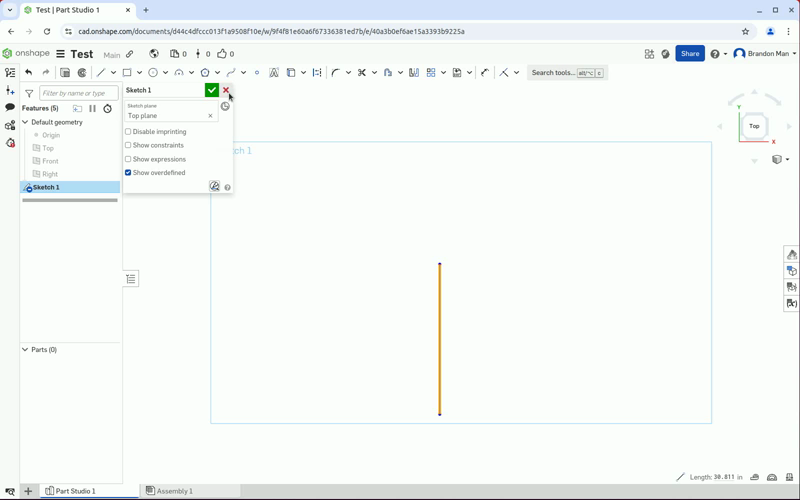
key(shift+h)
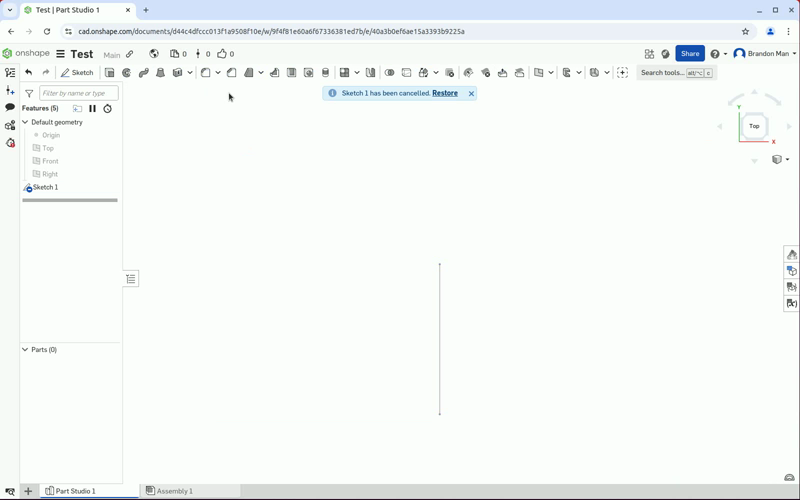
key(shift+s)
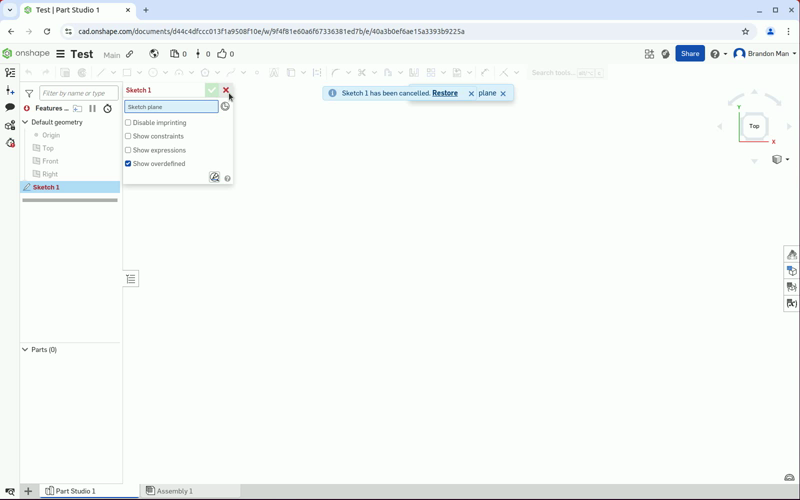
mouse_move(73, 150)
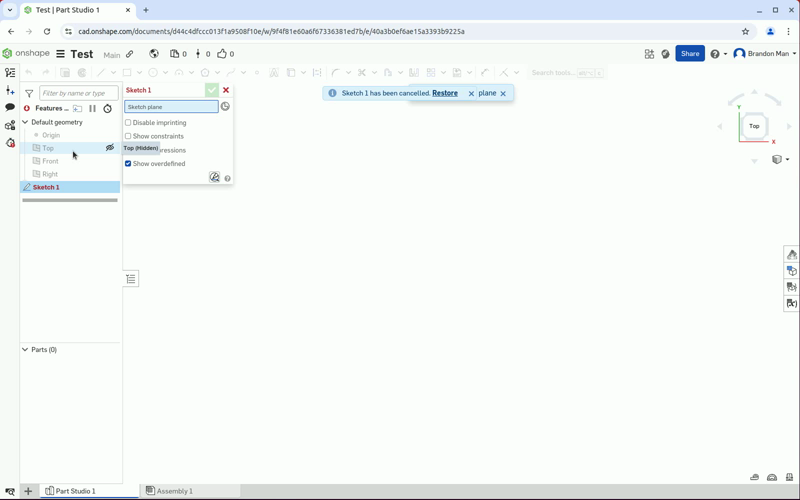
click(73, 150)
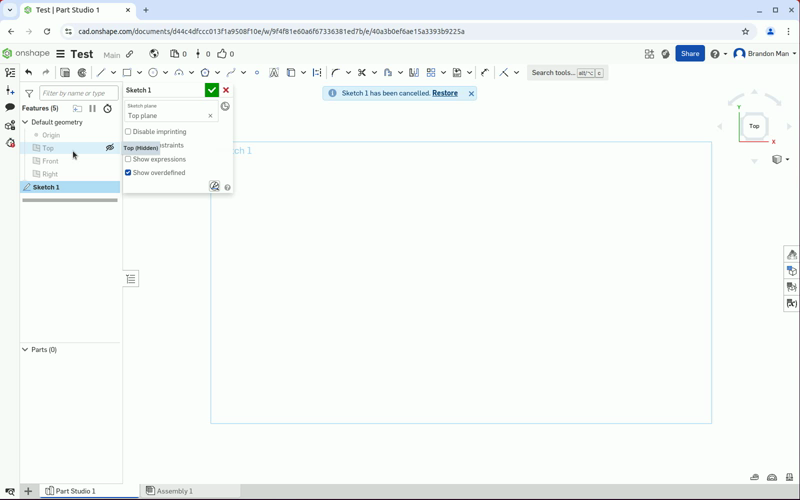
mouse_move(73, 352)
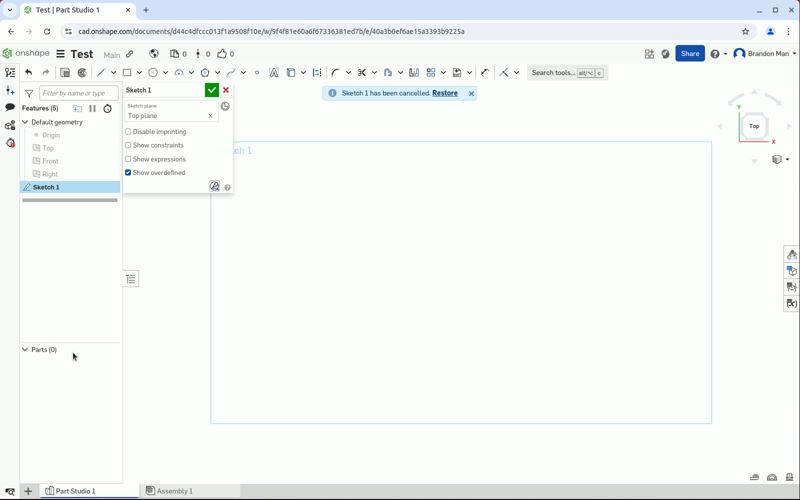
key(y)
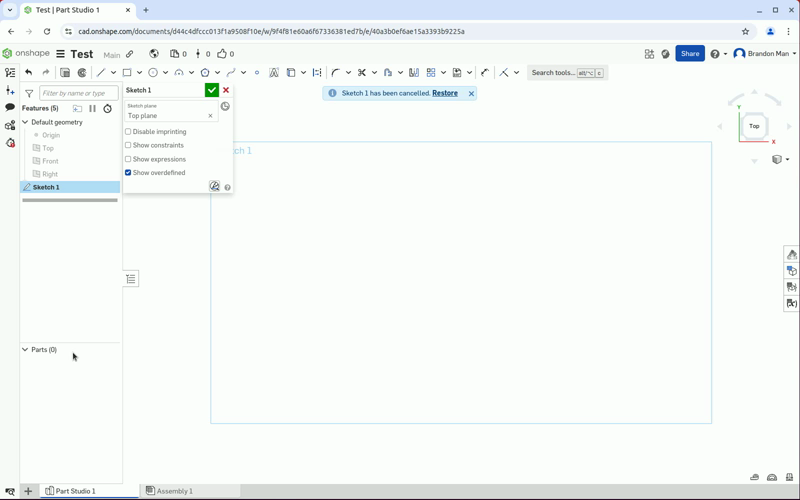
key(c)
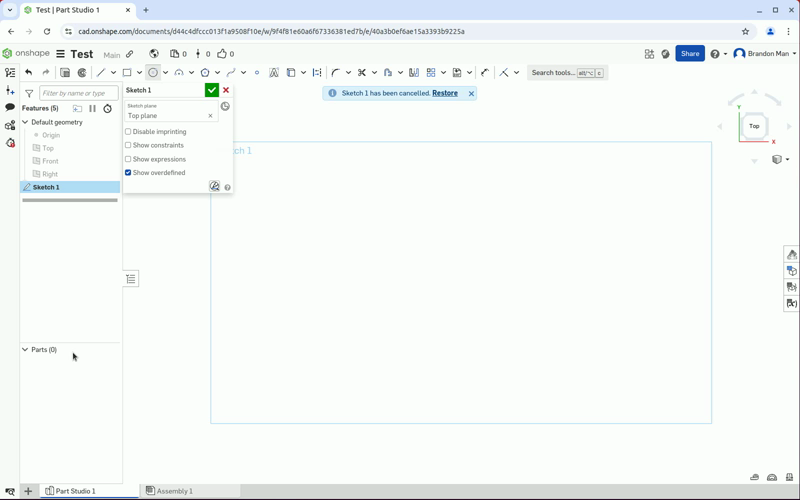
key_down(shift)
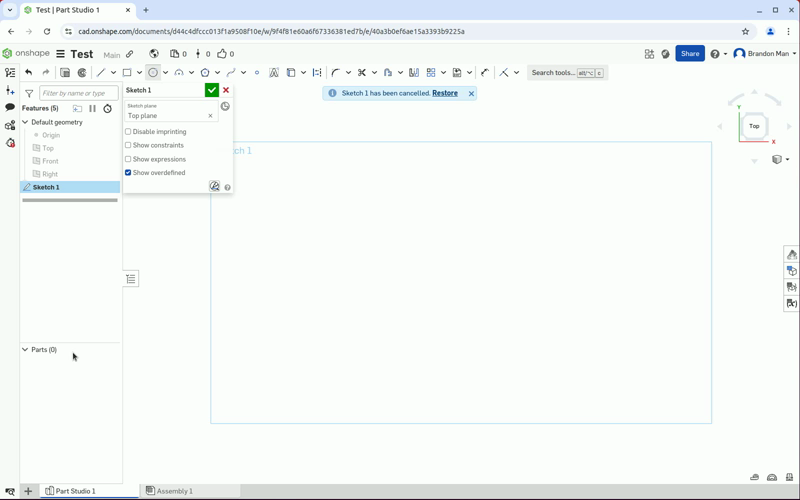
mouse_move(461, 282)
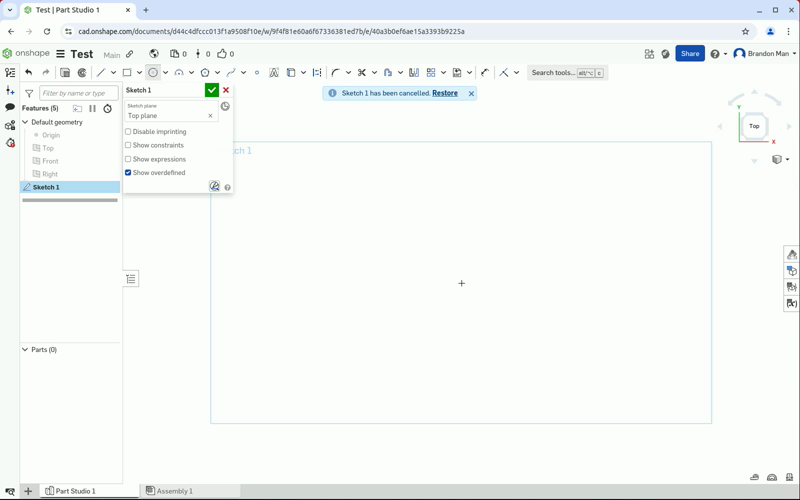
click(461, 282)
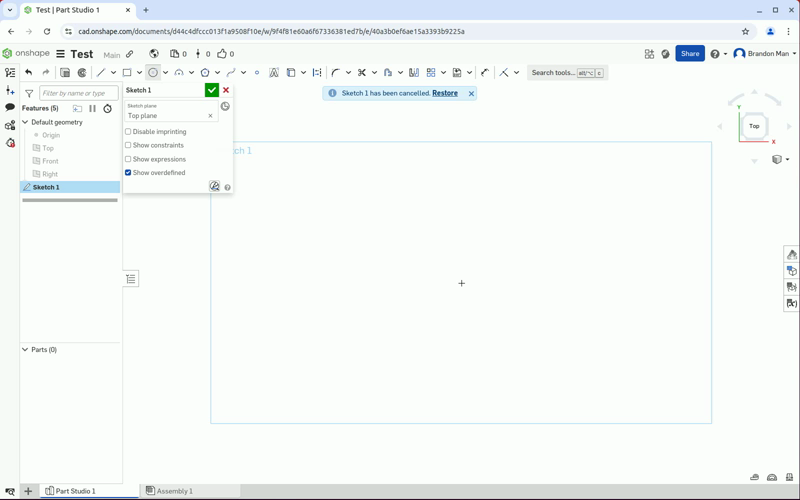
key_up(shift)
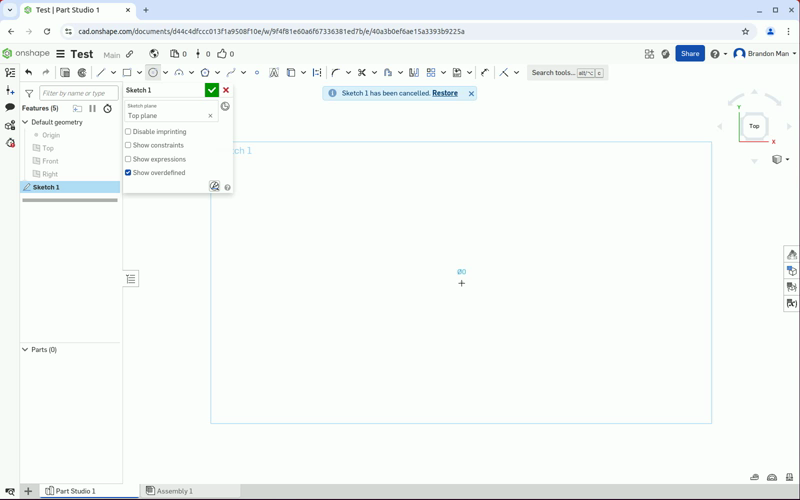
mouse_move(549, 282)
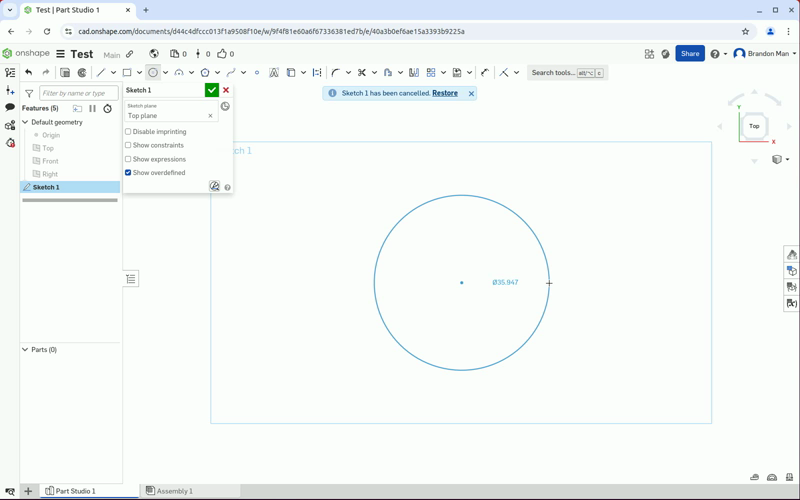
click(549, 282)
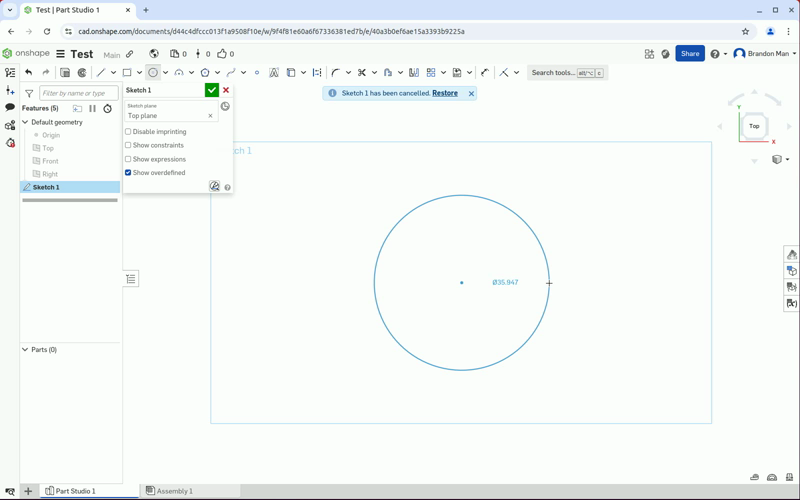
key(esc)
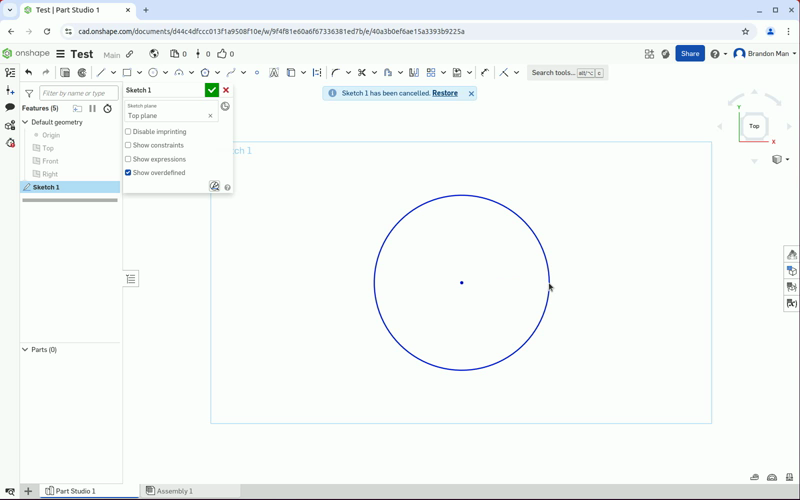
key(c)
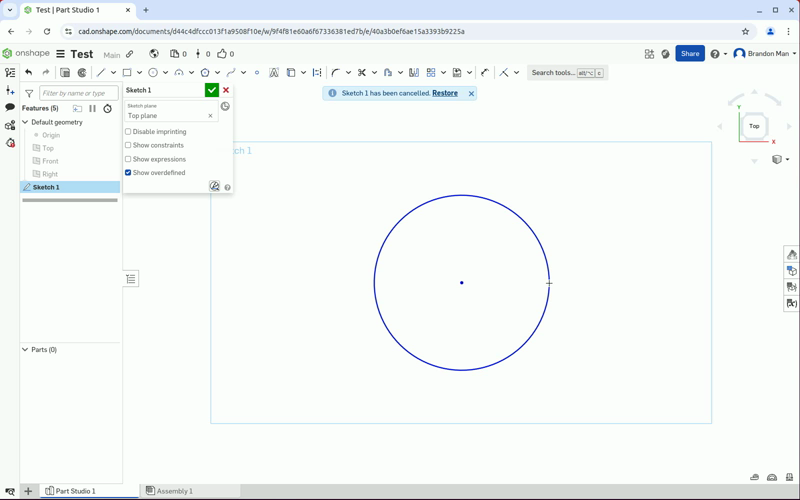
key_down(shift)
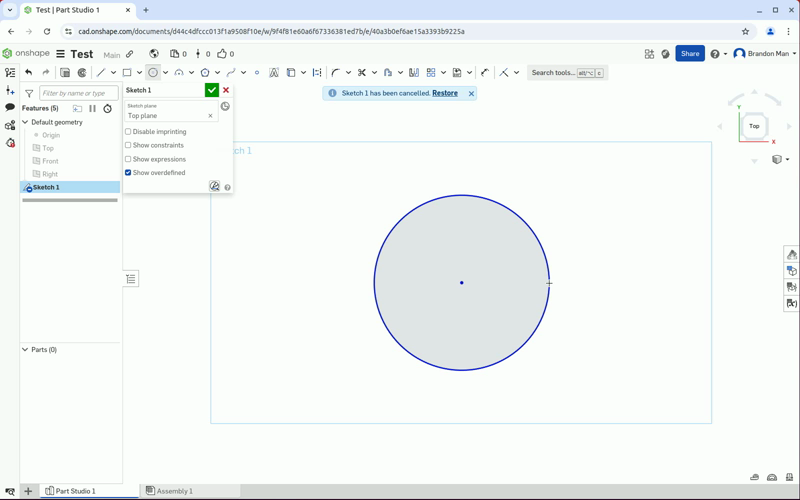
mouse_move(461, 282)
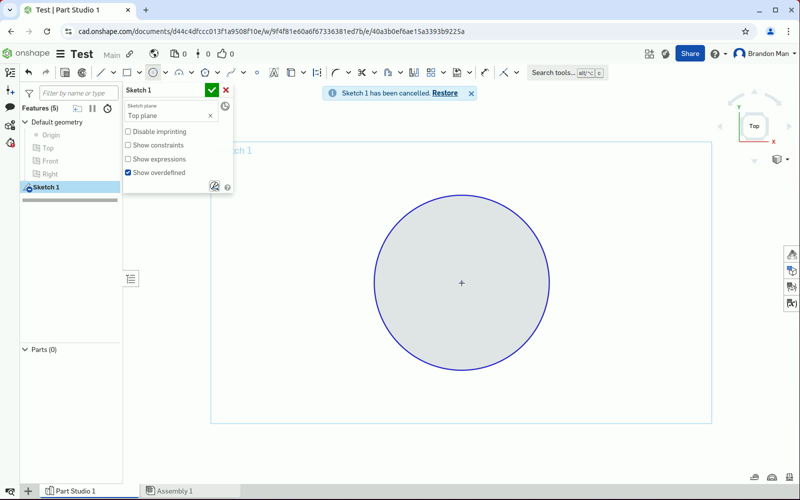
click(461, 282)
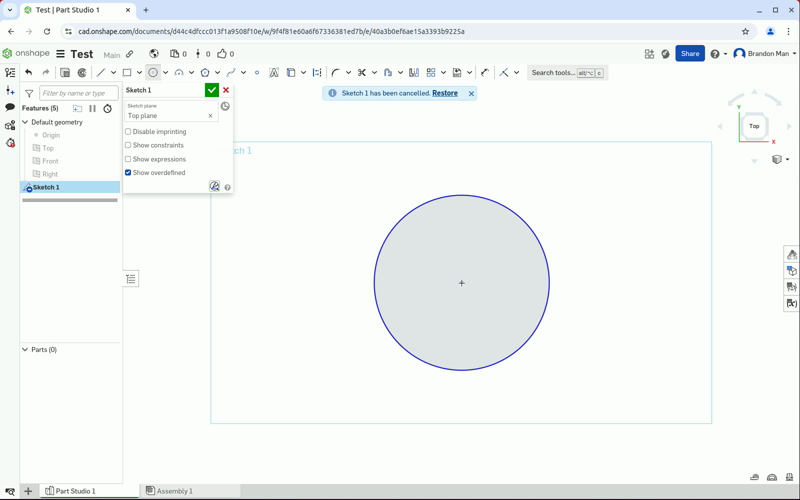
key_up(shift)
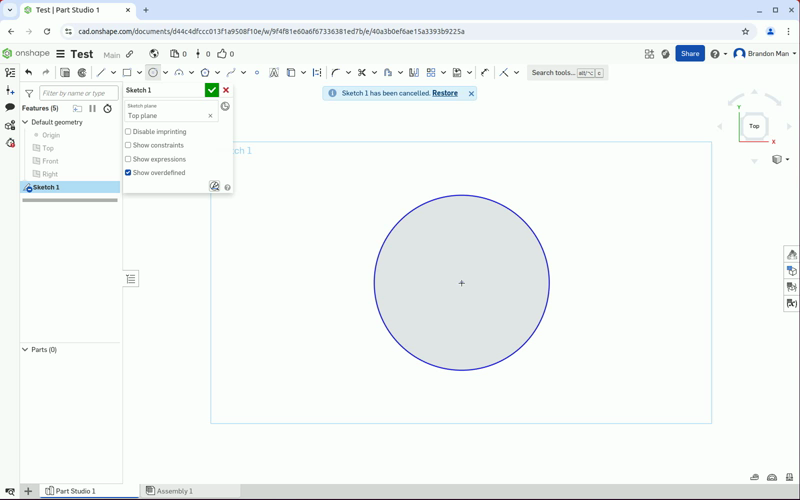
mouse_move(502, 282)
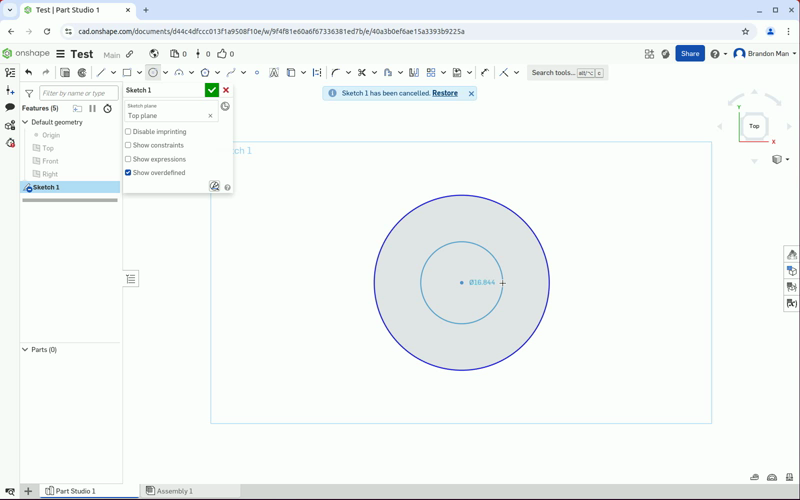
click(502, 282)
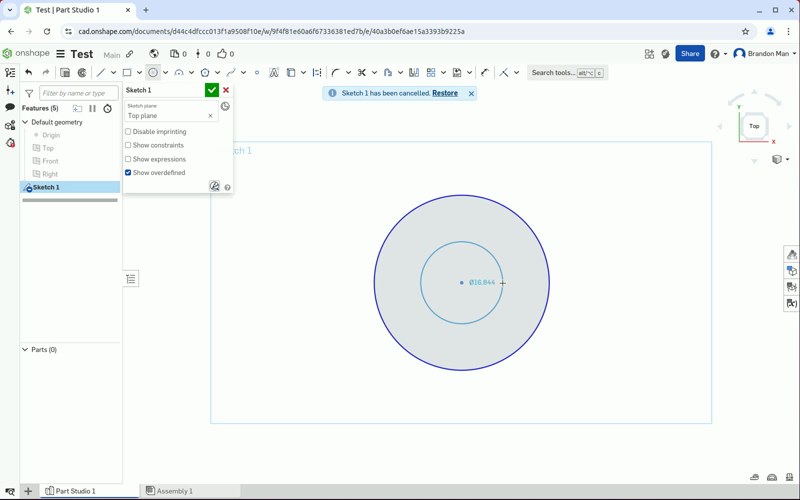
key(esc)
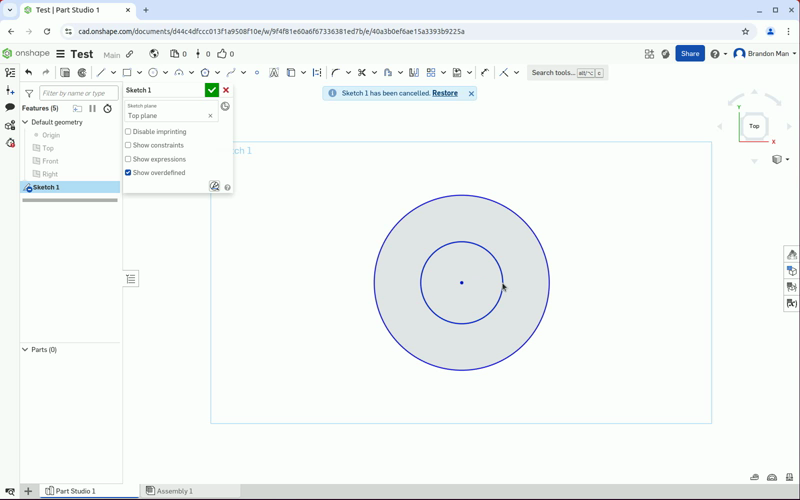
mouse_move(427, 347)
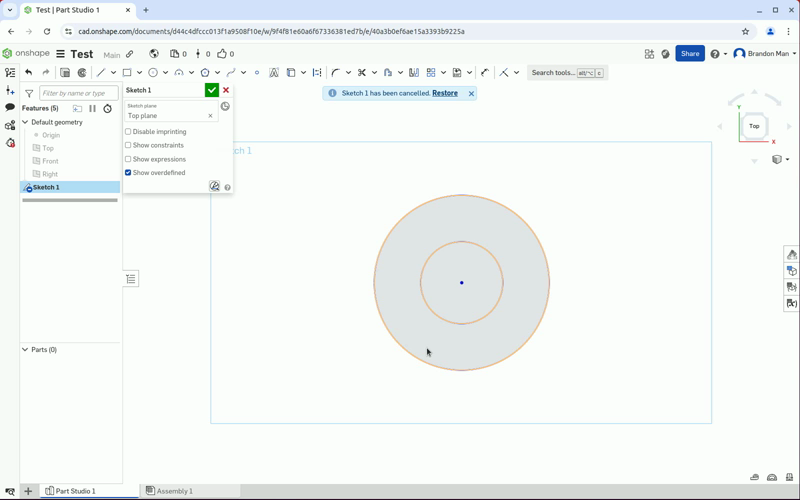
click(427, 347)
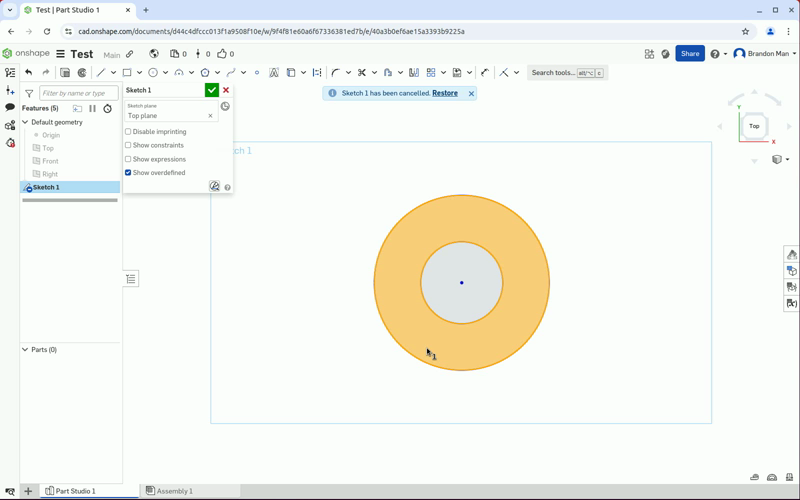
mouse_move(73, 352)
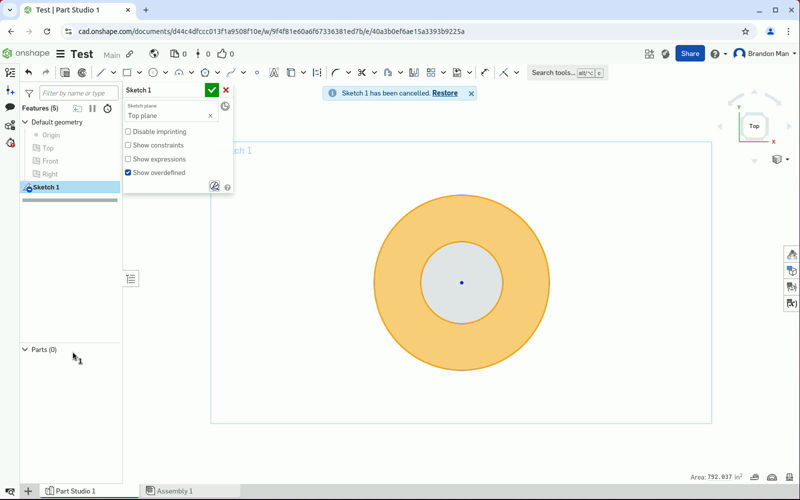
key(shift+y)
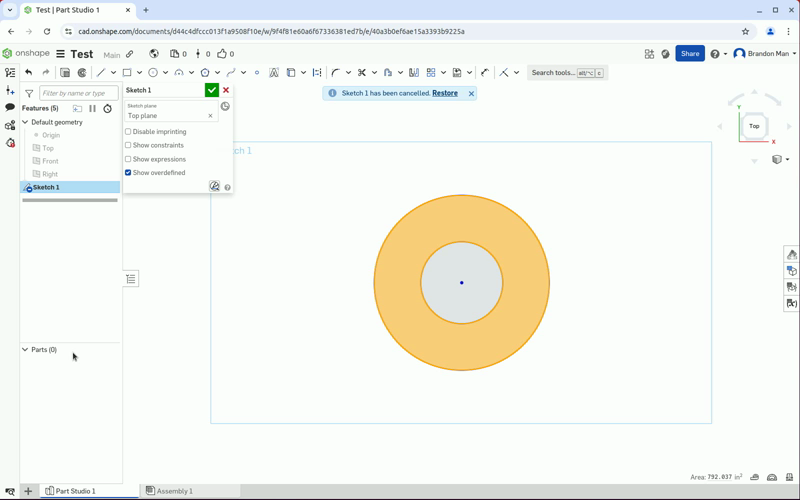
key(shift+e)
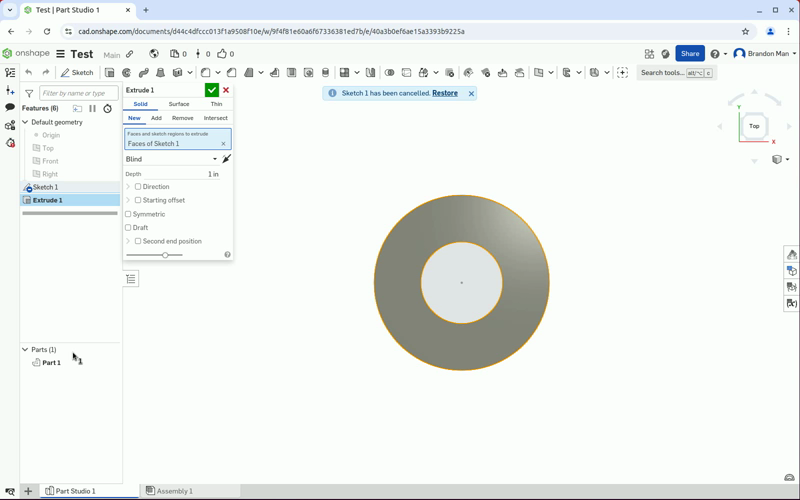
mouse_move(143, 106)
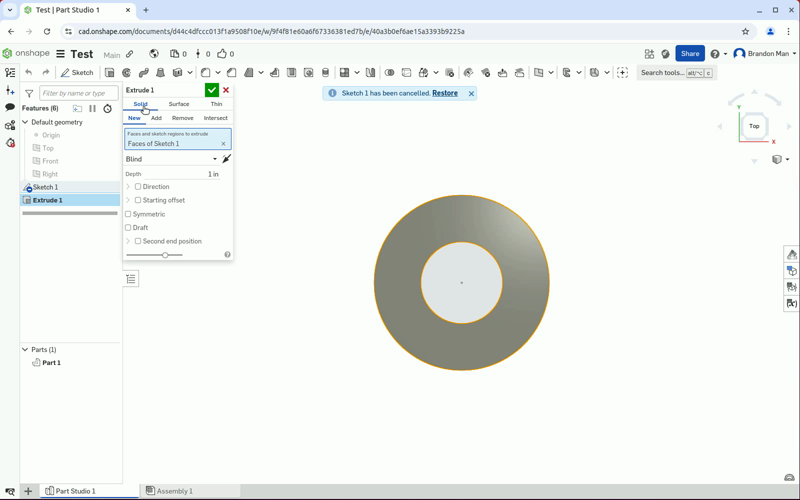
click(143, 106)
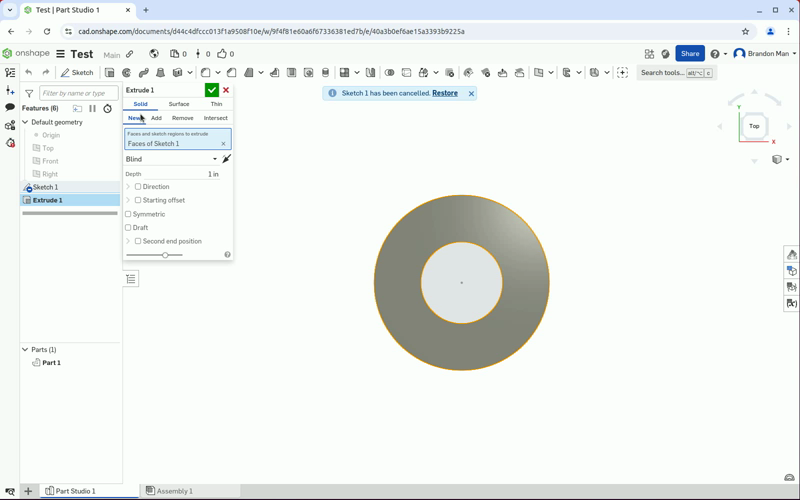
mouse_move(137, 120)
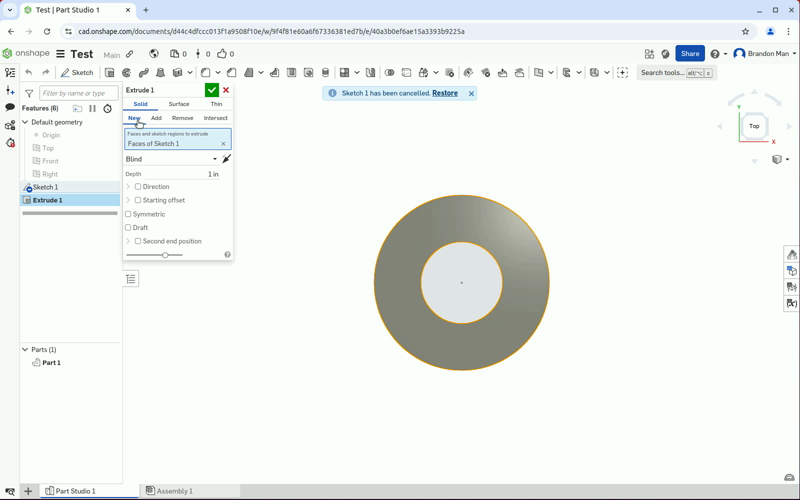
click(137, 120)
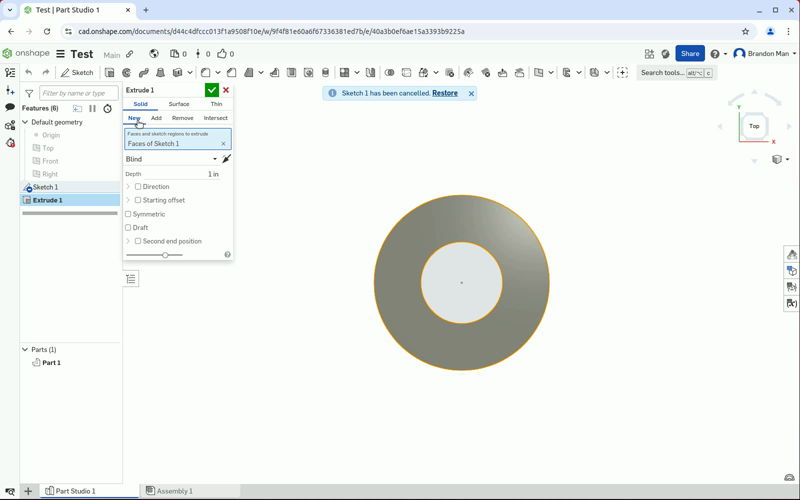
key(tab, 4)
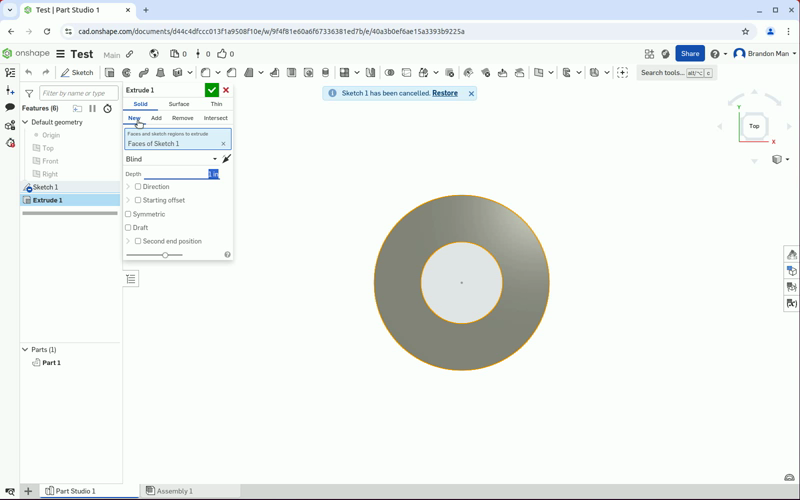
text(23.108)
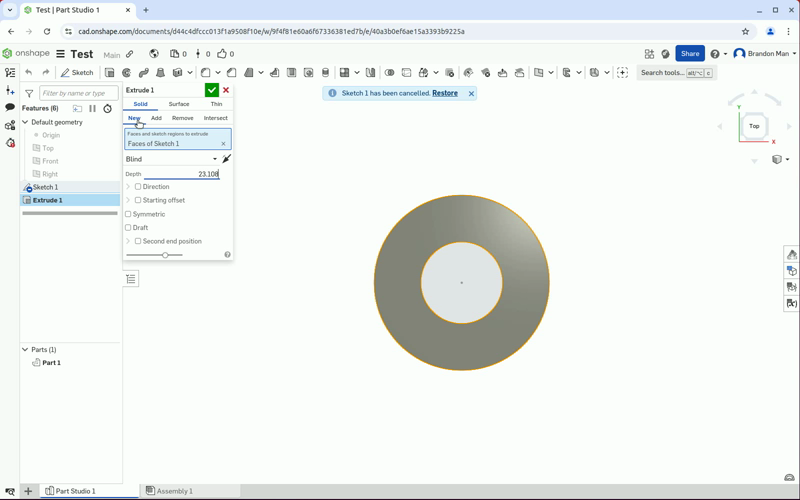
key(enter)
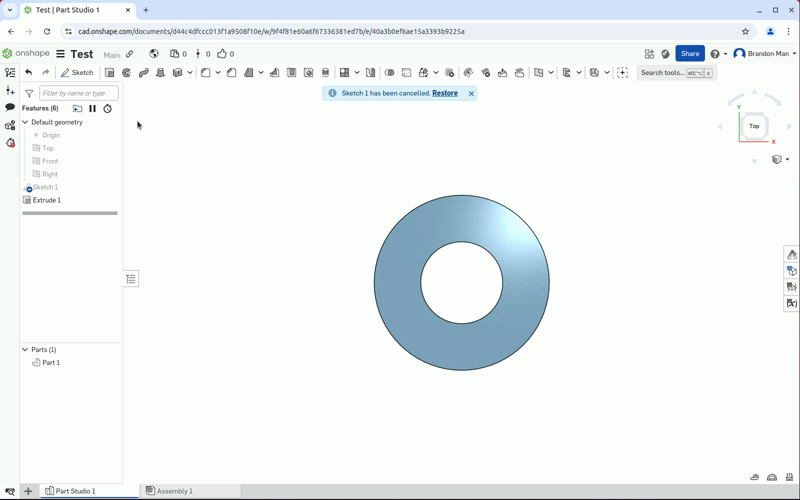
key(shift+h)
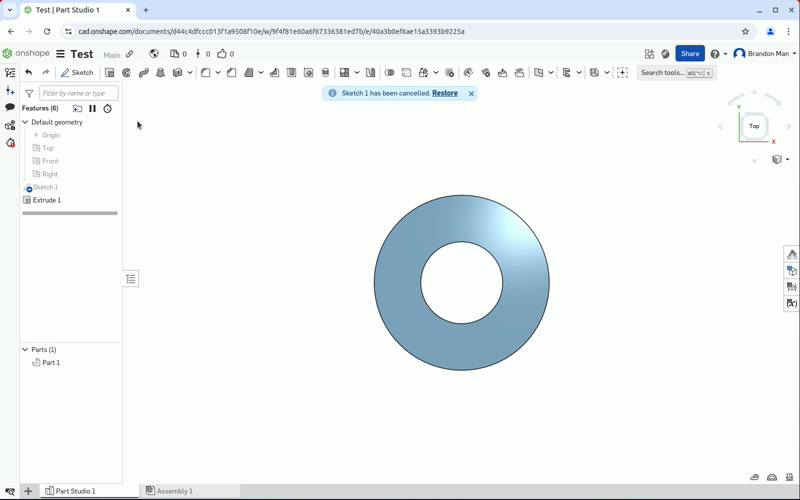
key(shift+h)
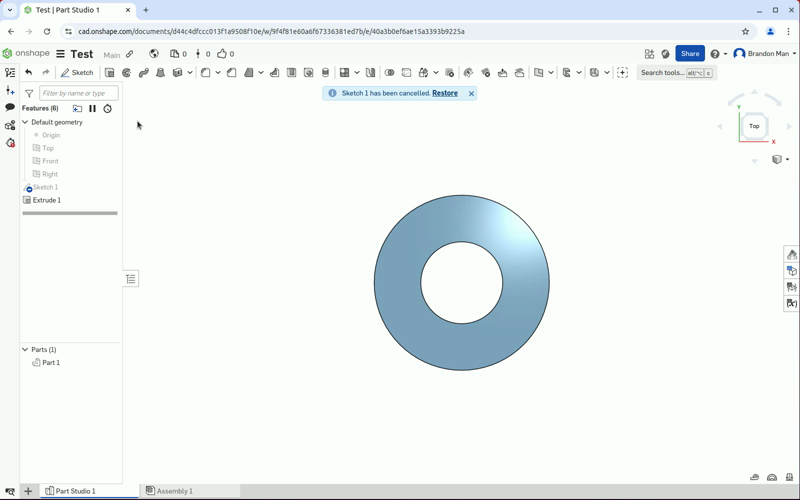
mouse_move(73, 189)
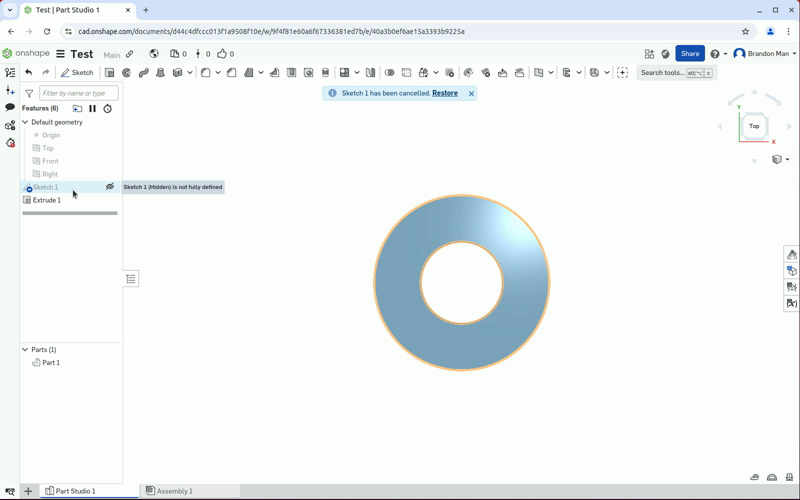
click(73, 189)
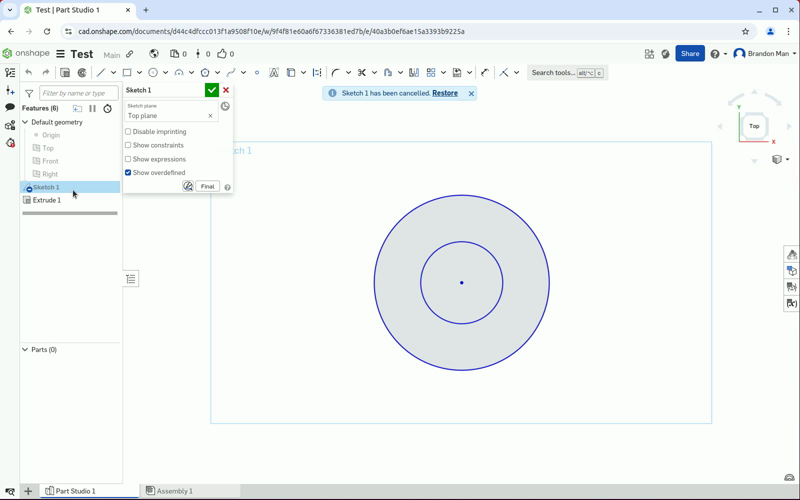
mouse_move(229, 92)
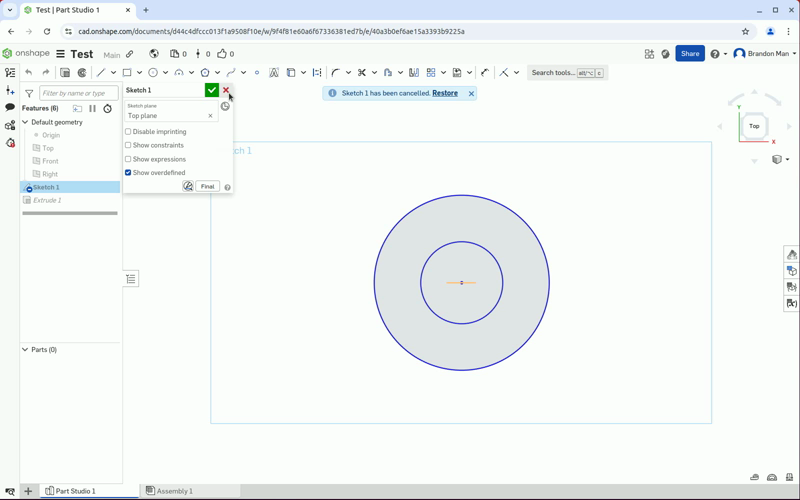
click(229, 92)
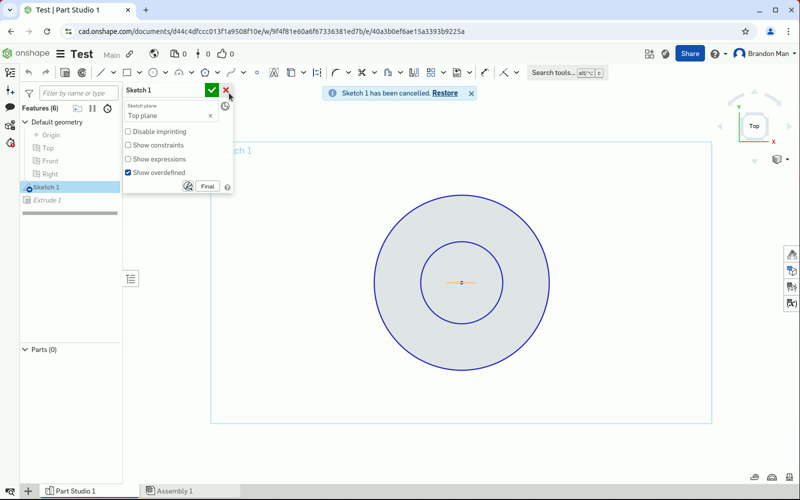
key(shift+s)
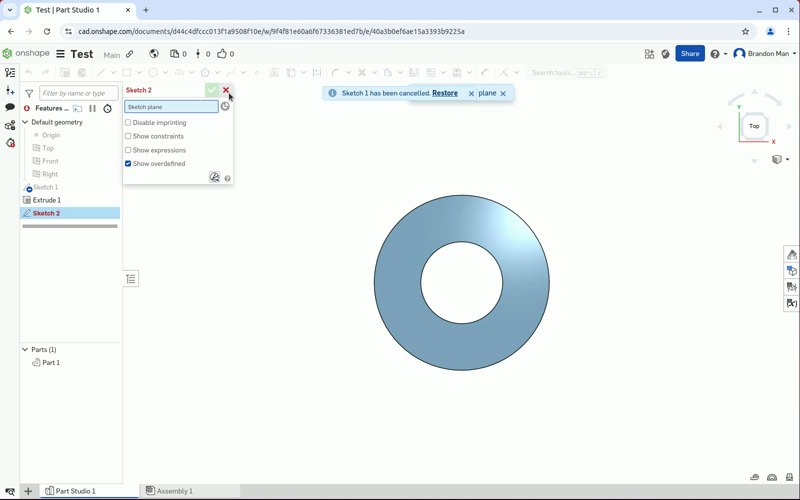
mouse_move(73, 150)
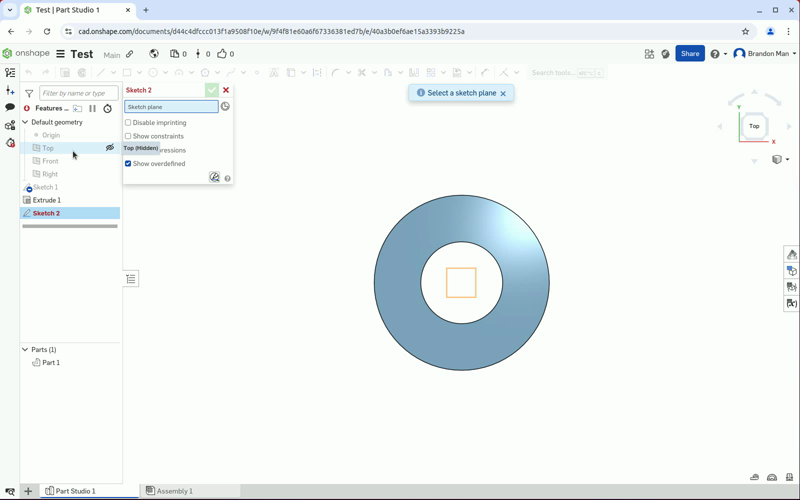
click(73, 150)
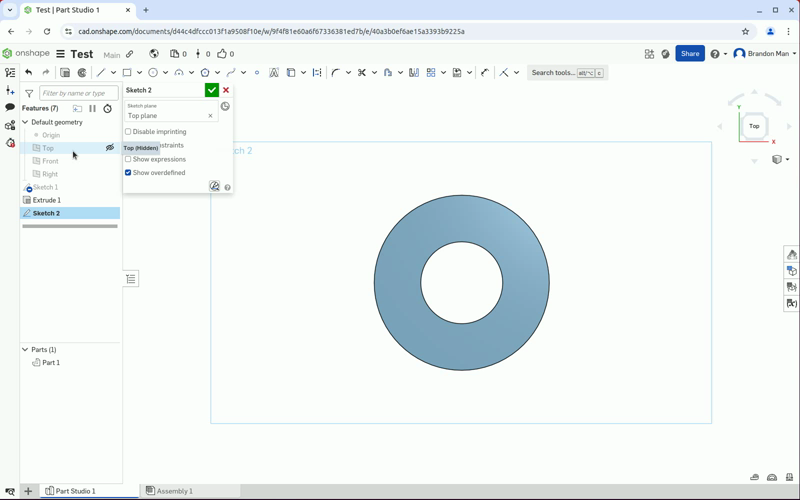
mouse_move(73, 352)
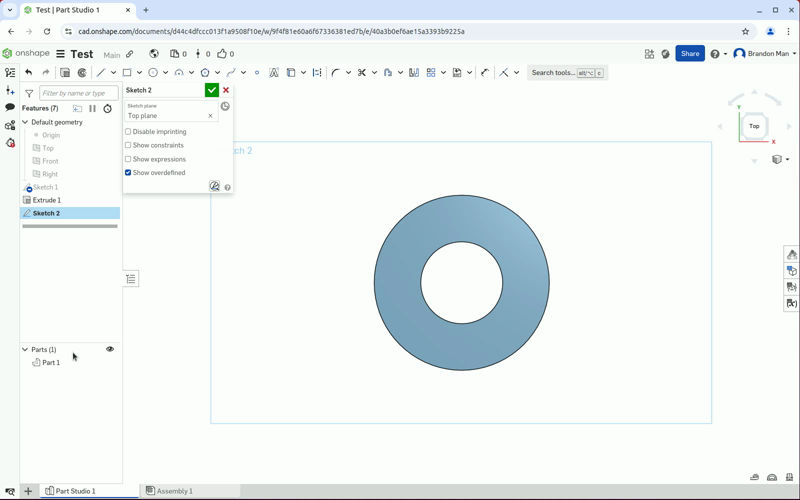
key(y)
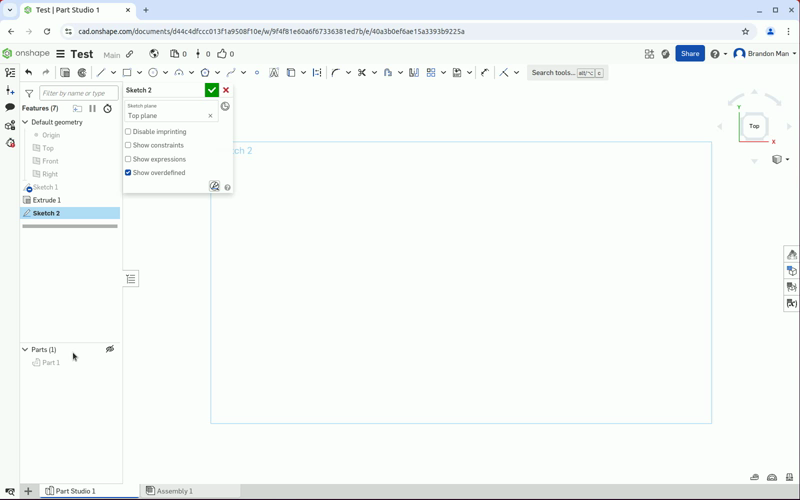
key(l)
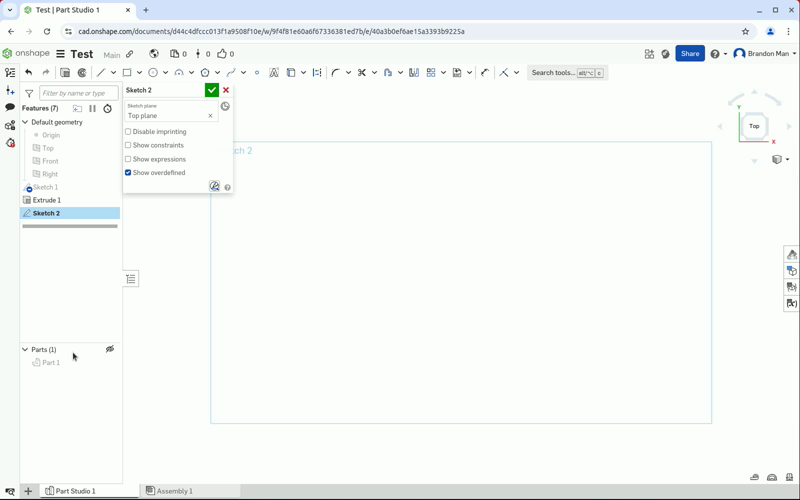
key_down(shift)
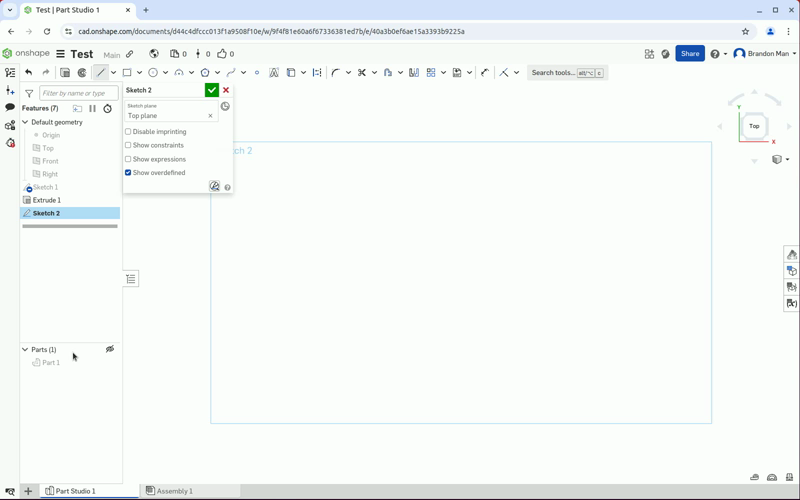
mouse_move(436, 314)
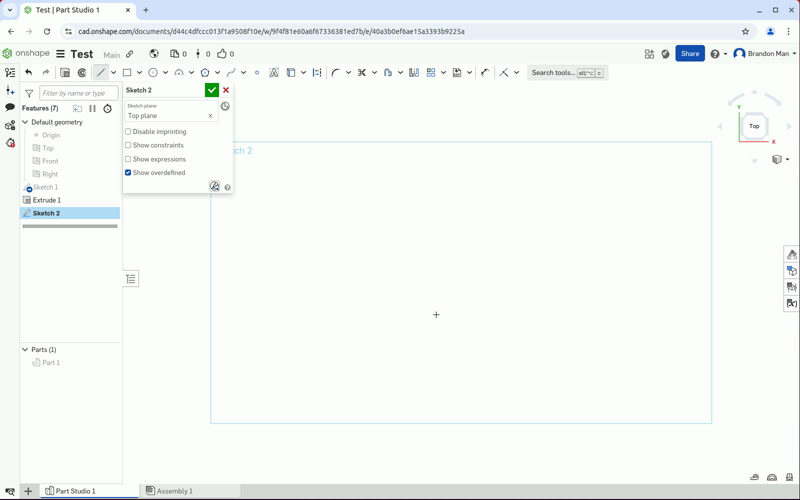
click(436, 314)
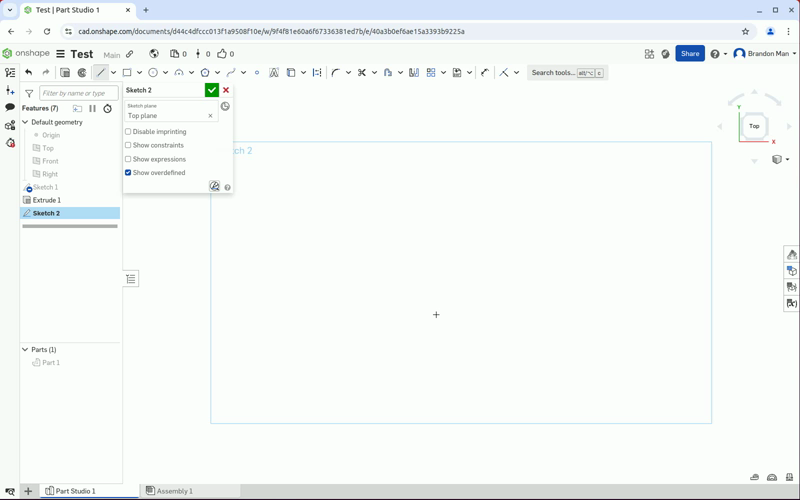
key_up(shift)
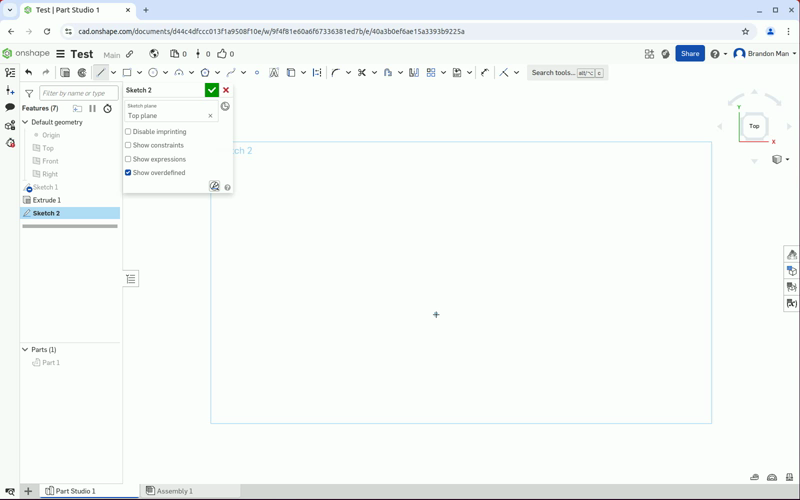
key_down(shift)
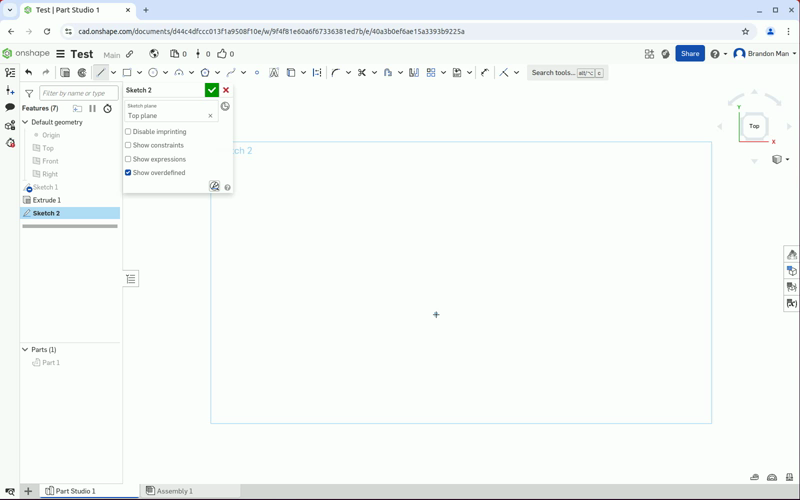
mouse_move(436, 249)
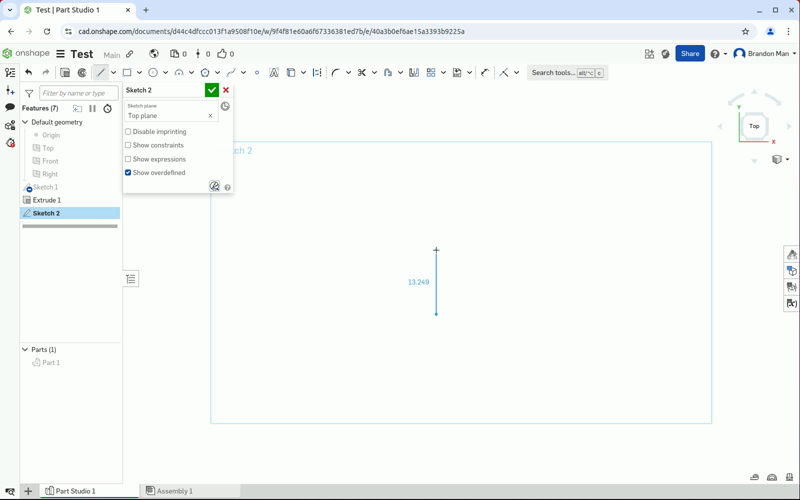
click(436, 249)
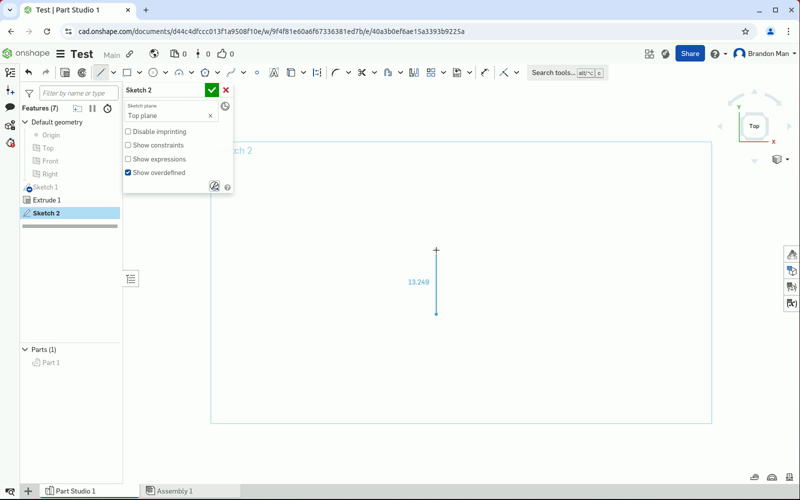
key_up(shift)
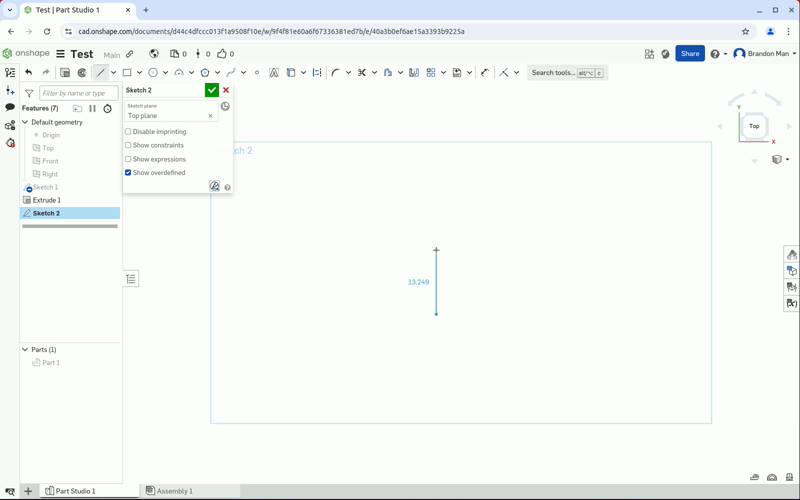
key(esc)
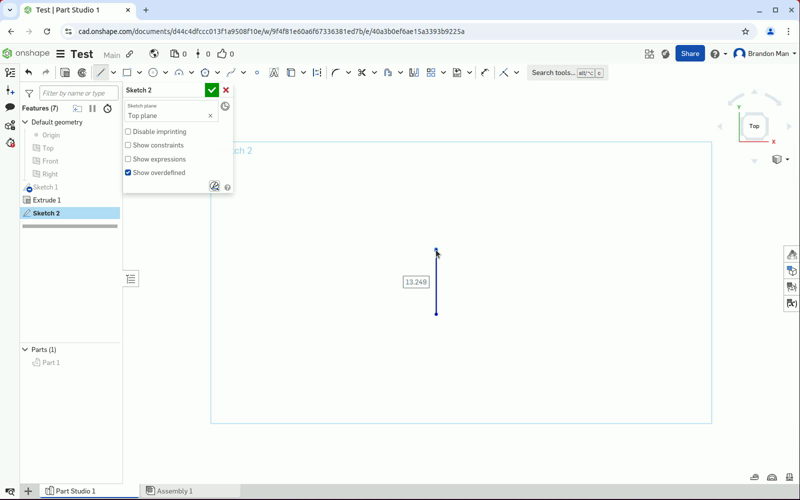
key(a)
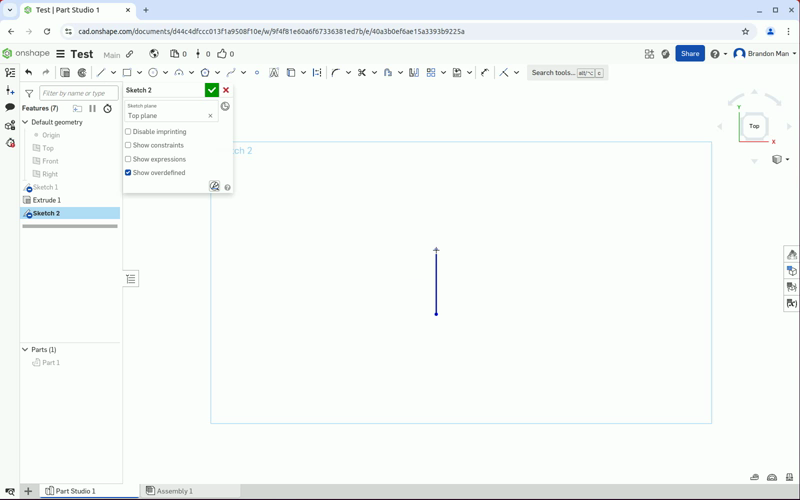
mouse_move(436, 249)
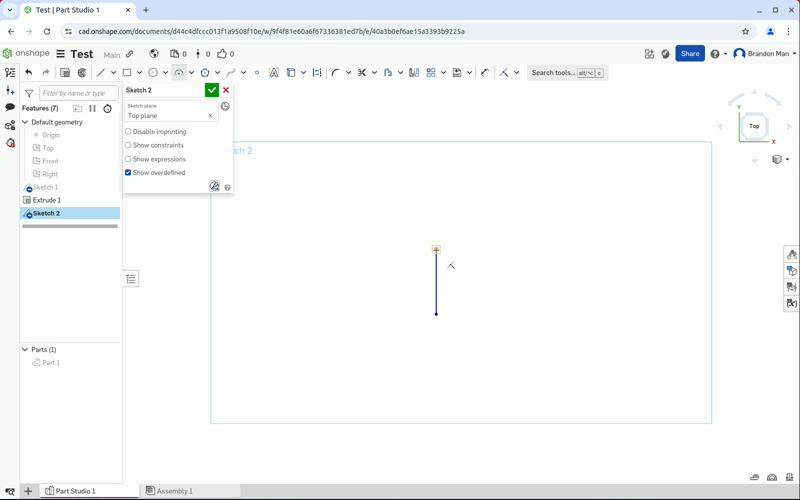
click(436, 249)
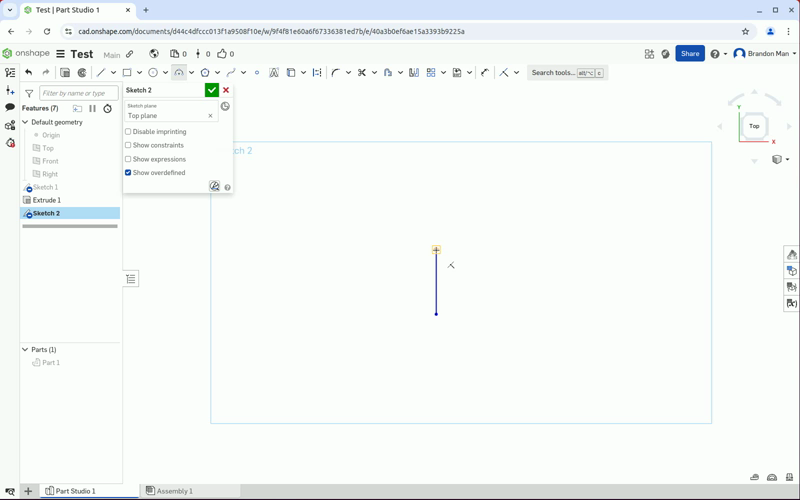
mouse_move(436, 314)
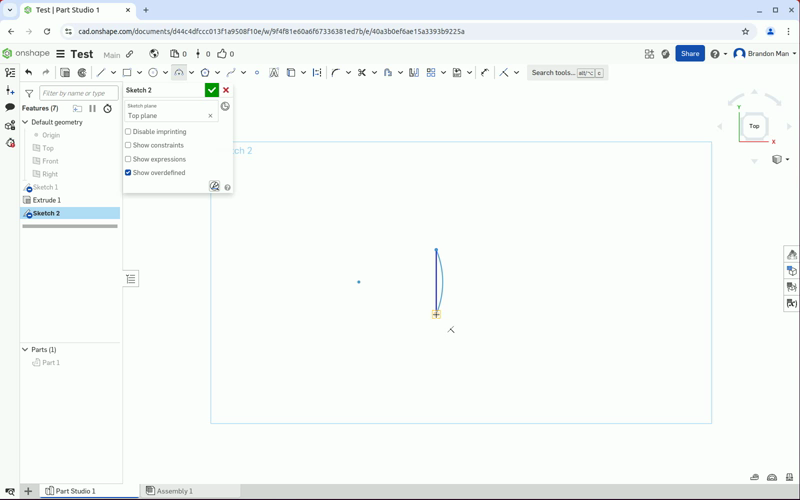
click(436, 314)
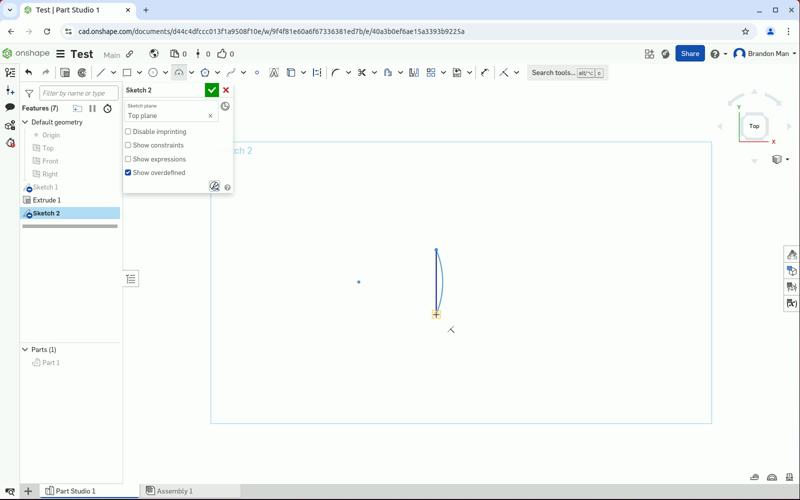
key_down(shift)
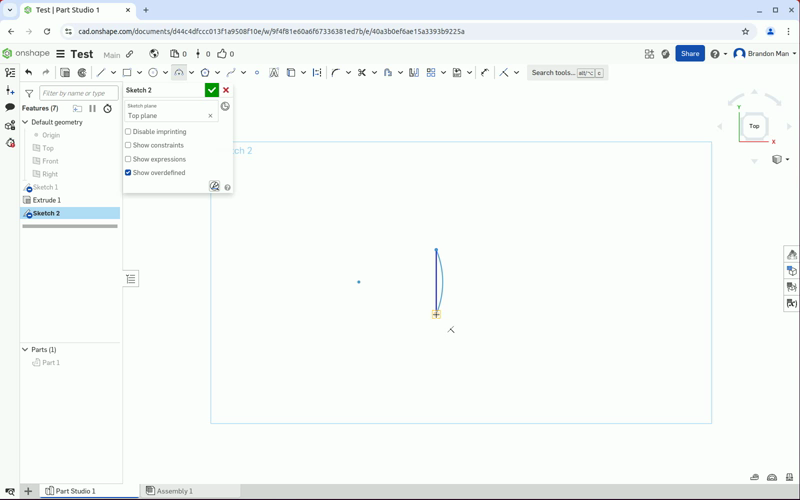
mouse_move(419, 282)
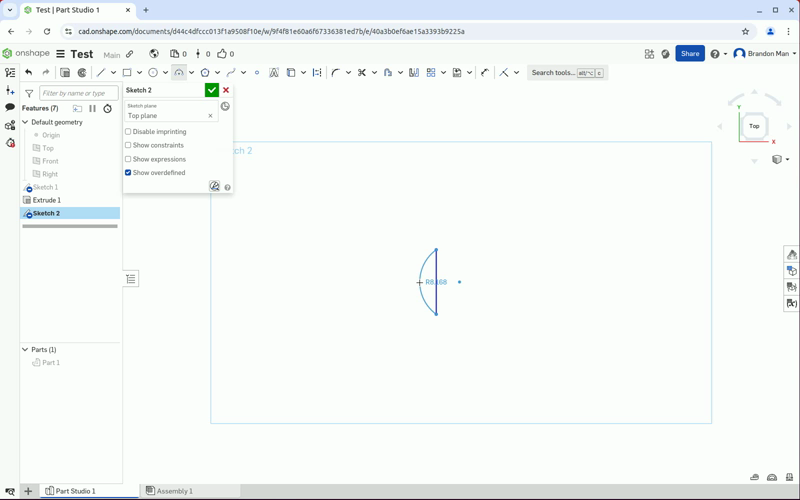
click(419, 282)
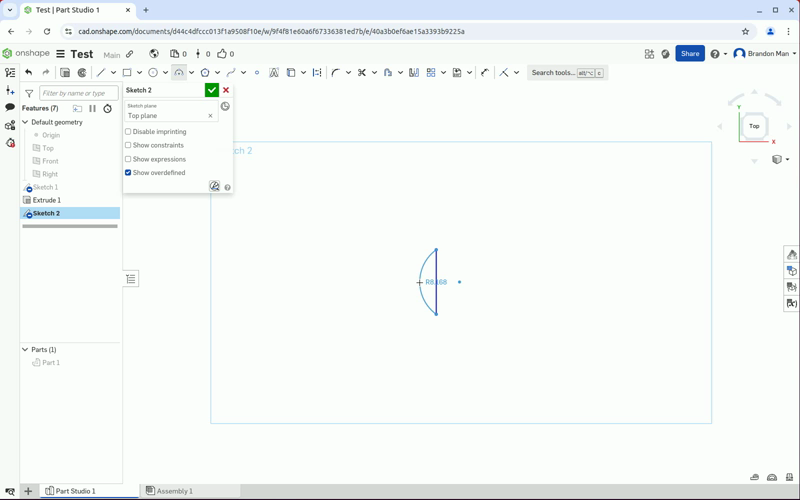
key_up(shift)
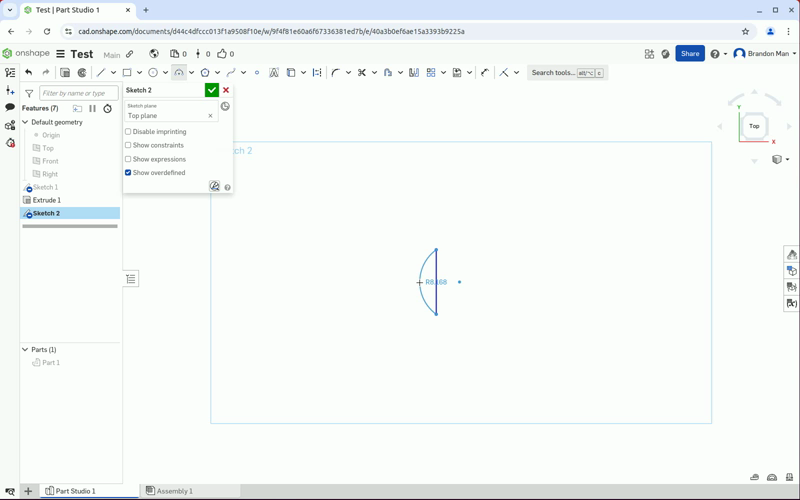
key(esc)
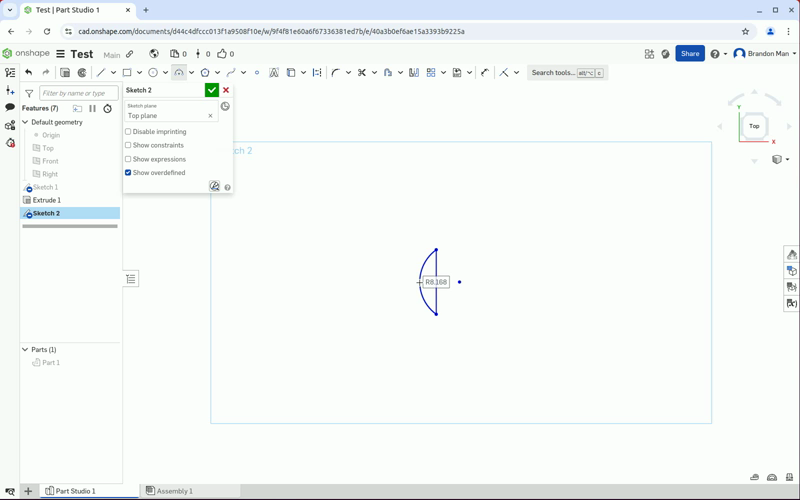
mouse_move(428, 273)
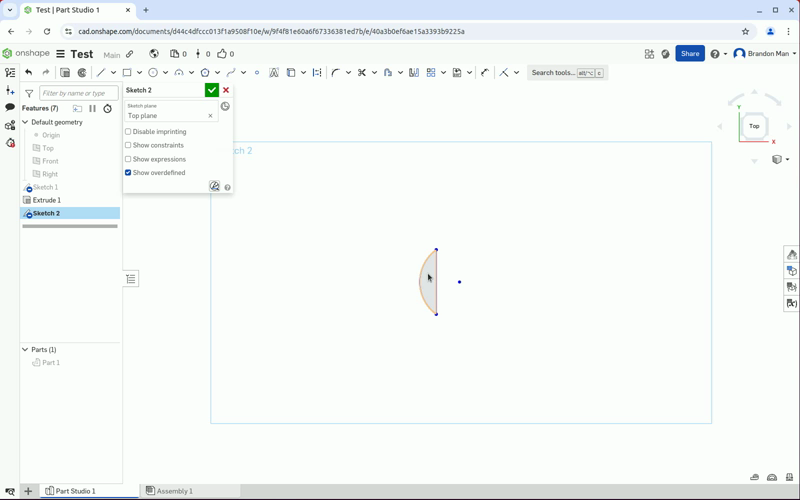
scroll(6)
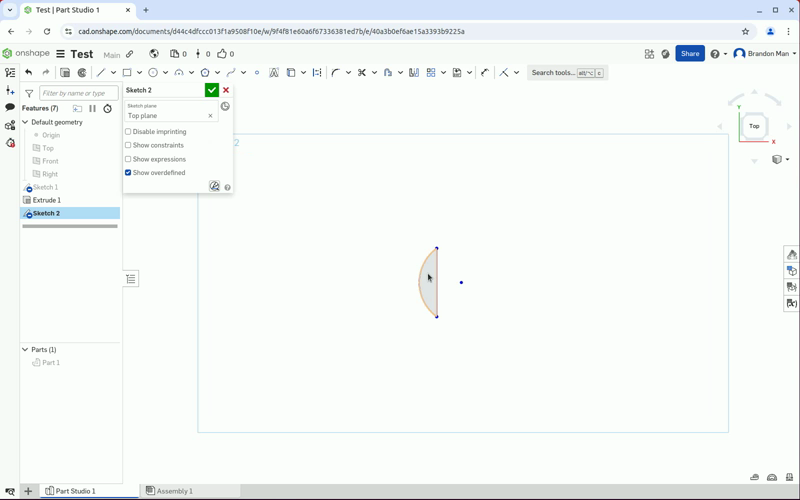
scroll(6)
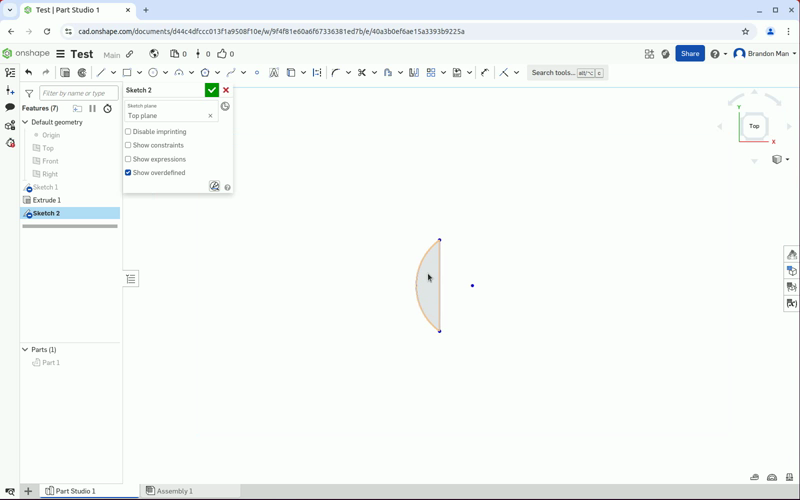
scroll(6)
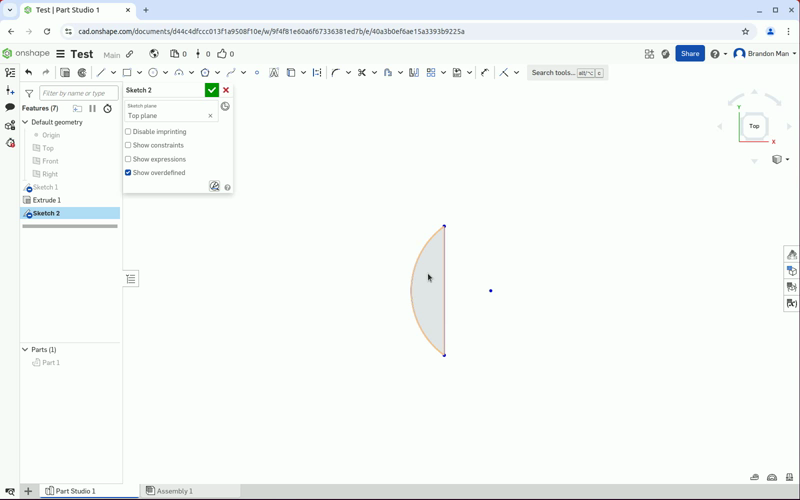
scroll(6)
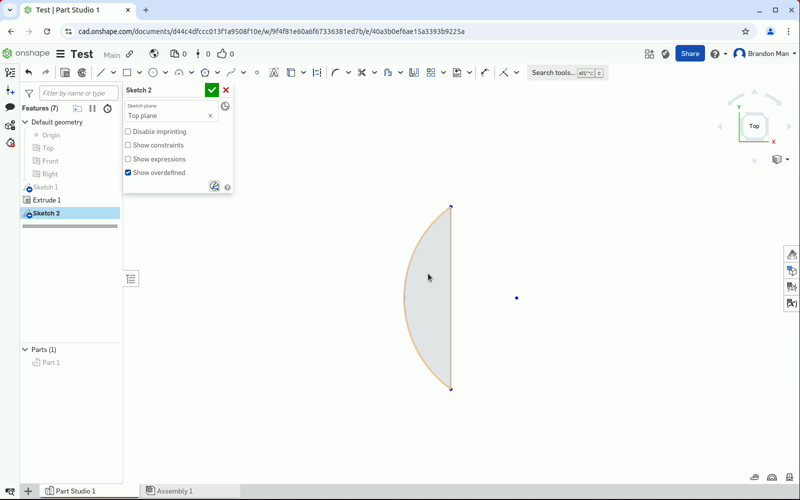
scroll(6)
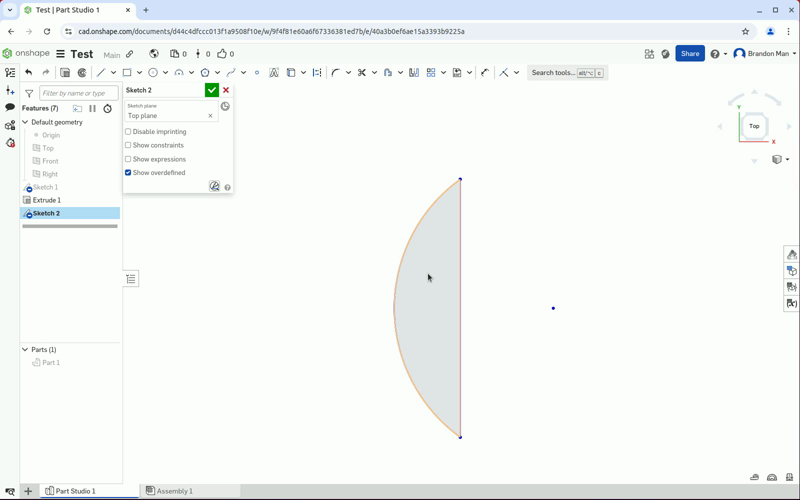
scroll(6)
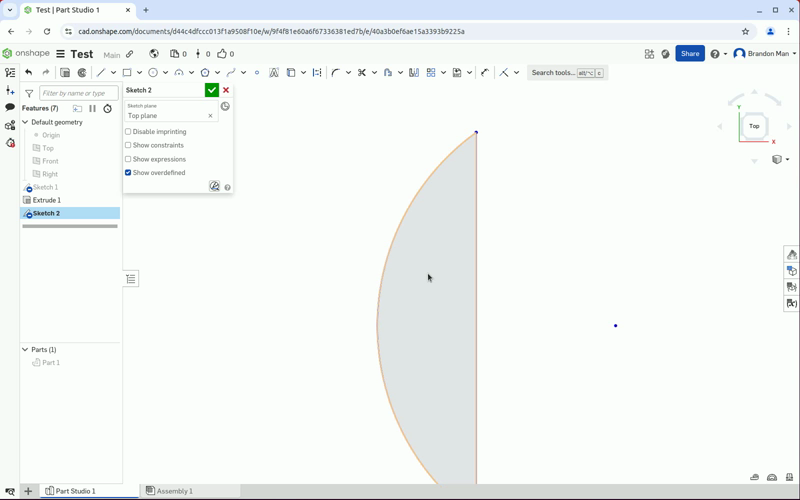
scroll(6)
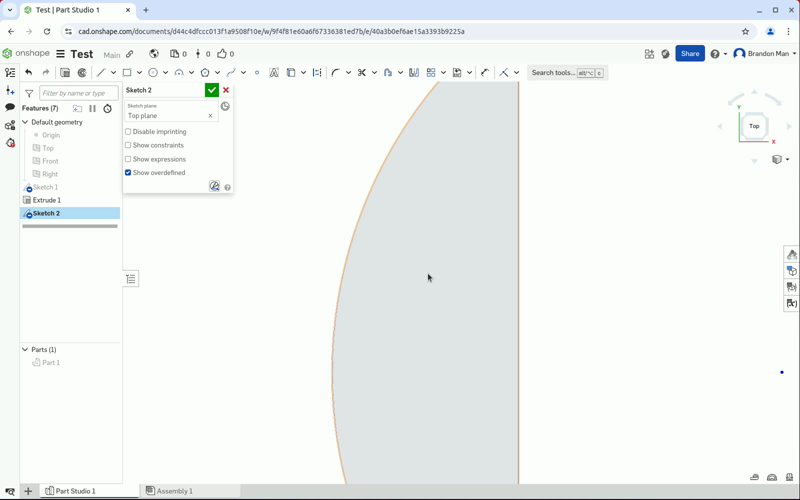
click(428, 273)
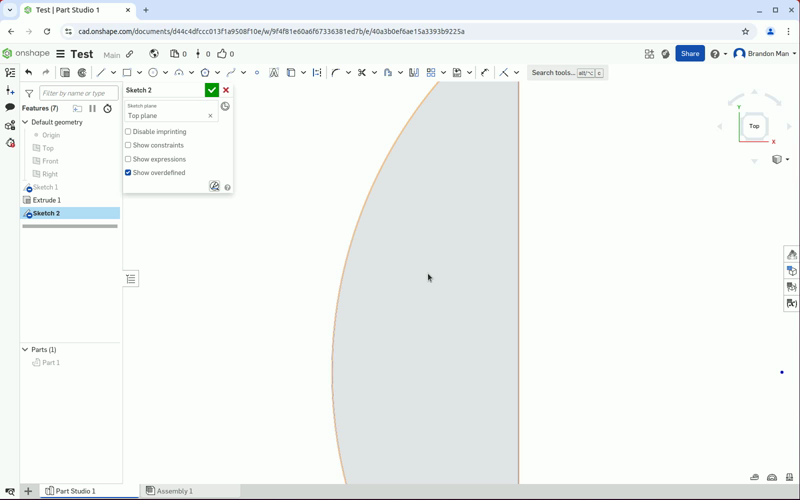
scroll(-6)
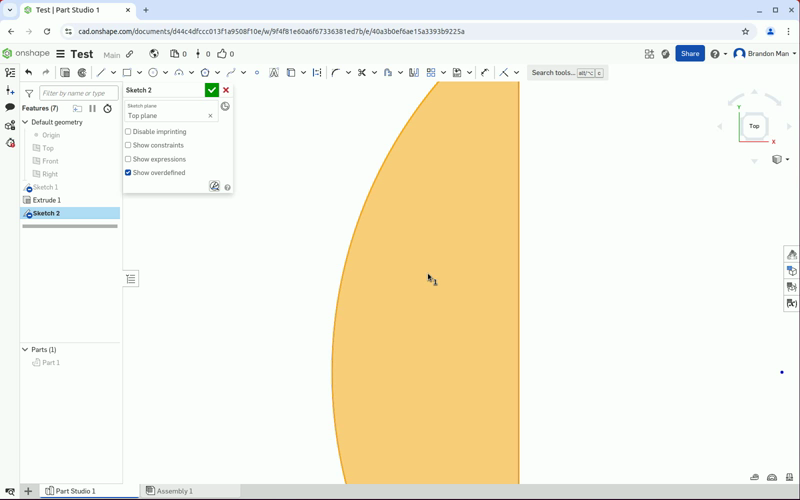
scroll(-6)
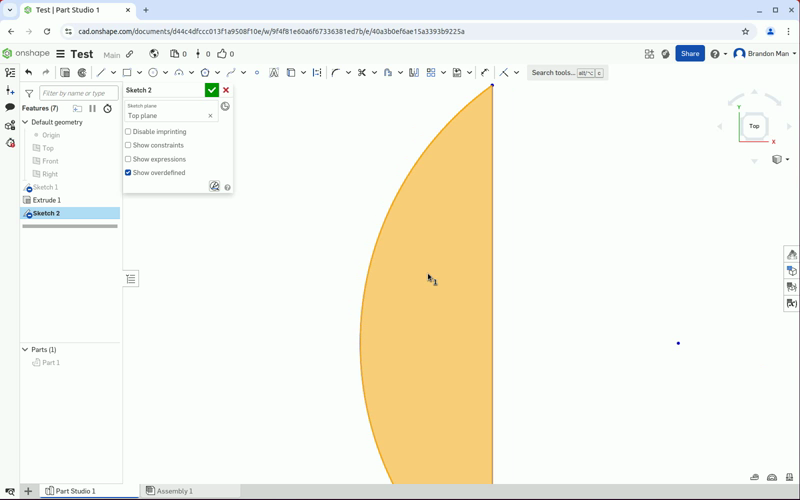
scroll(-6)
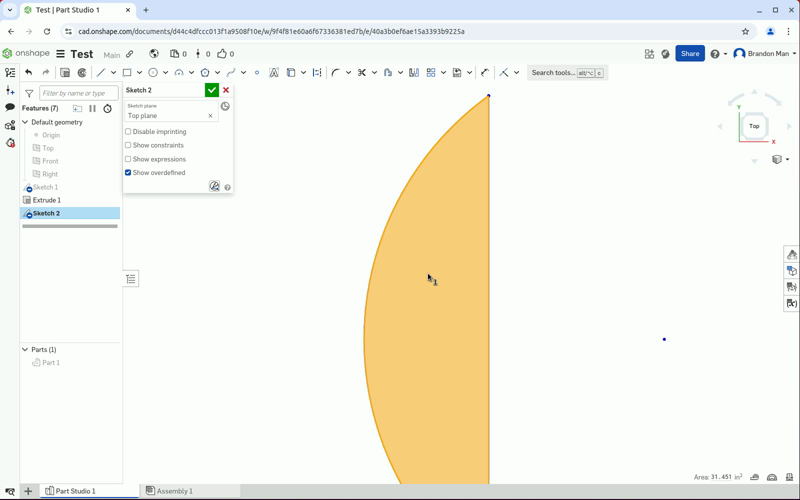
scroll(-6)
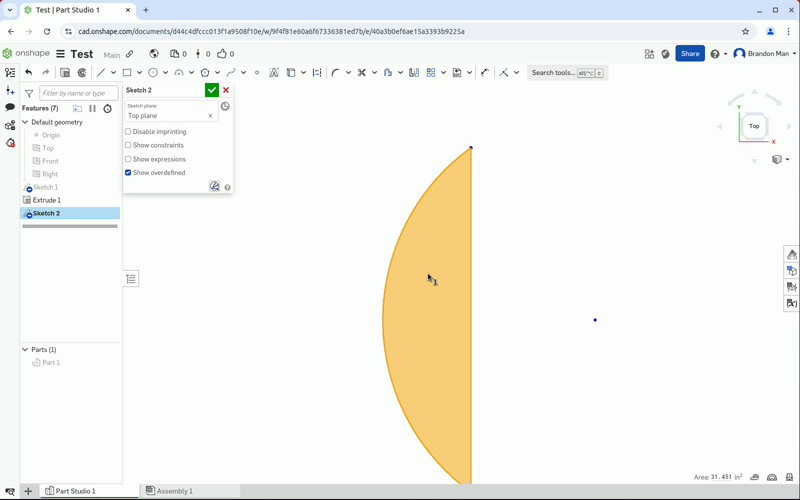
scroll(-6)
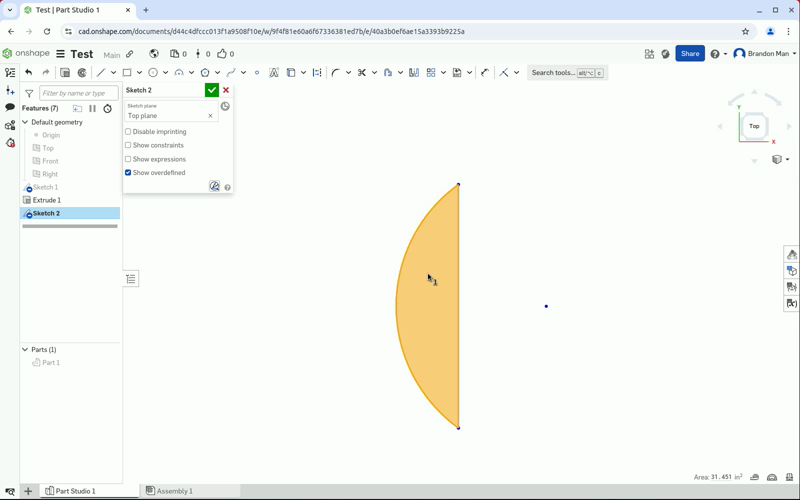
scroll(-6)
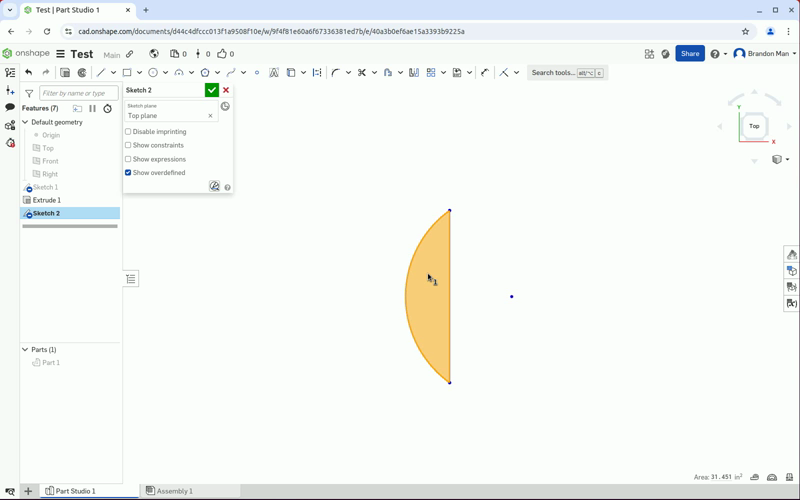
scroll(-6)
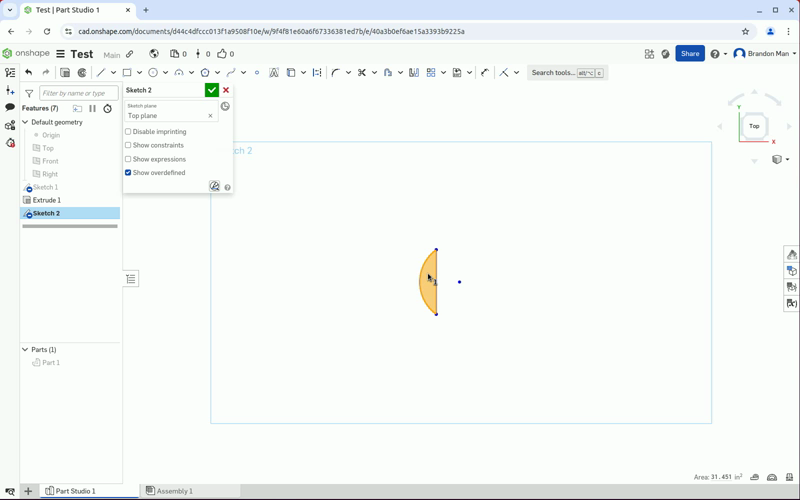
mouse_move(73, 352)
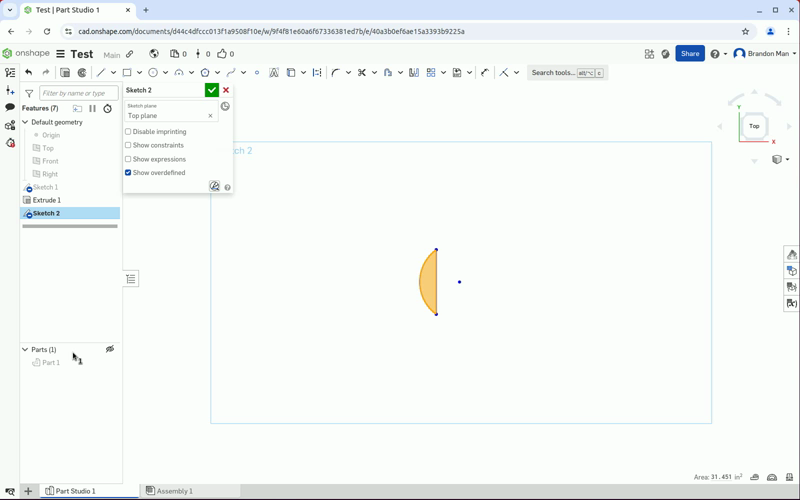
key(shift+y)
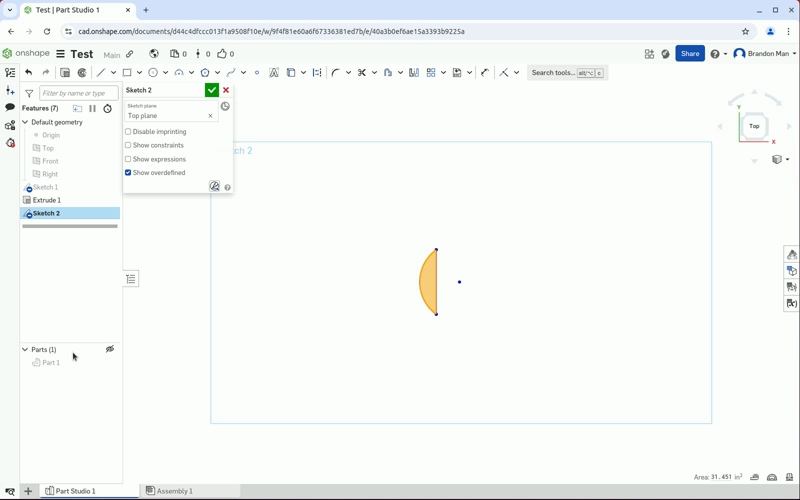
key(shift+e)
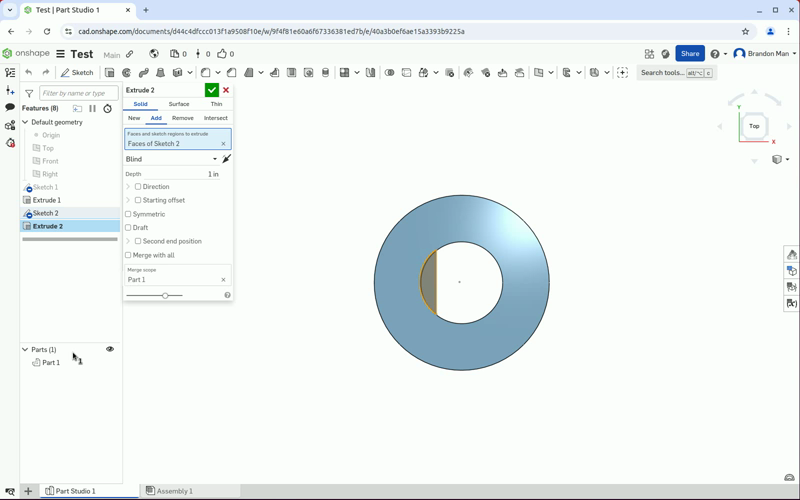
mouse_move(143, 106)
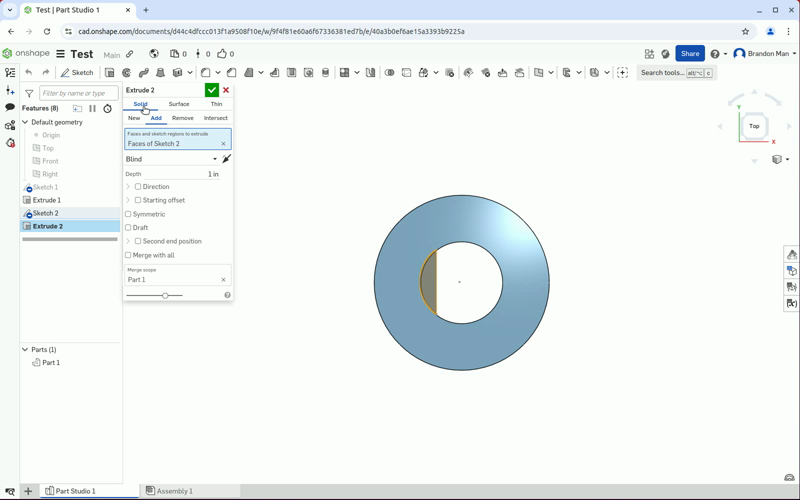
click(143, 106)
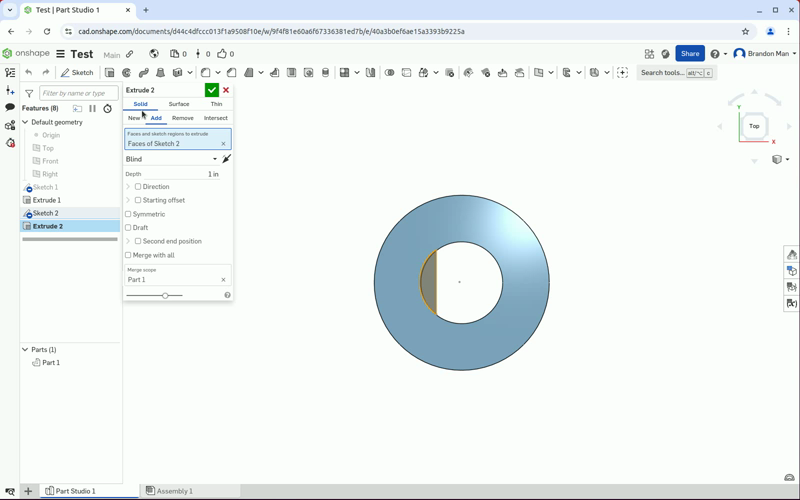
mouse_move(137, 120)
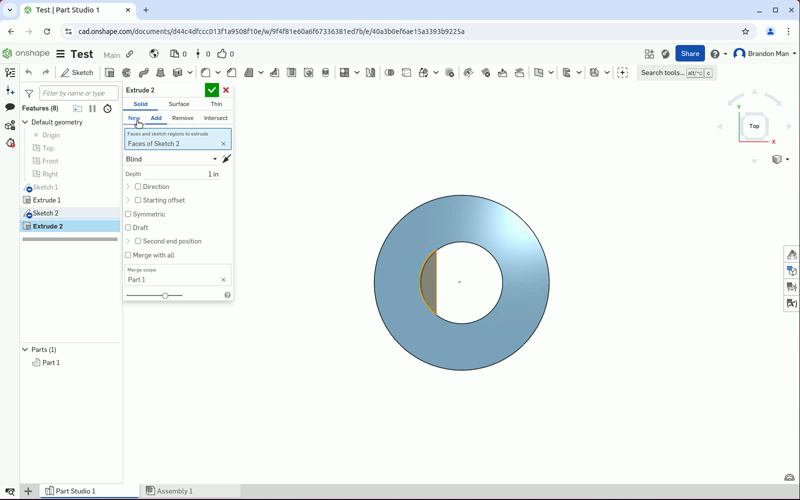
click(137, 120)
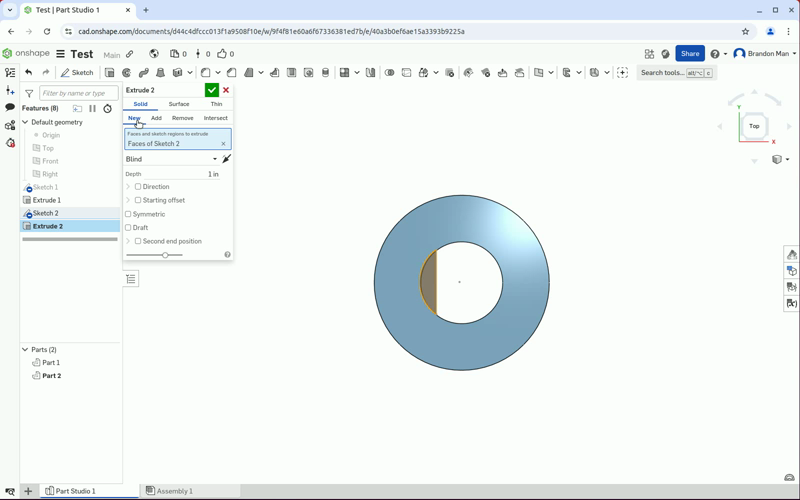
key(tab, 4)
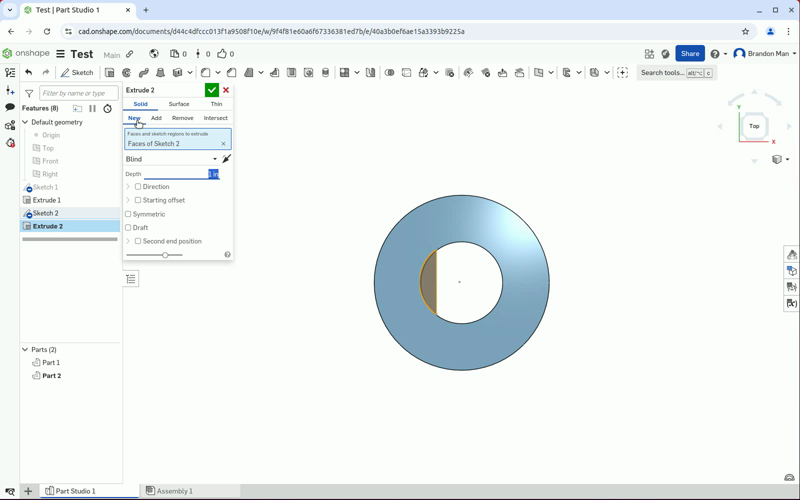
text(23.108)
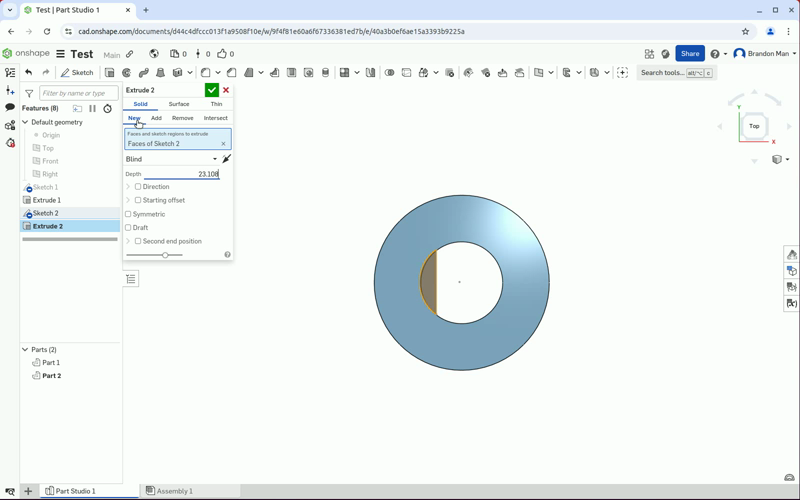
key(enter)
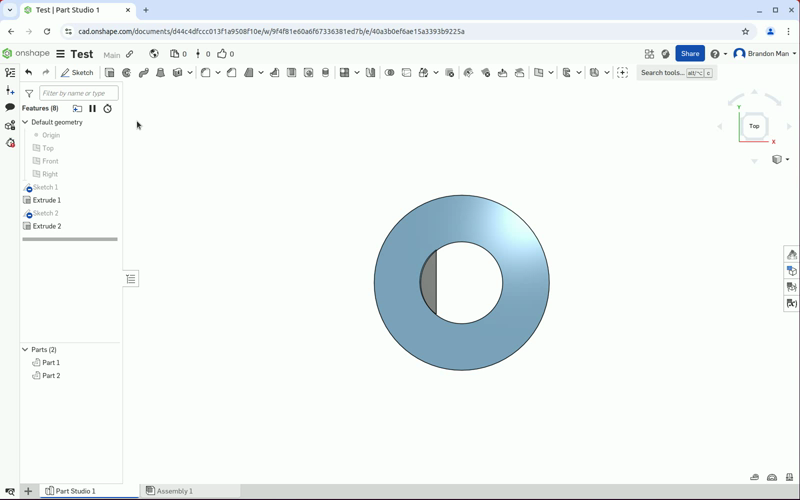
key(shift+h)
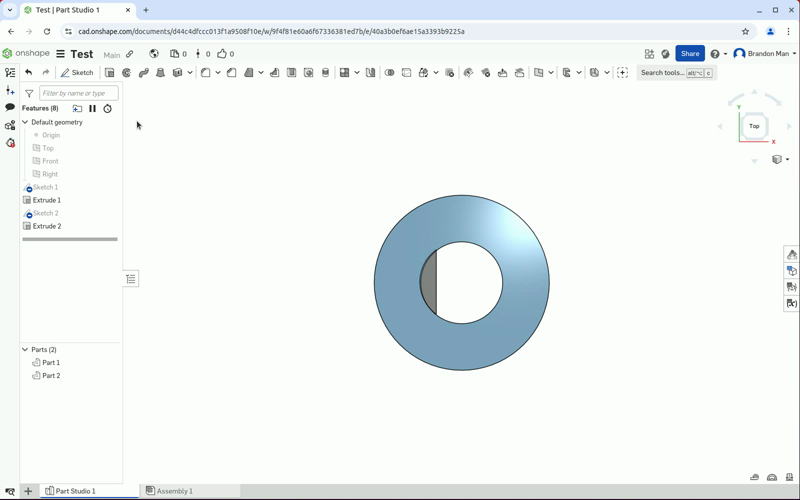
key(shift+h)
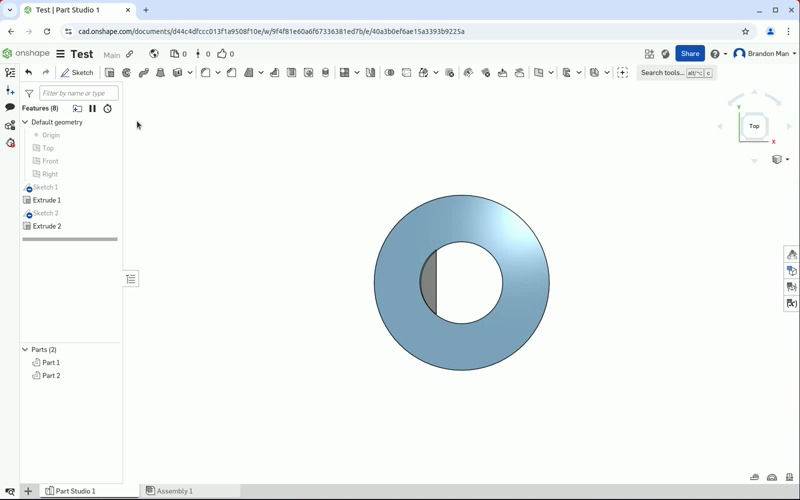
mouse_move(73, 189)
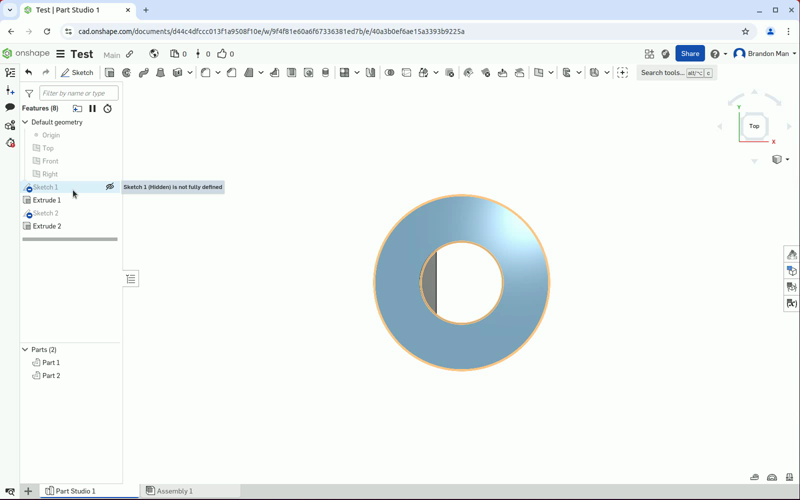
click(73, 189)
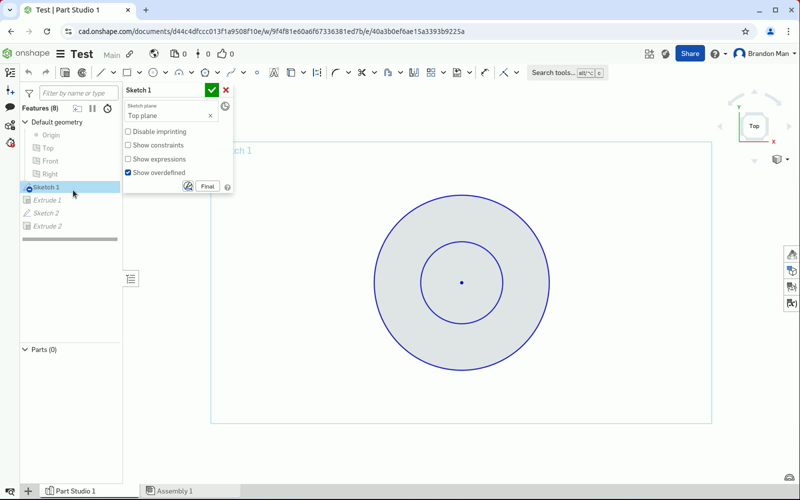
mouse_move(229, 92)
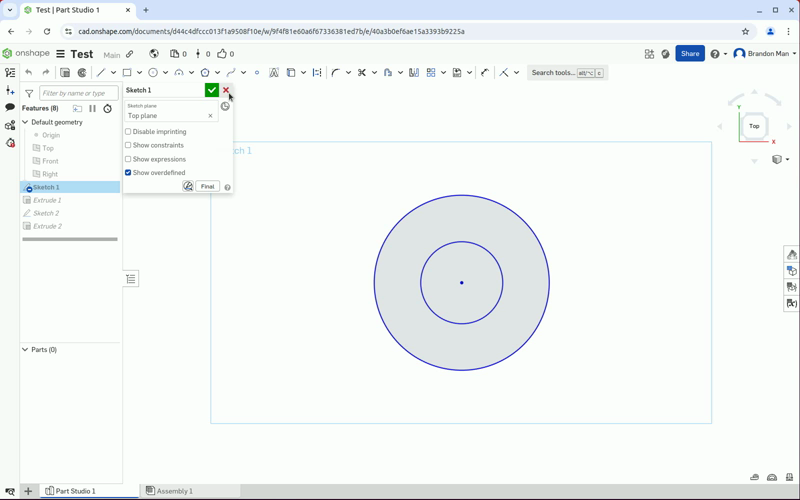
click(229, 92)
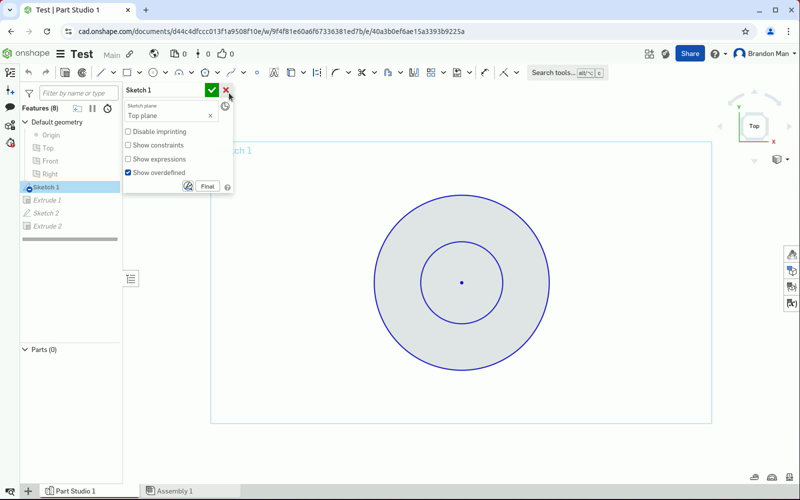
key(shift+s)
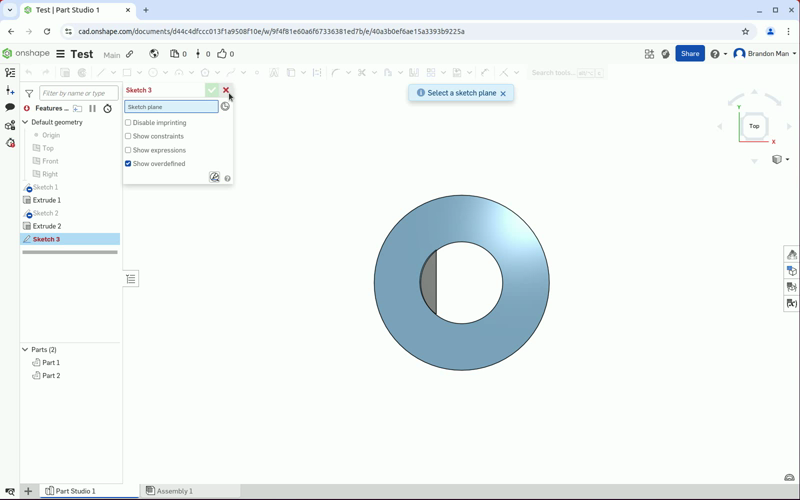
mouse_move(73, 150)
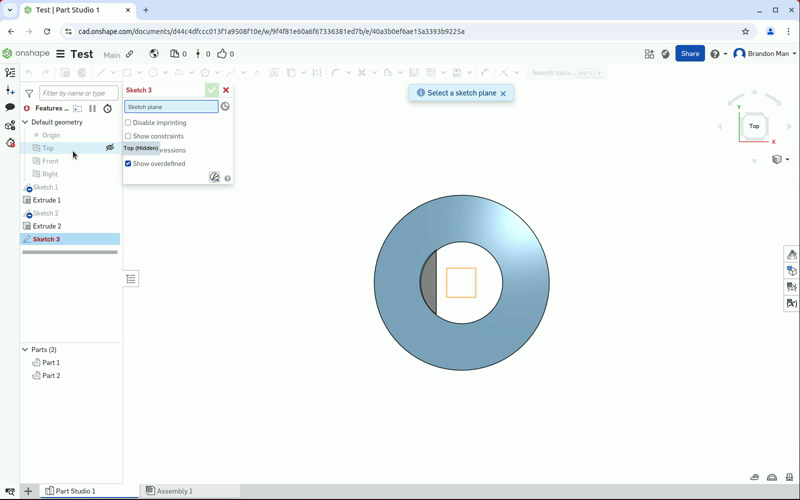
click(73, 150)
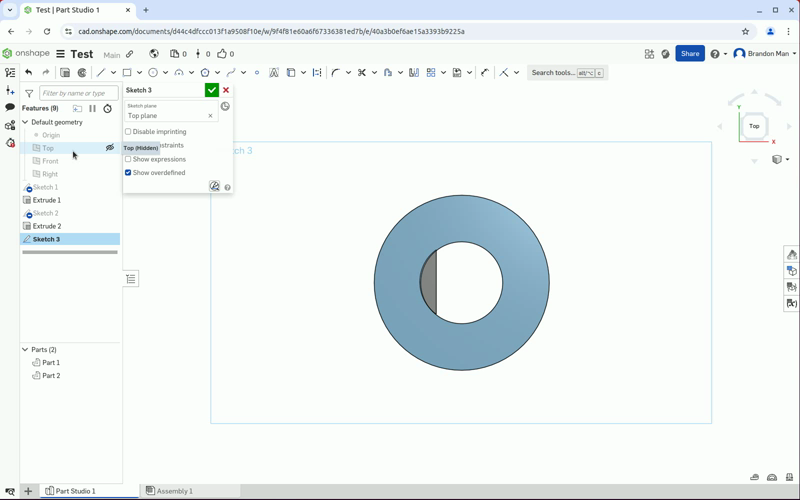
mouse_move(73, 352)
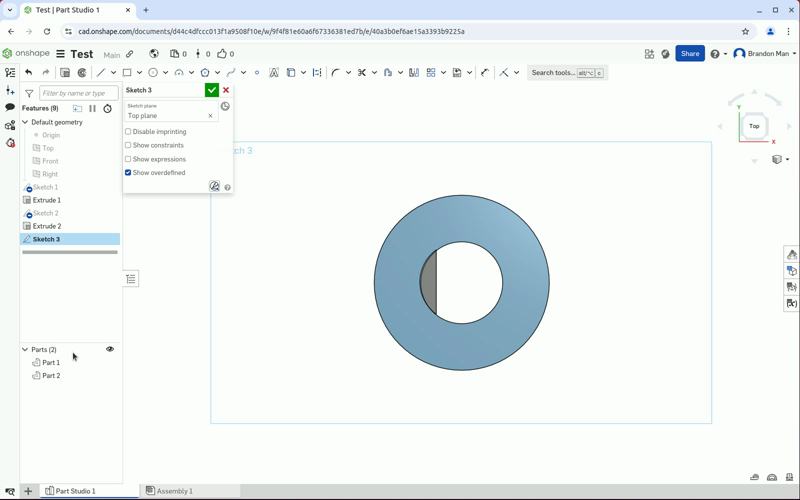
key(y)
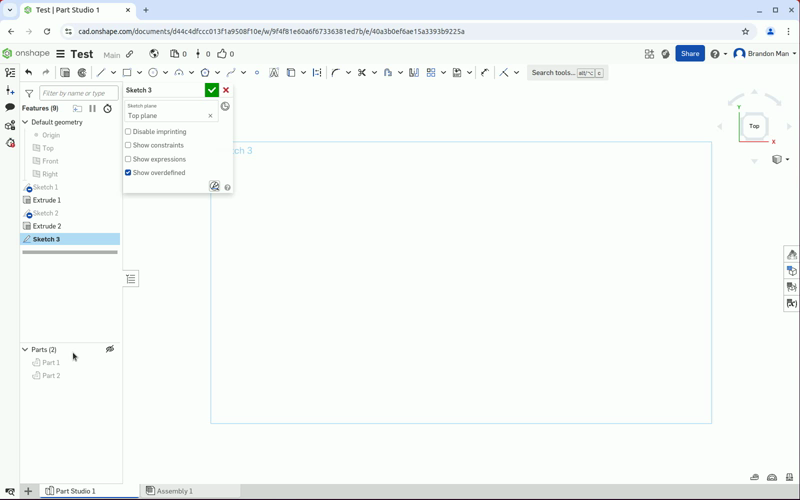
key(a)
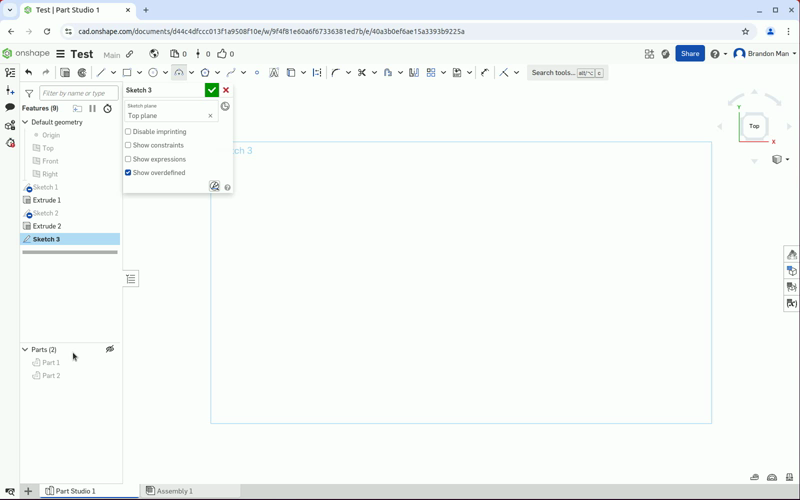
key_down(shift)
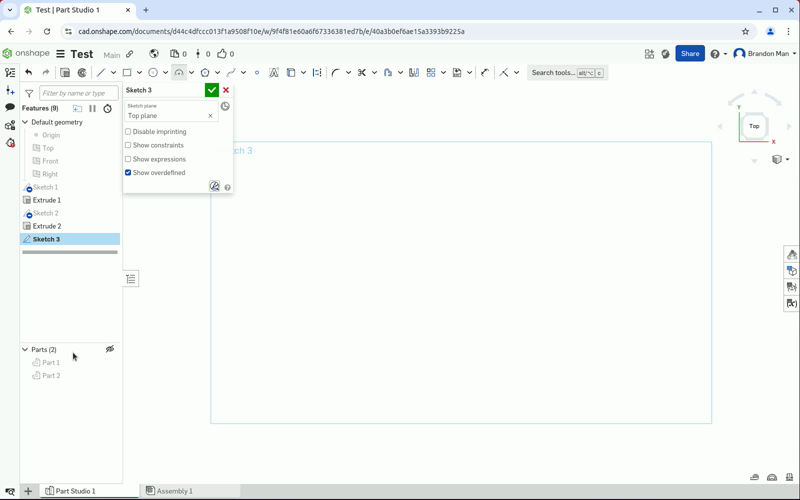
mouse_move(485, 314)
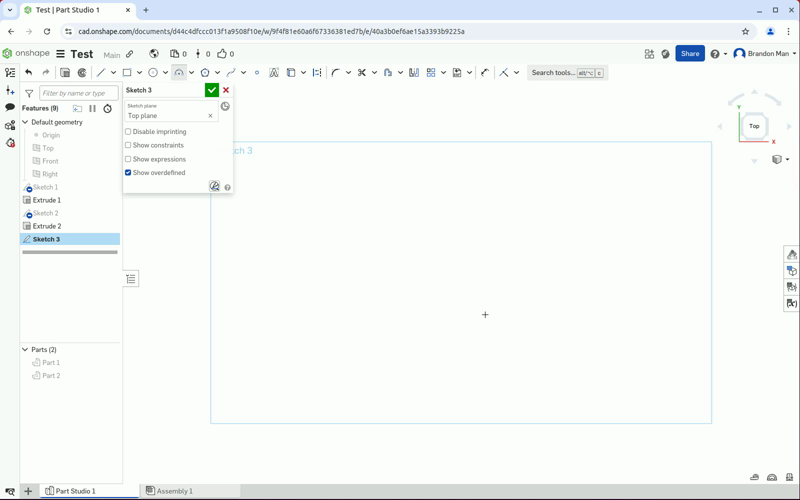
click(485, 314)
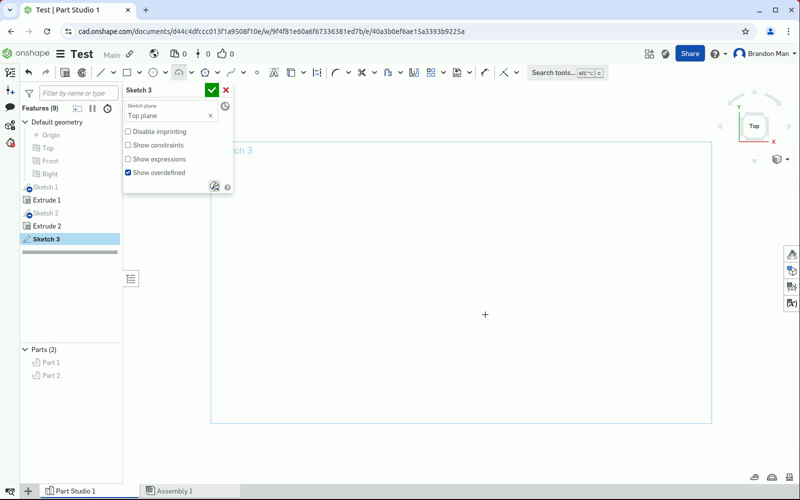
key_up(shift)
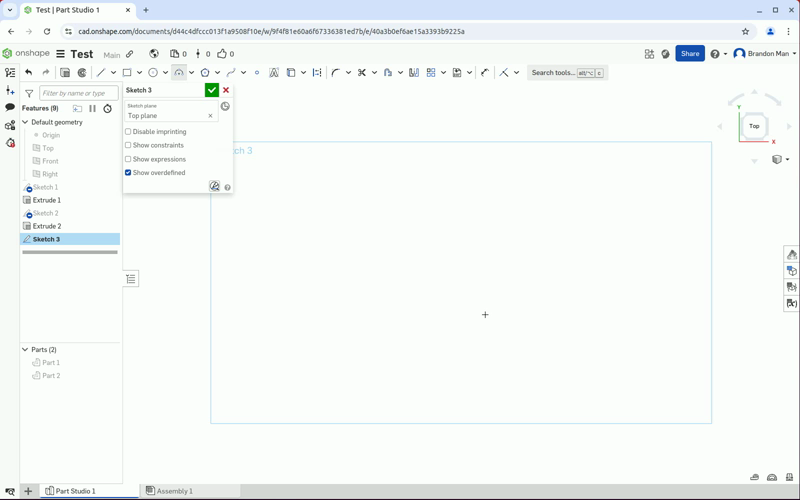
key_down(shift)
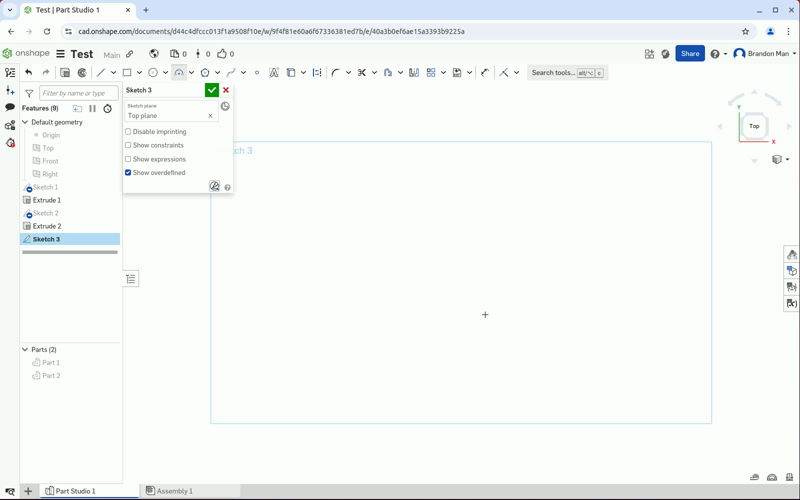
mouse_move(485, 249)
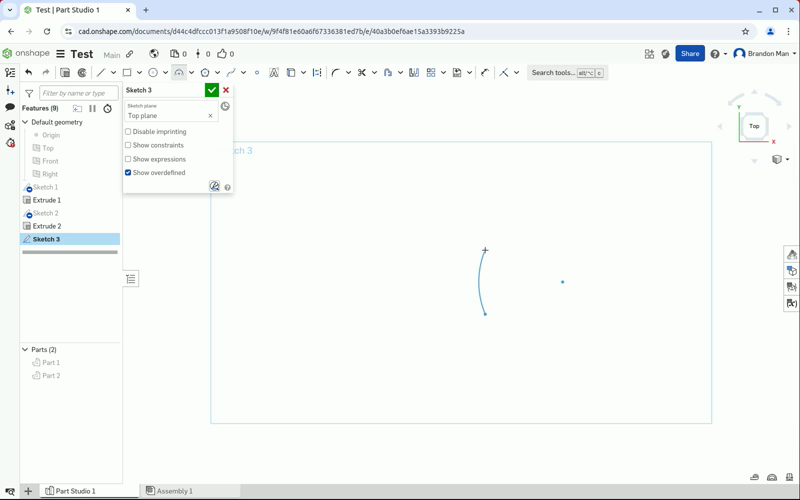
click(485, 249)
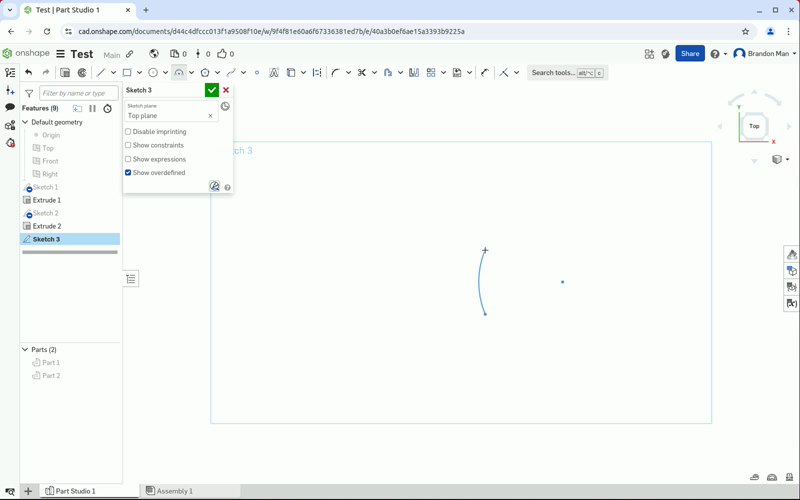
mouse_move(501, 282)
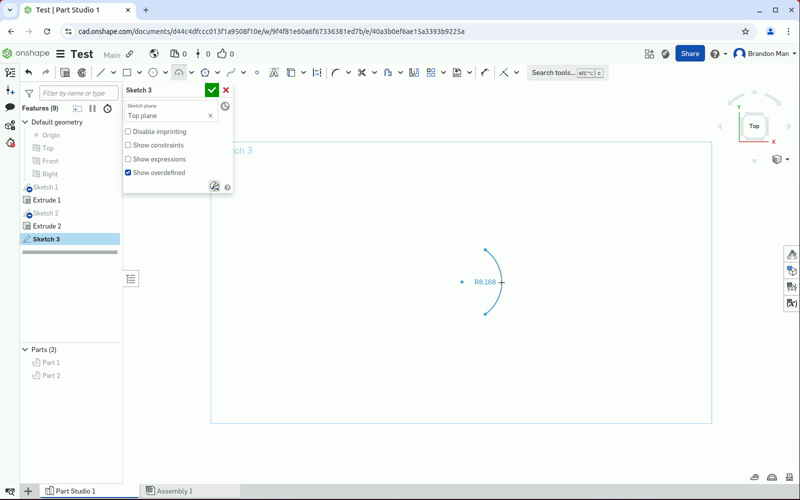
click(501, 282)
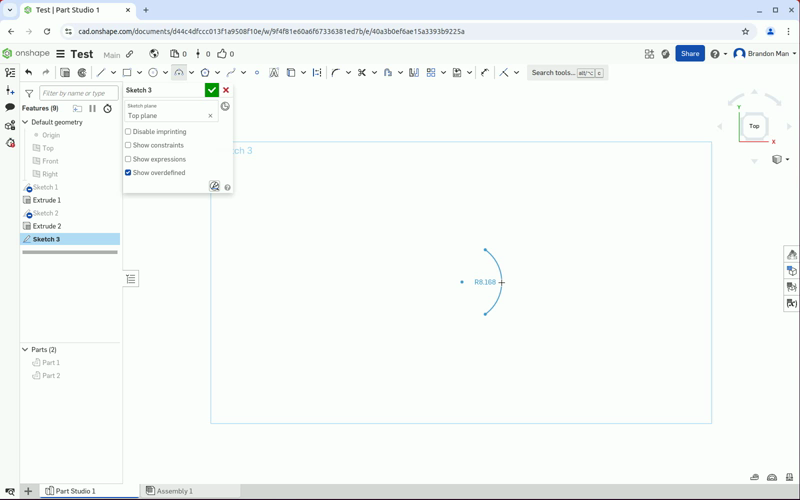
key_up(shift)
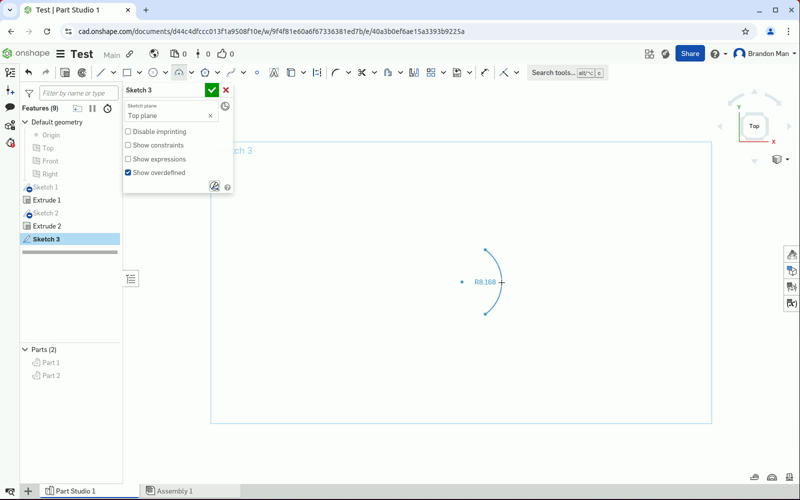
key(esc)
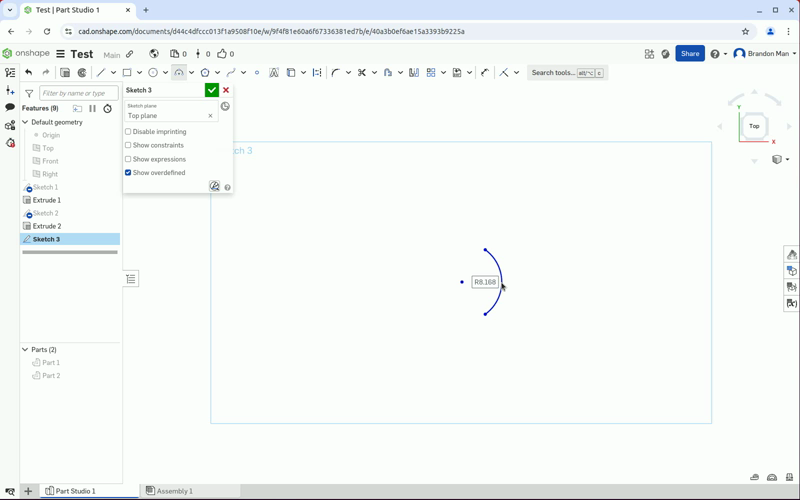
key(l)
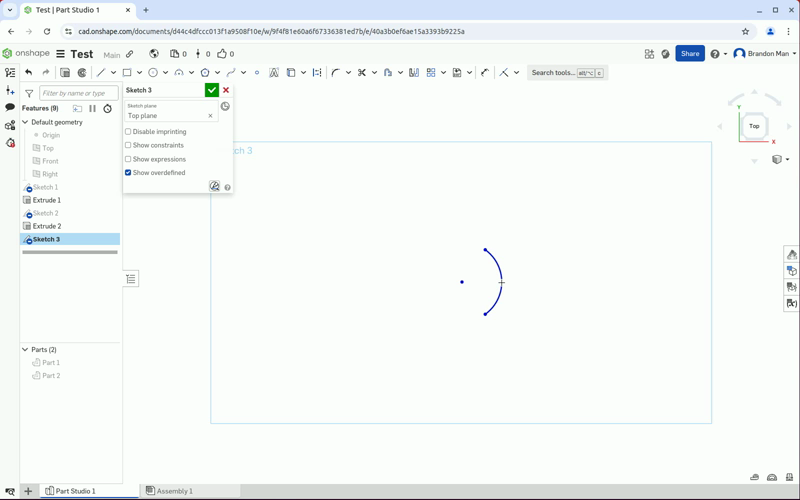
mouse_move(485, 249)
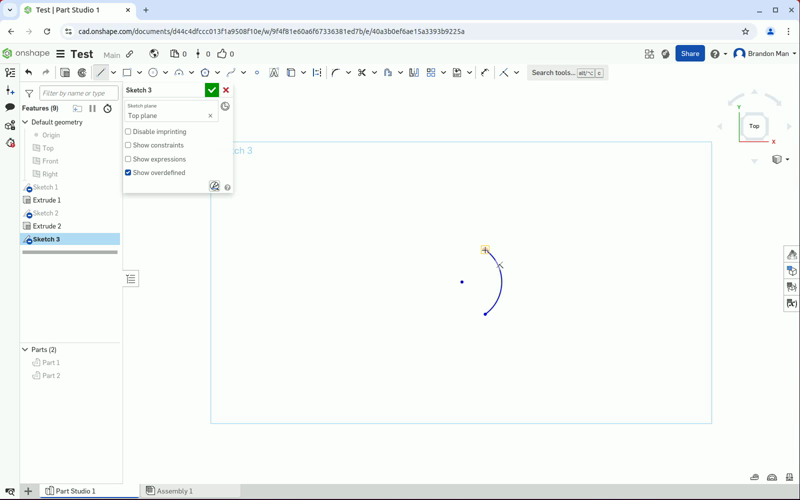
click(485, 249)
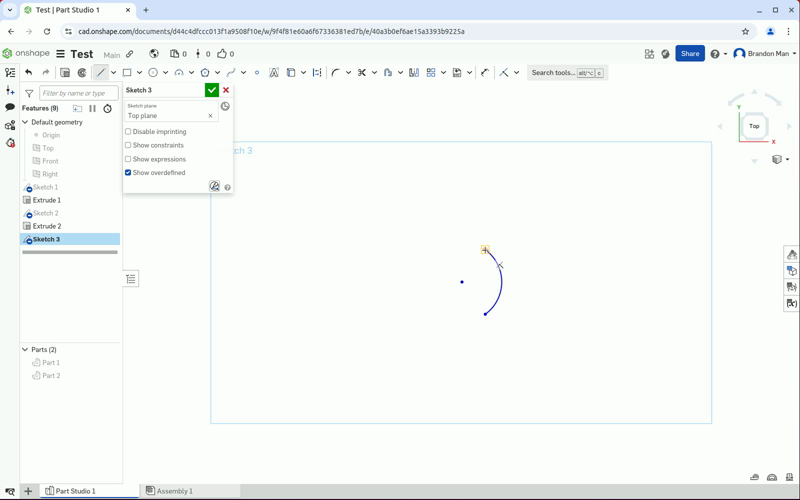
key_down(shift)
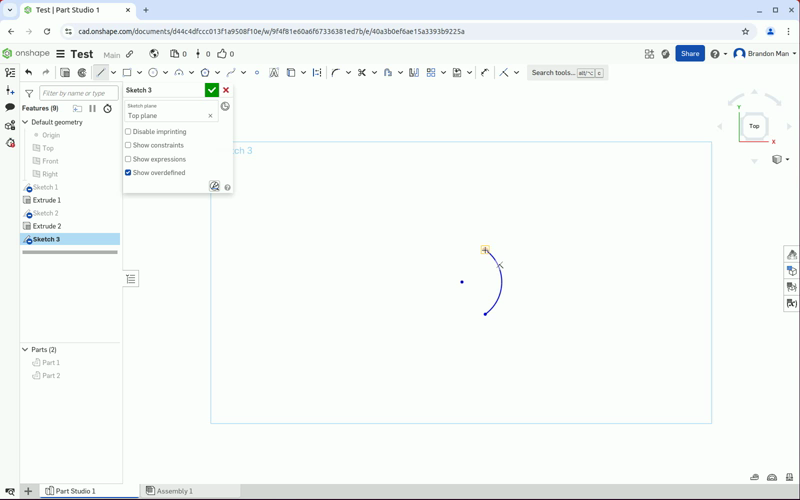
mouse_move(485, 314)
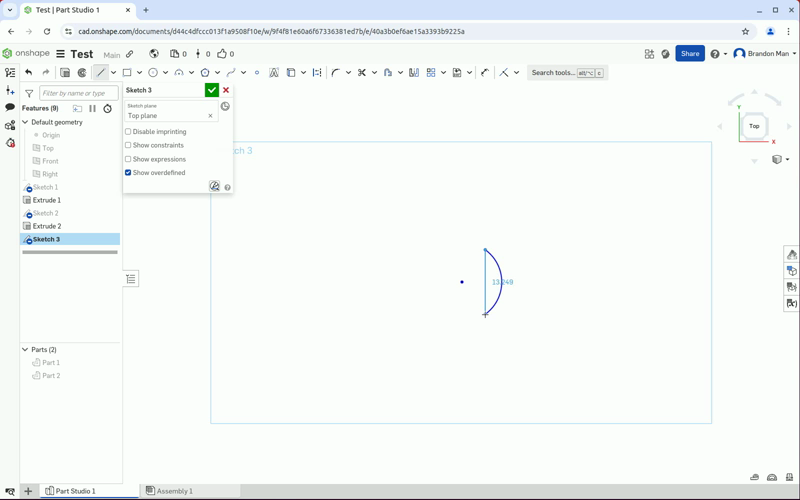
key_up(shift)
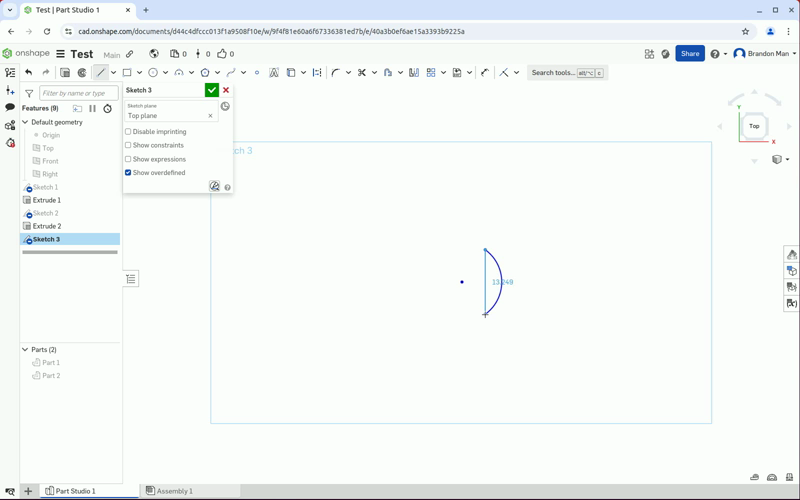
click(485, 314)
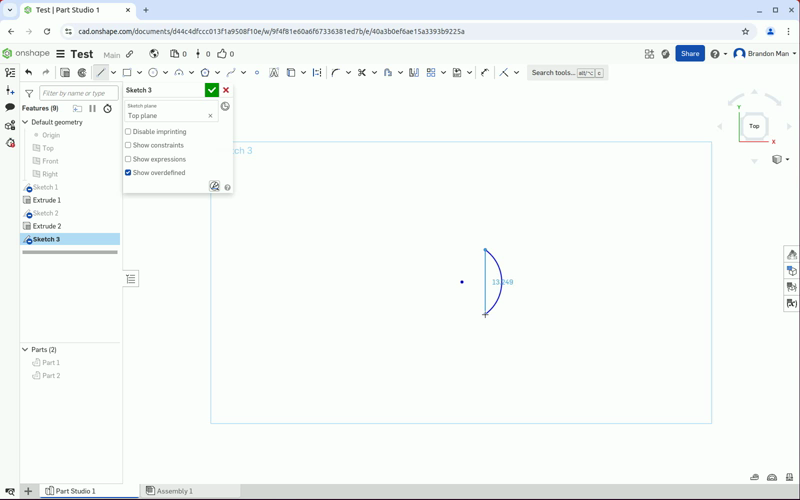
key(esc)
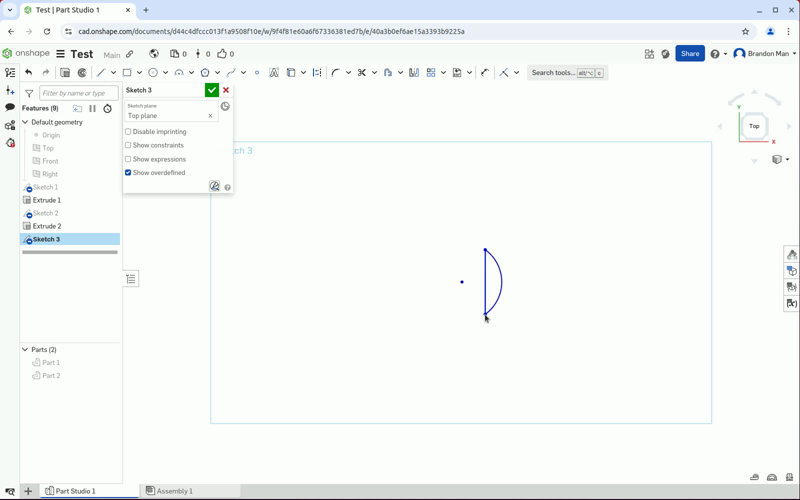
mouse_move(499, 274)
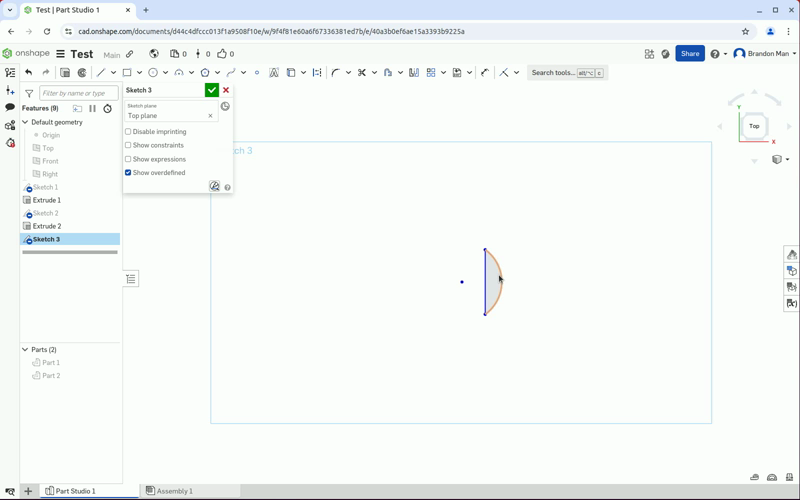
scroll(6)
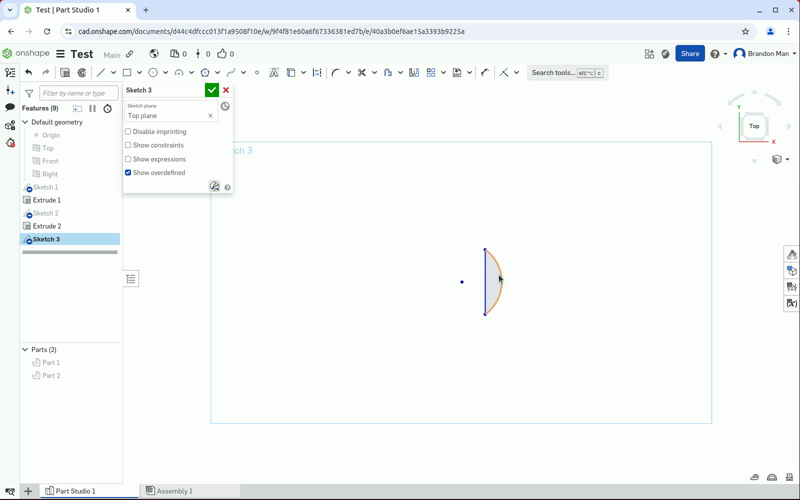
scroll(6)
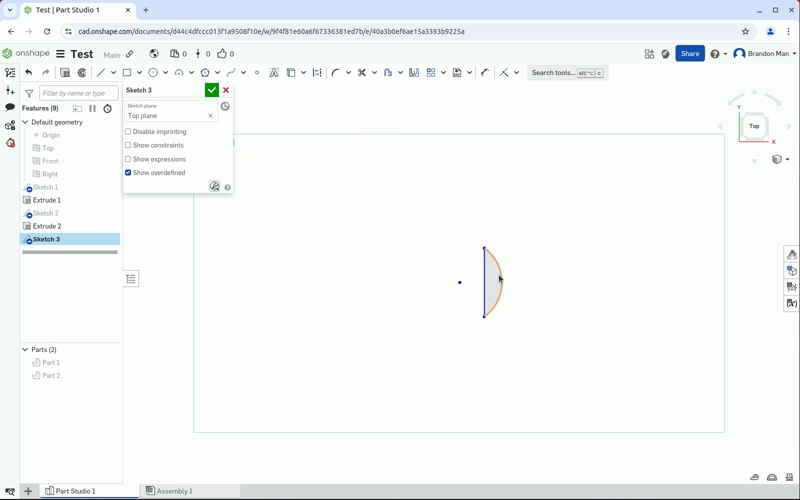
scroll(6)
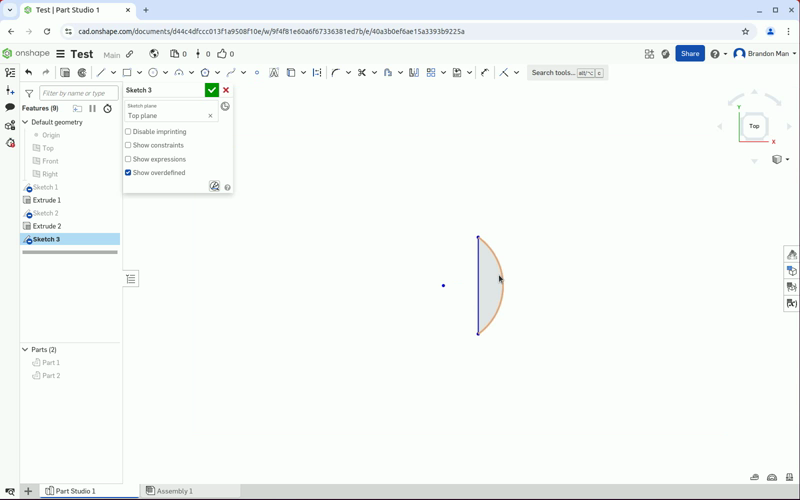
scroll(6)
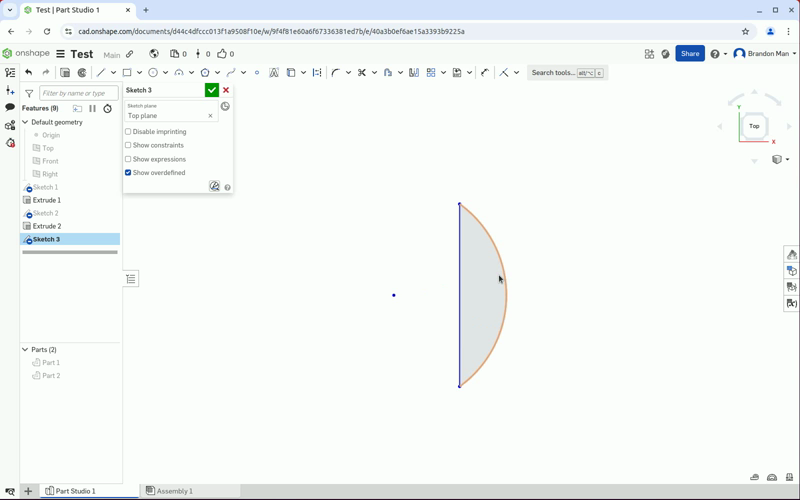
scroll(6)
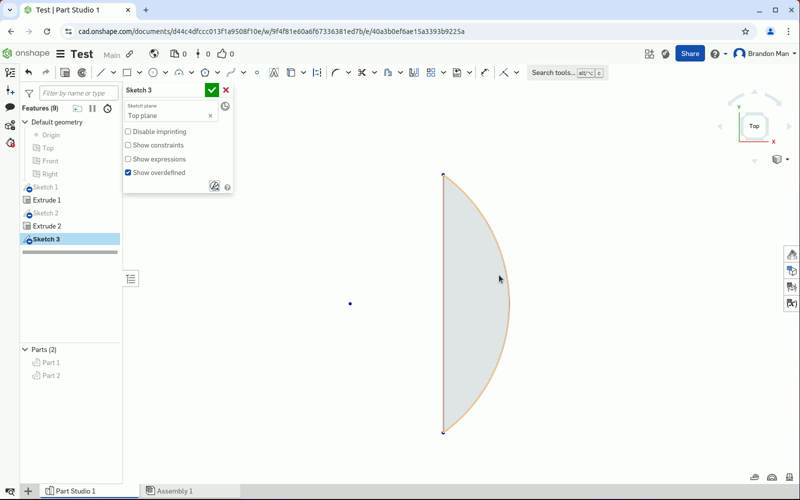
scroll(6)
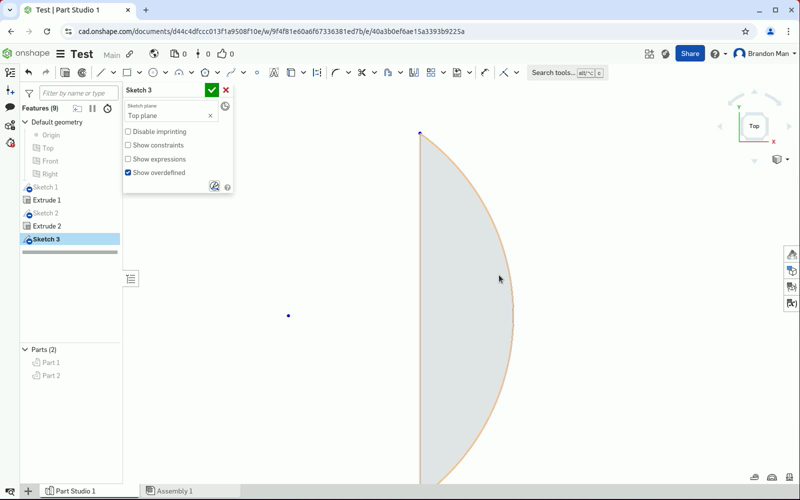
scroll(6)
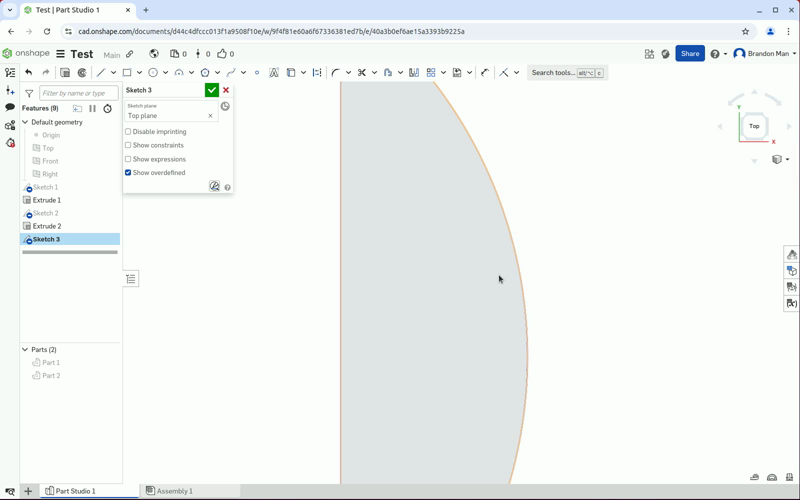
click(499, 274)
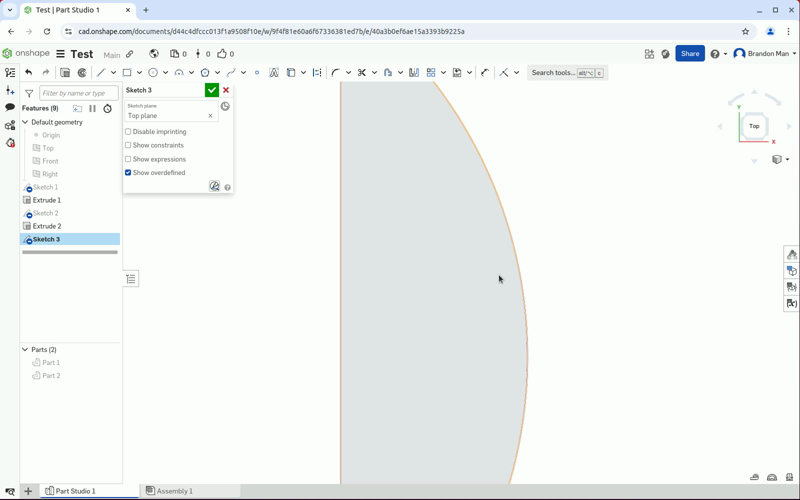
scroll(-6)
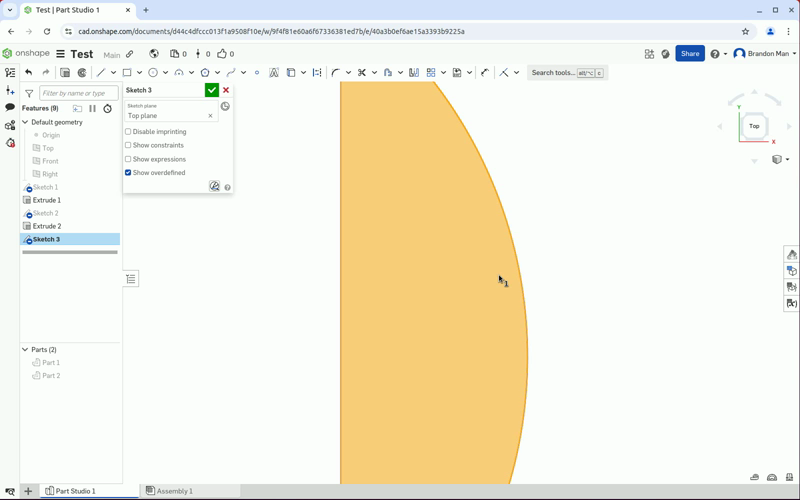
scroll(-6)
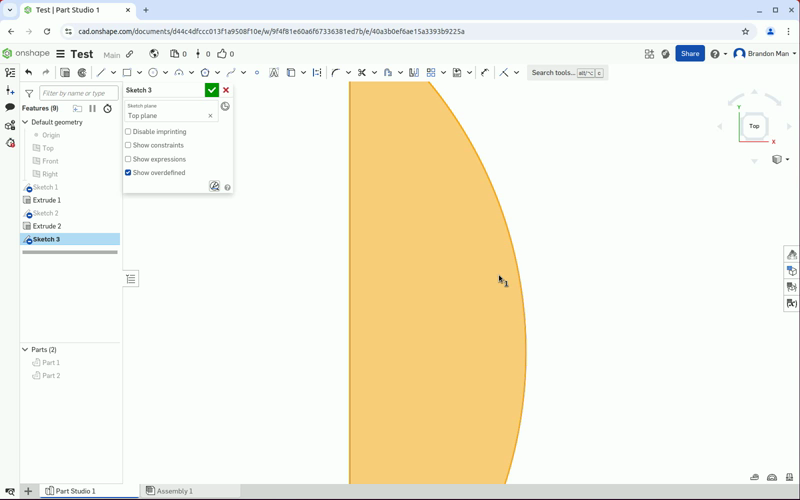
scroll(-6)
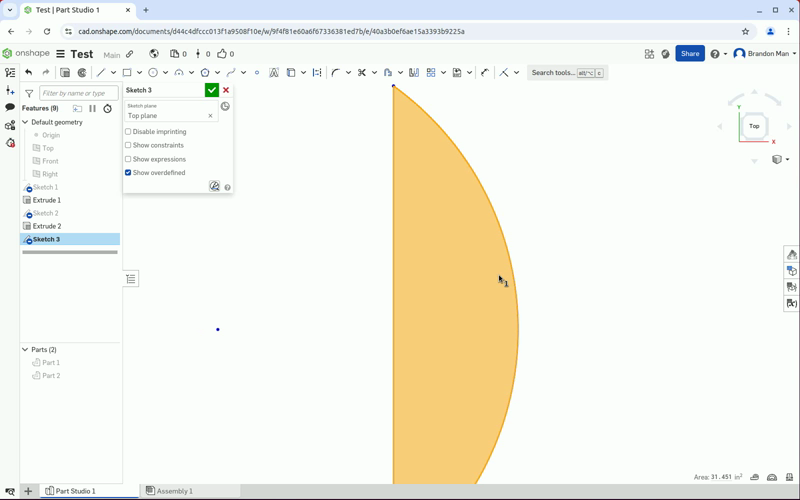
scroll(-6)
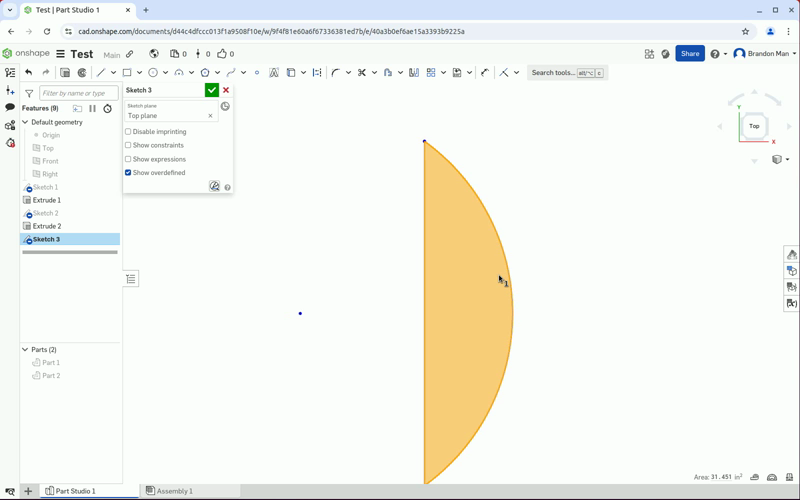
scroll(-6)
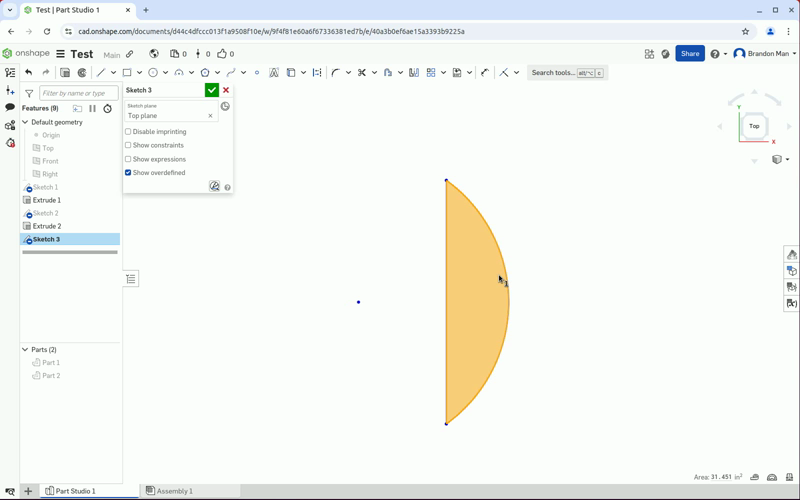
scroll(-6)
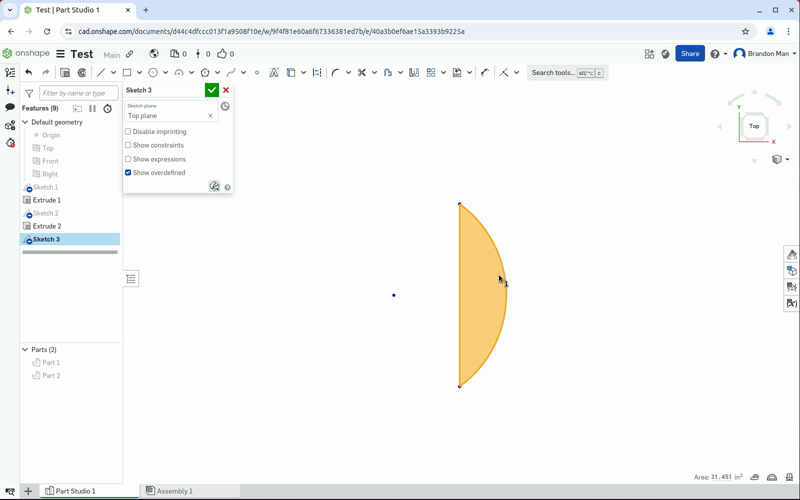
scroll(-6)
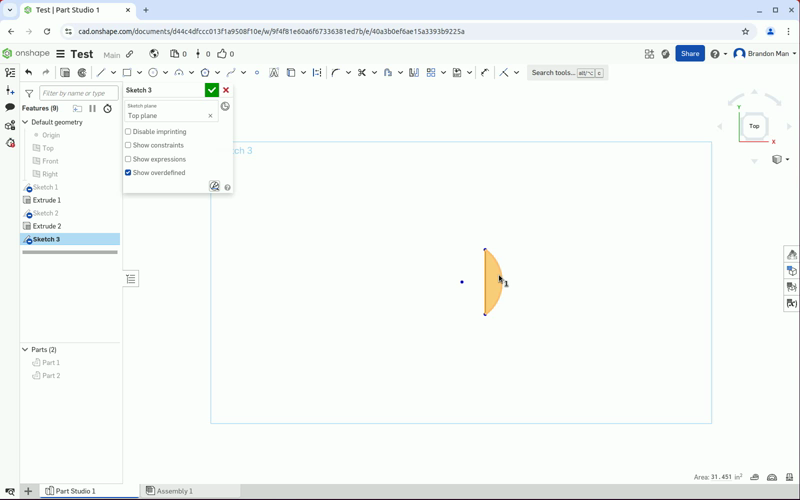
mouse_move(73, 352)
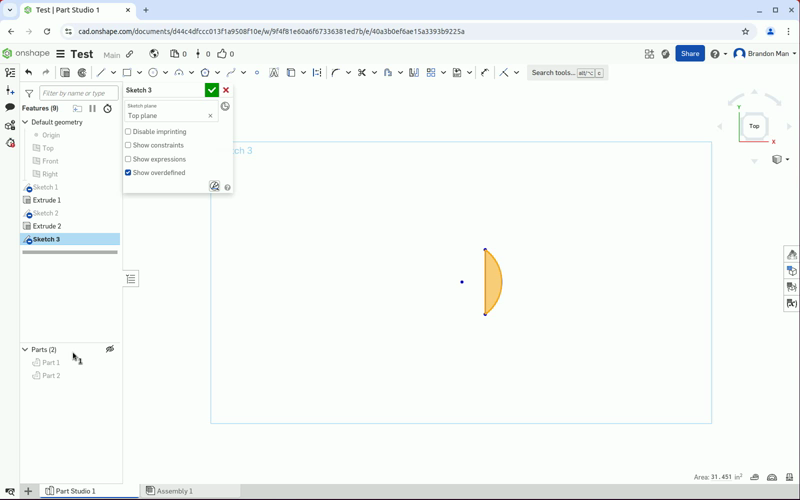
key(shift+y)
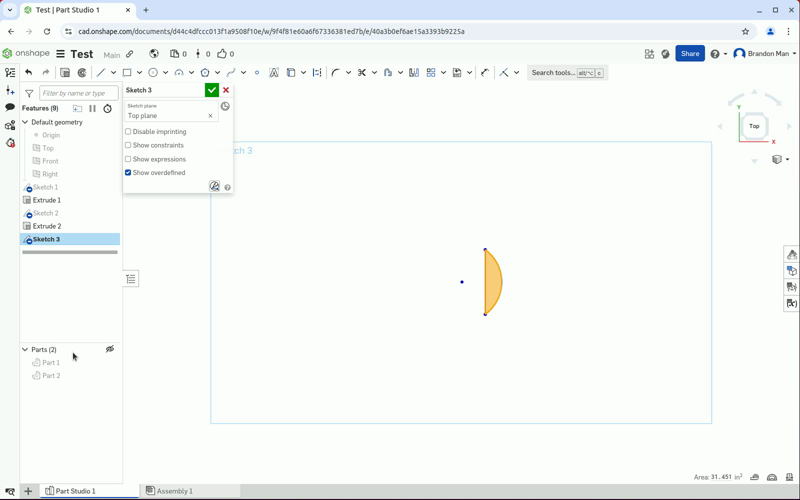
key(shift+e)
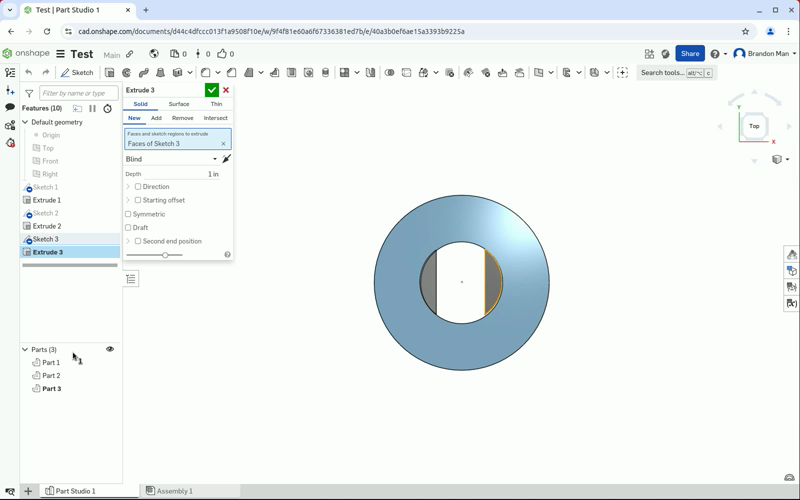
mouse_move(143, 106)
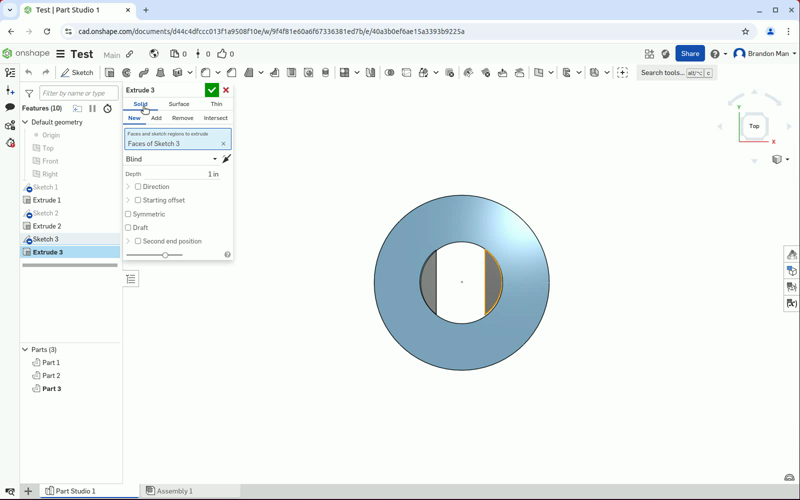
click(143, 106)
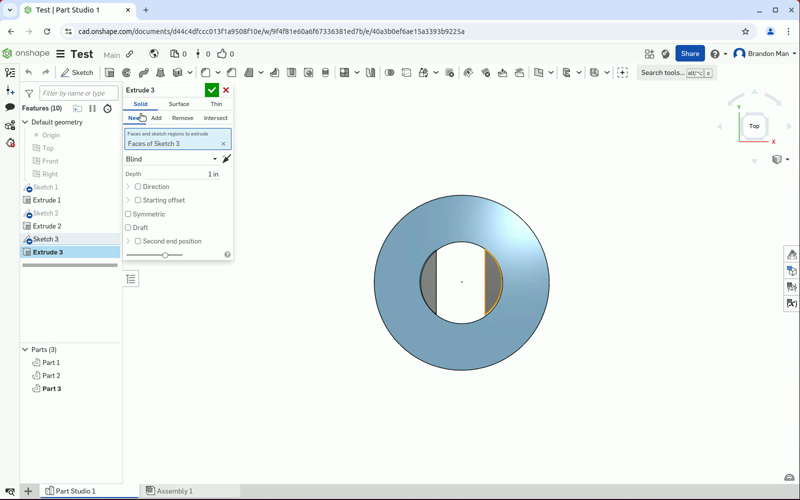
mouse_move(137, 120)
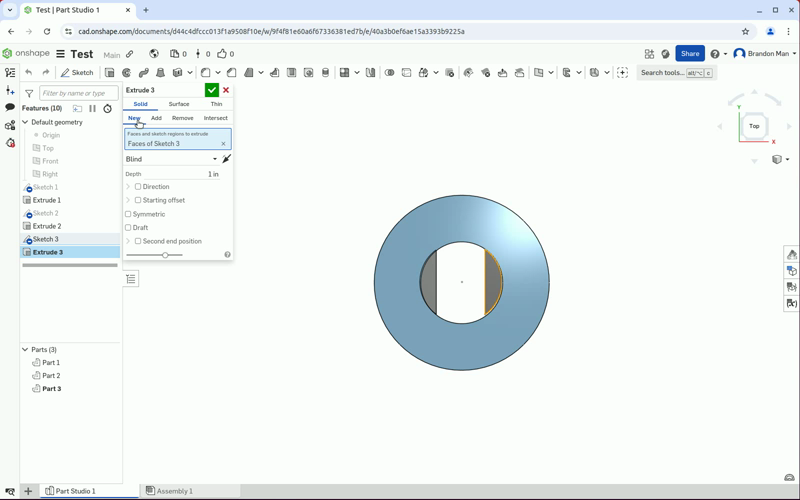
click(137, 120)
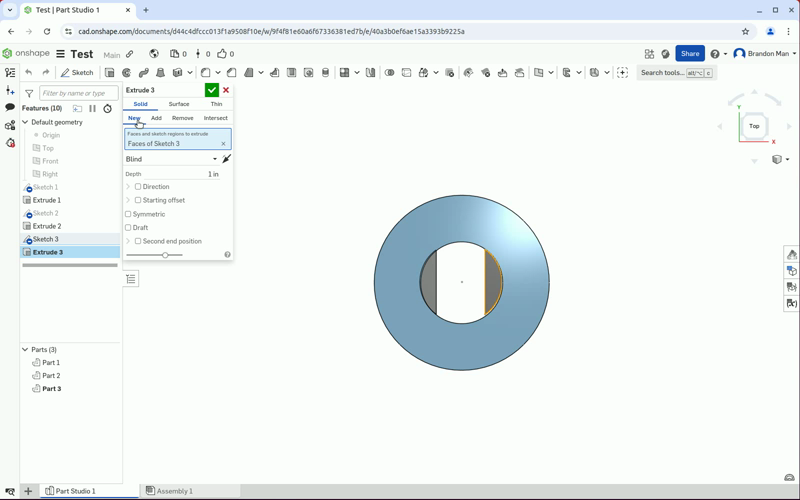
key(tab, 4)
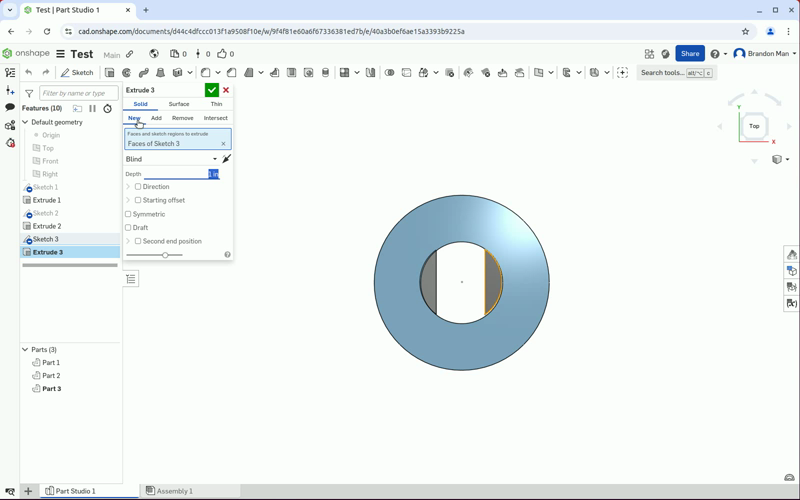
text(23.108)
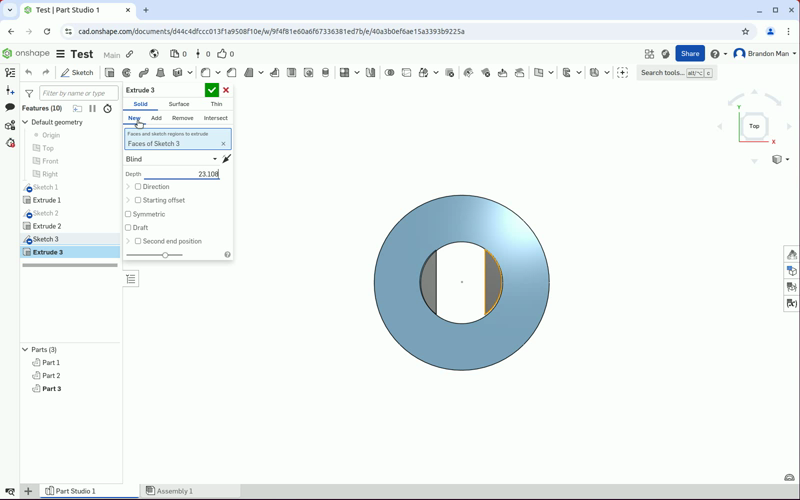
key(enter)
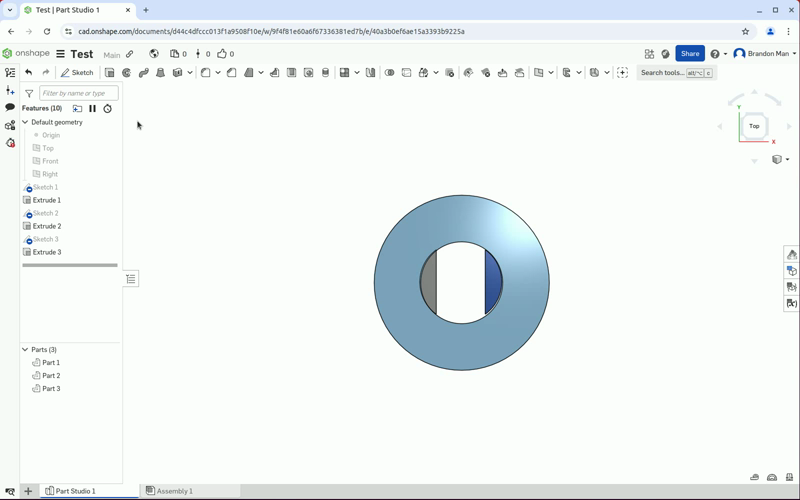
key(shift+h)
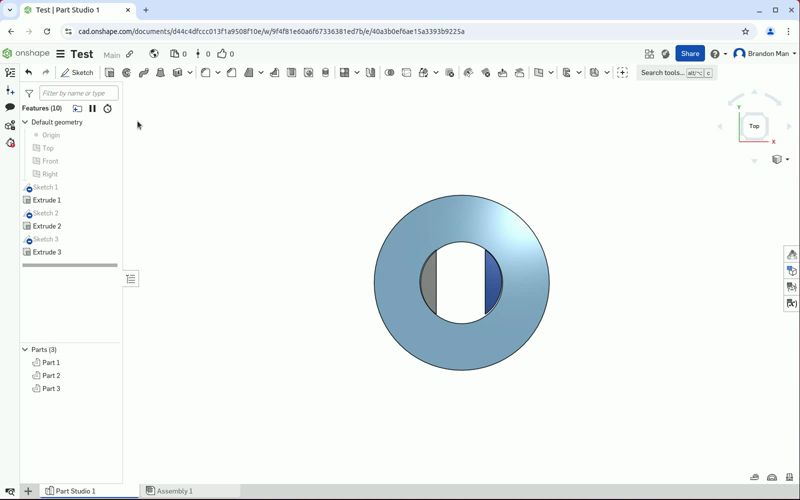
key(shift+h)
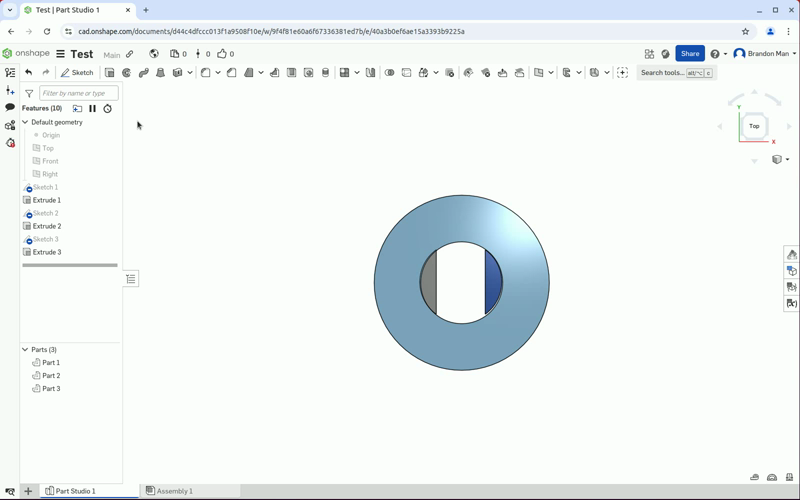
mouse_move(73, 189)
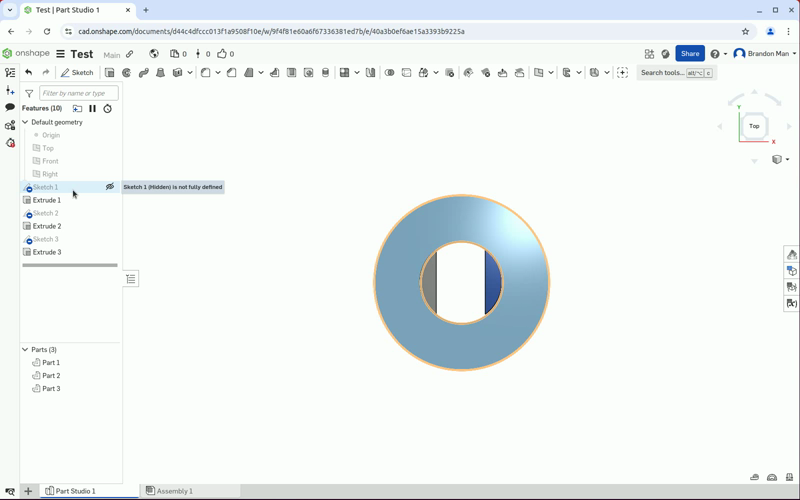
click(73, 189)
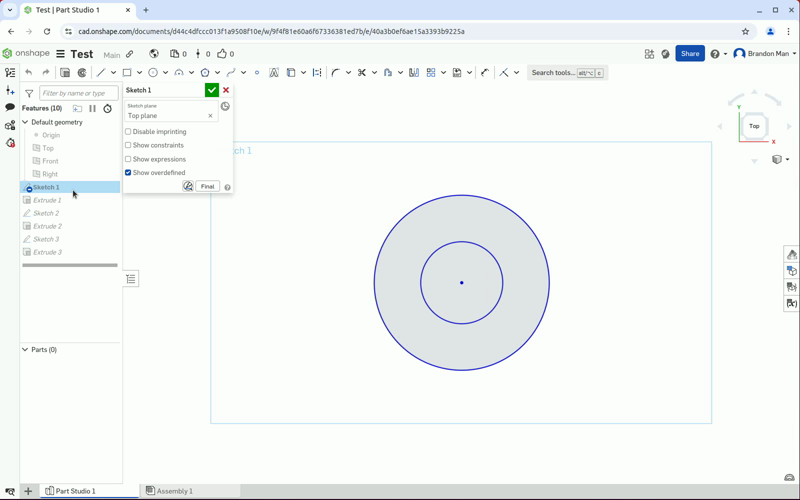
mouse_move(229, 92)
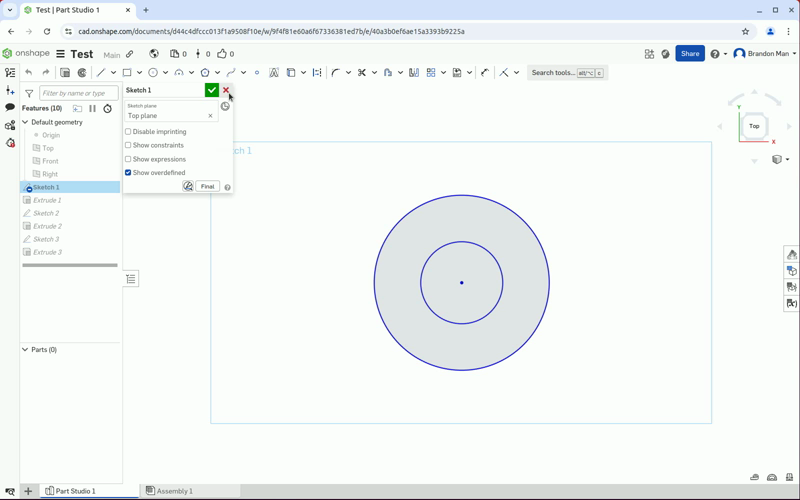
click(229, 92)
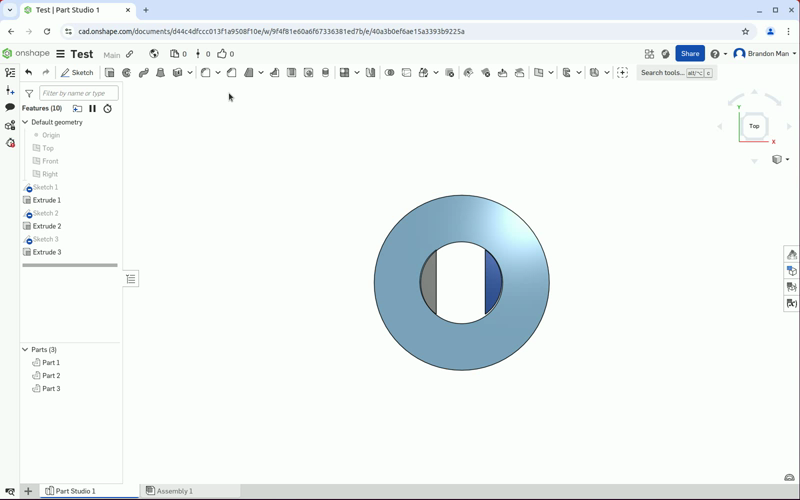
mouse_move(541, 75)
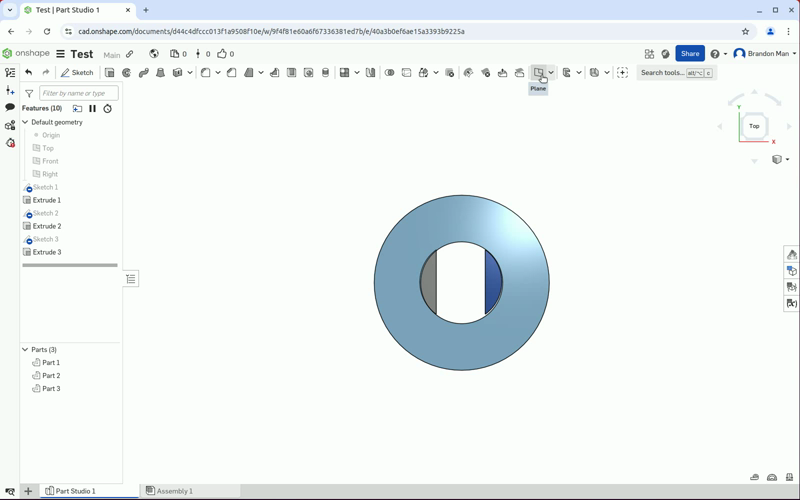
click(541, 75)
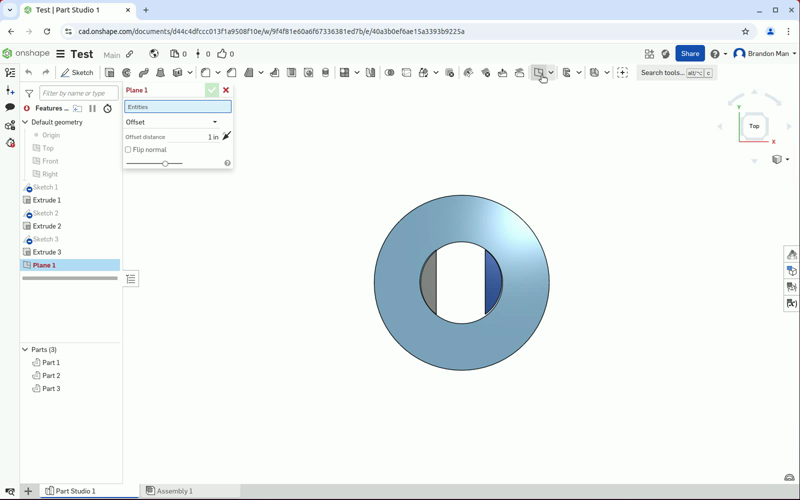
mouse_move(73, 150)
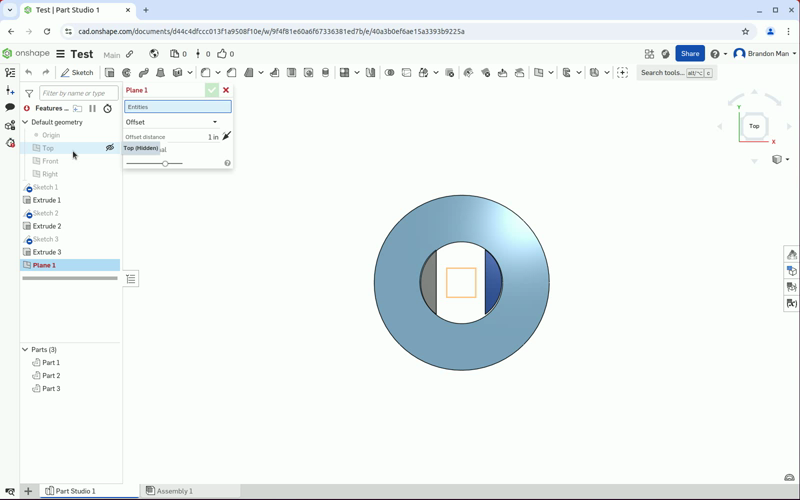
click(73, 150)
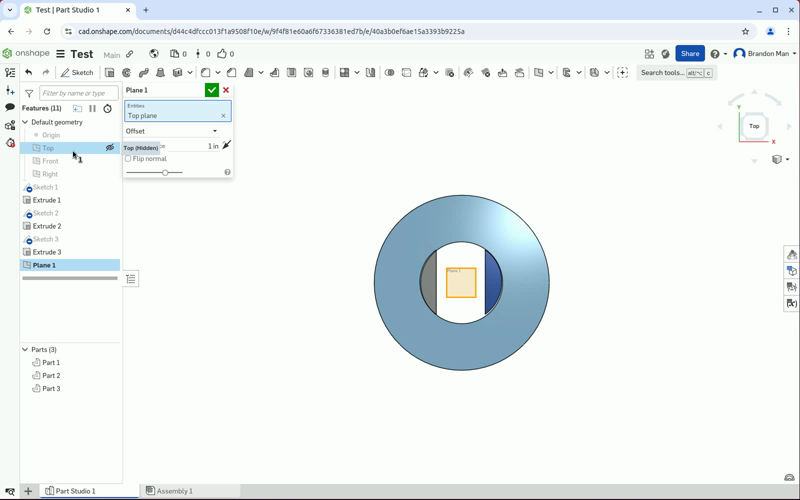
key(tab, 2)
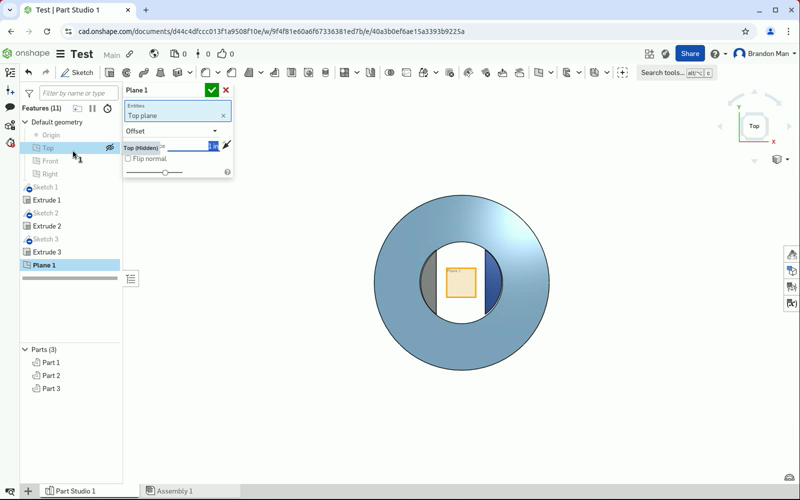
text(23.108)
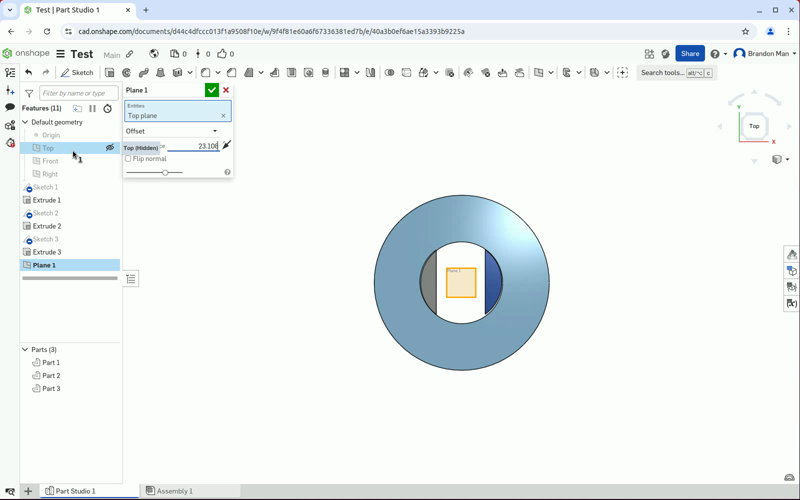
key(enter, 2)
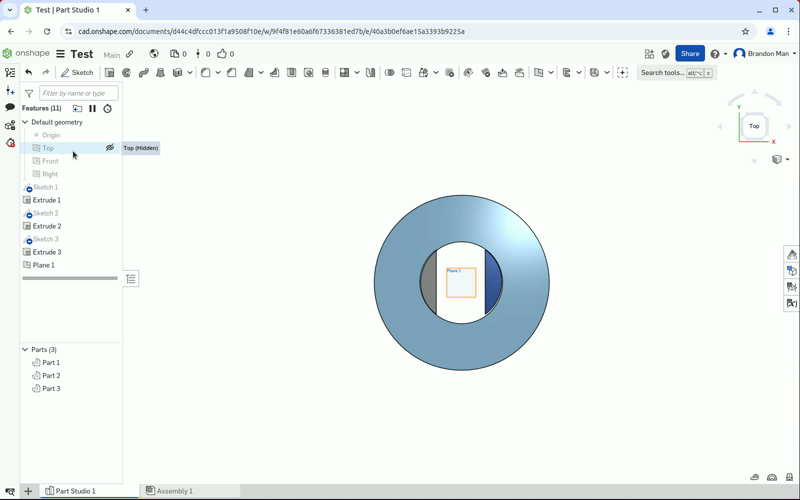
key(shift+s)
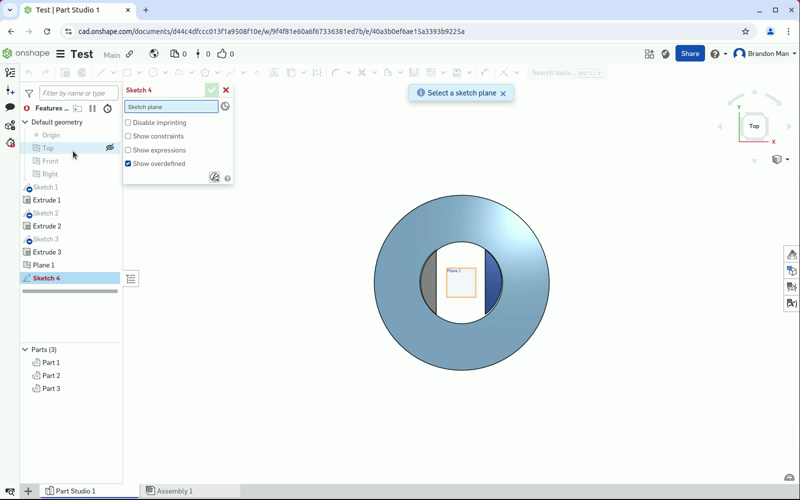
mouse_move(73, 267)
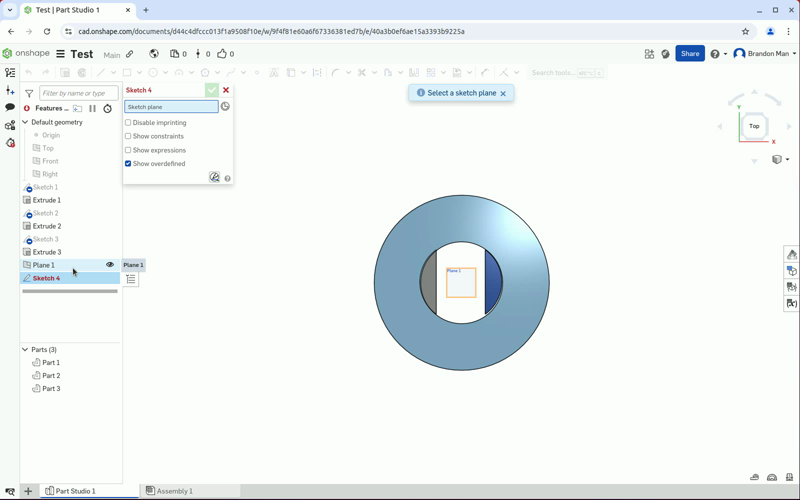
click(73, 267)
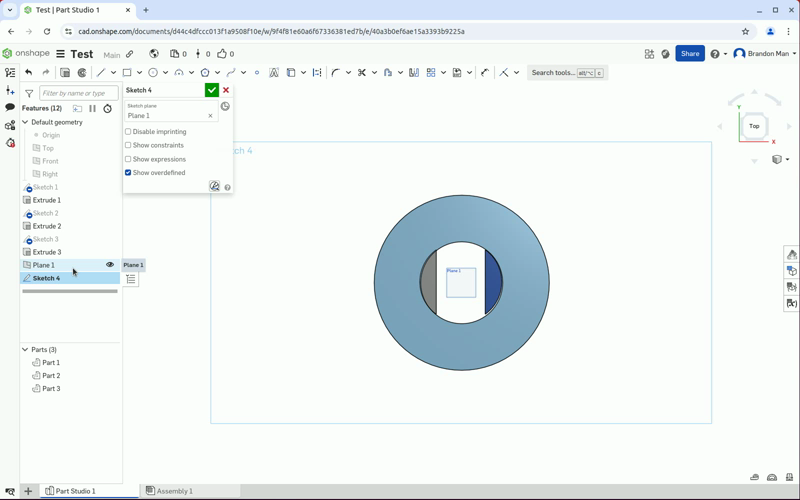
mouse_move(73, 352)
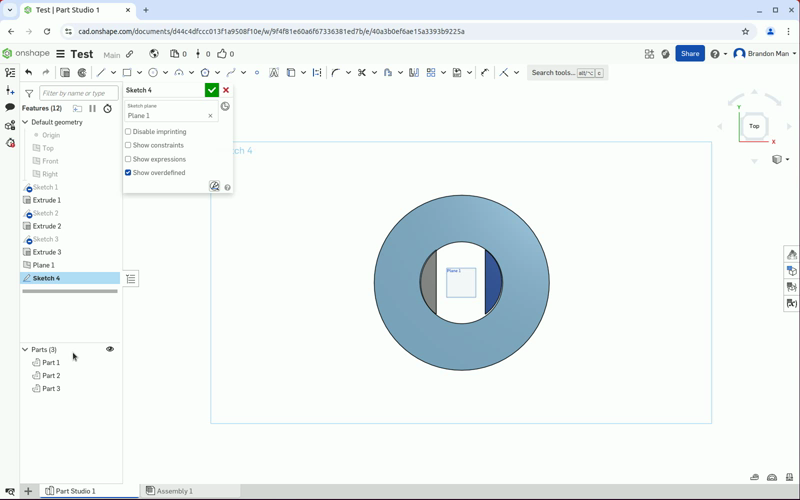
key(y)
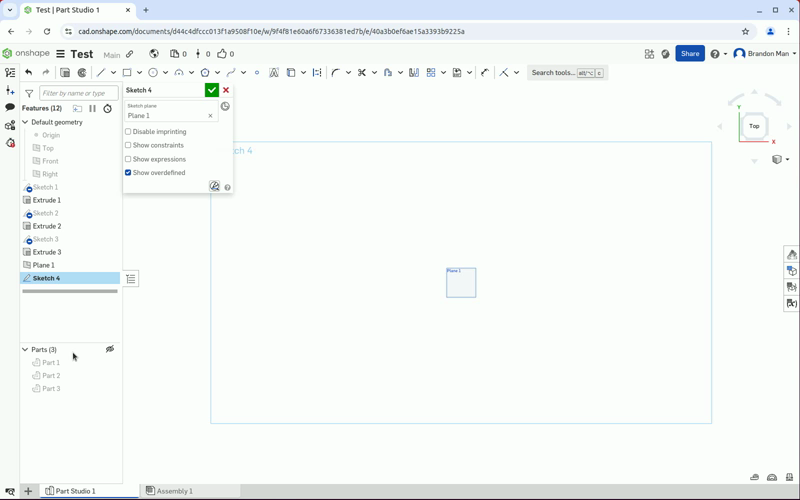
key(l)
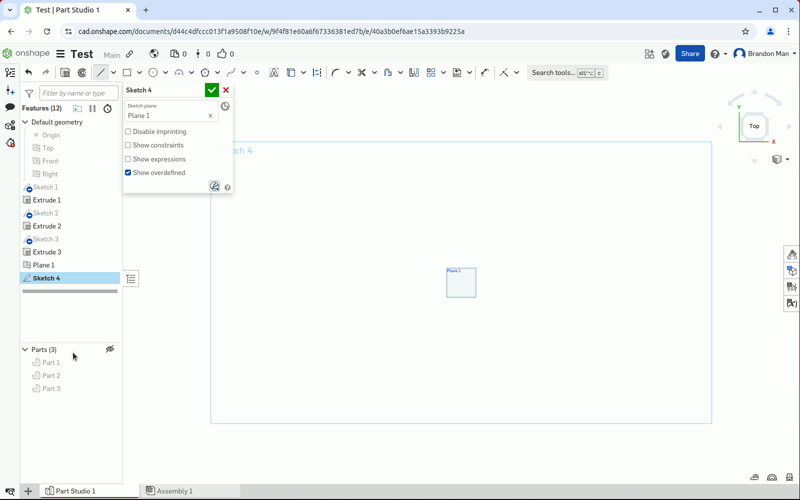
key_down(shift)
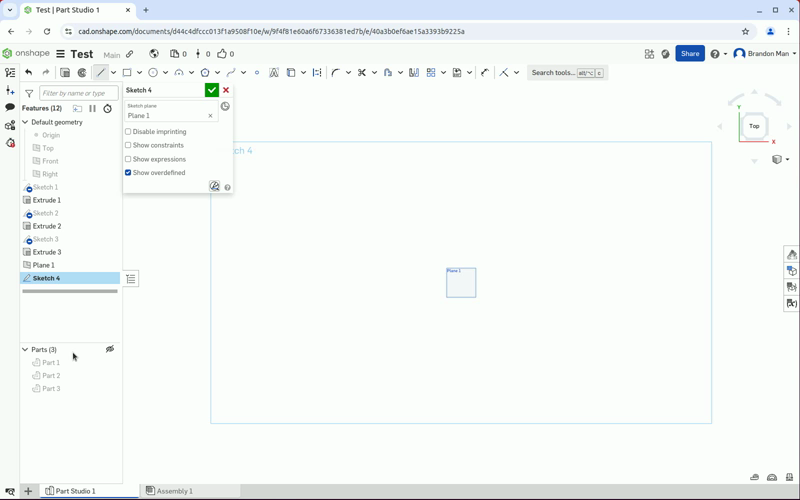
mouse_move(436, 314)
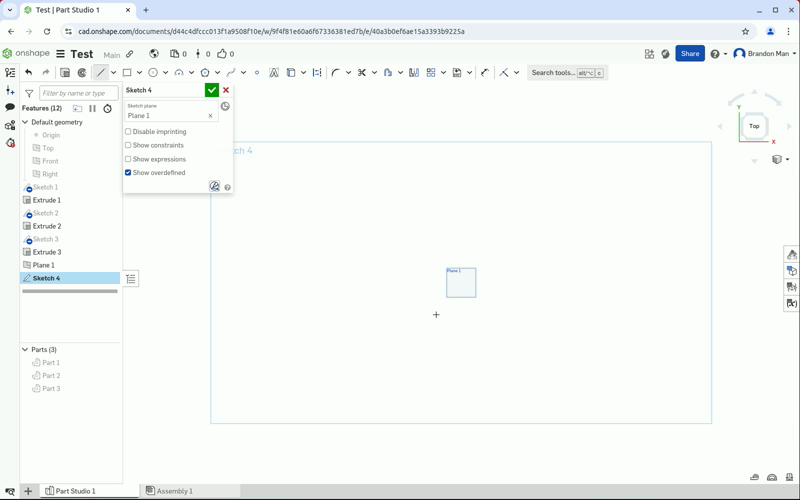
click(436, 314)
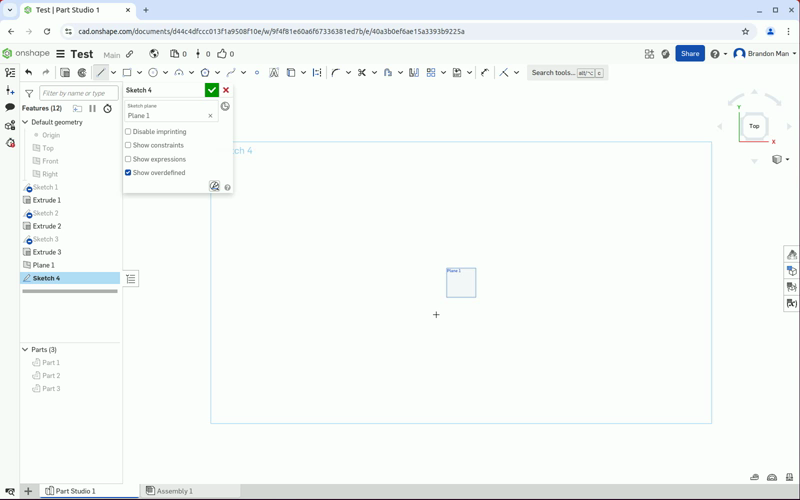
key_up(shift)
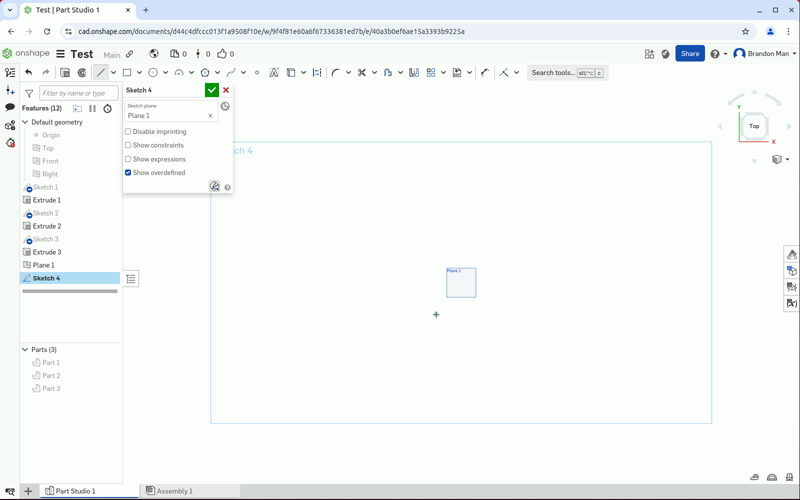
key_down(shift)
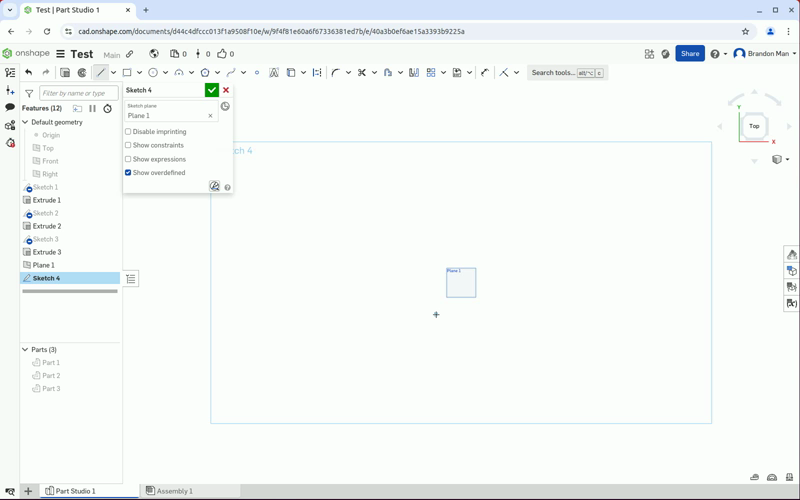
mouse_move(436, 249)
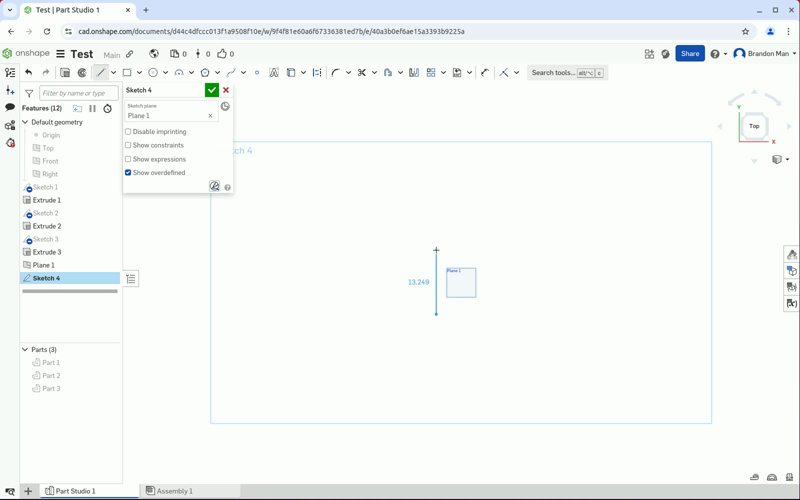
click(436, 249)
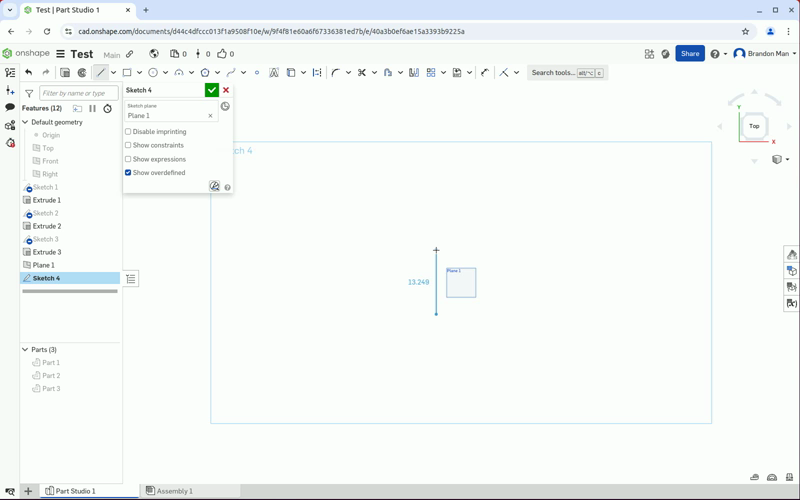
key_up(shift)
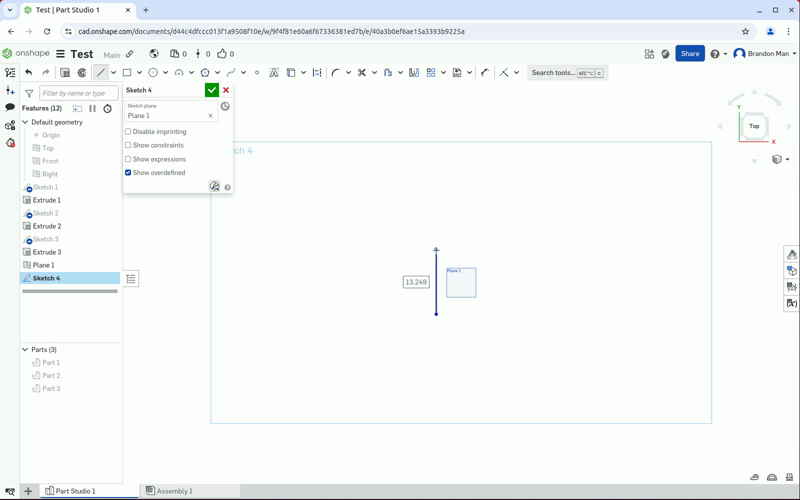
key(esc)
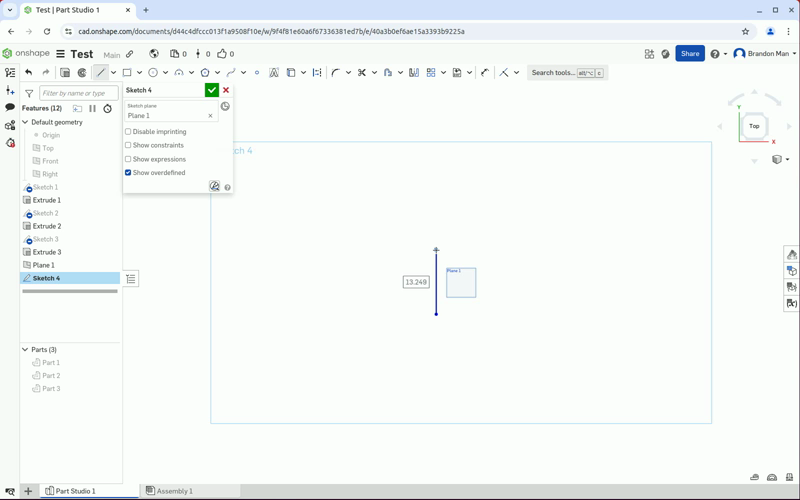
key(a)
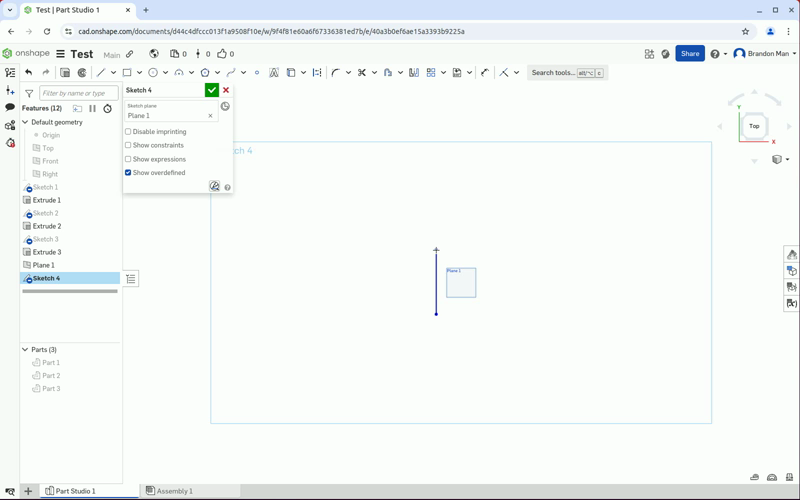
mouse_move(436, 249)
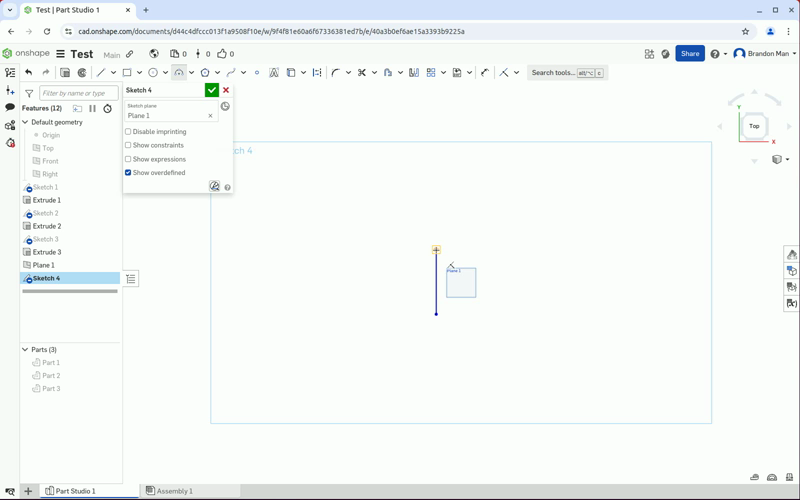
click(436, 249)
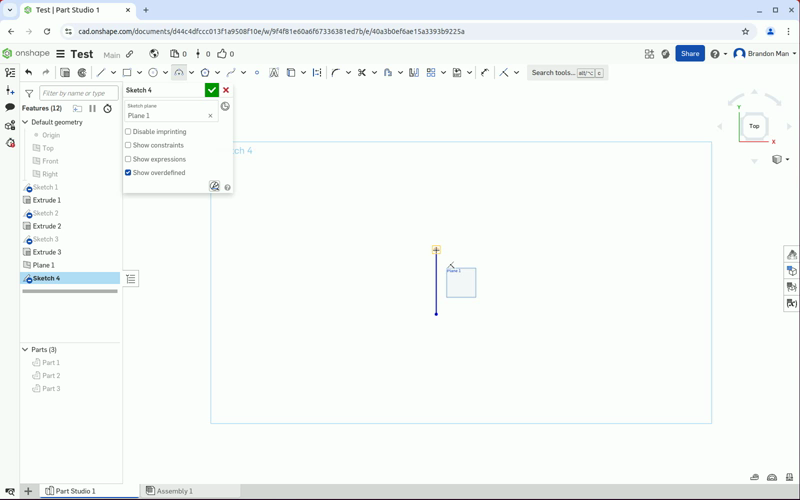
mouse_move(436, 314)
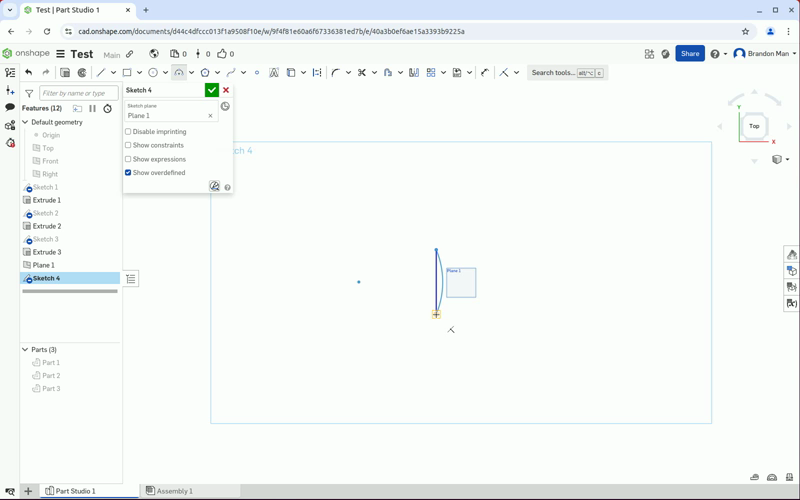
click(436, 314)
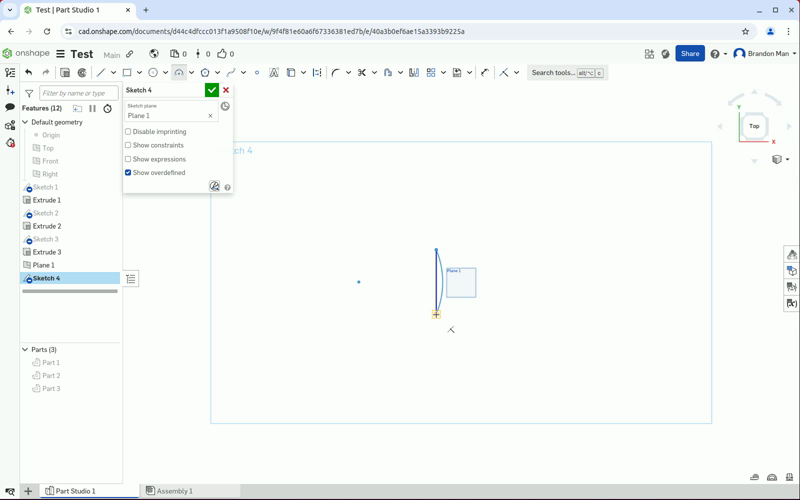
key_down(shift)
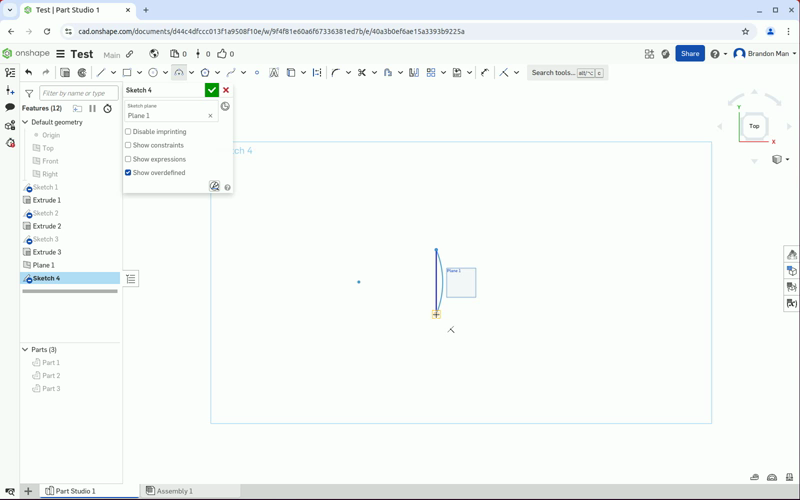
mouse_move(419, 282)
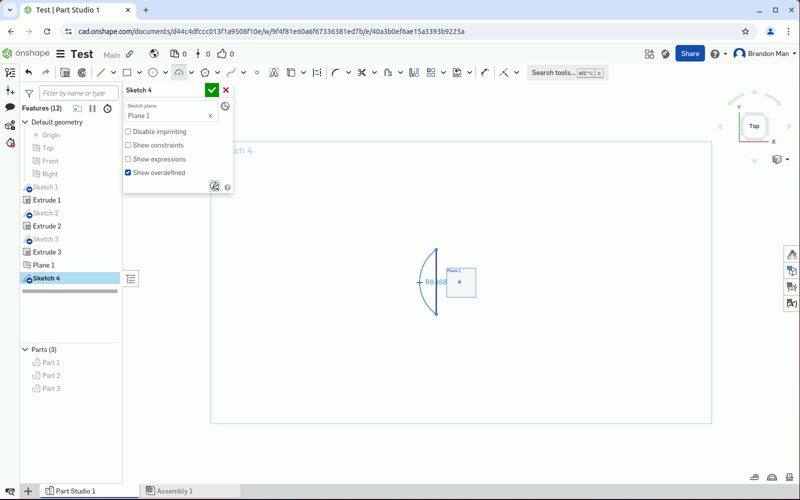
click(419, 282)
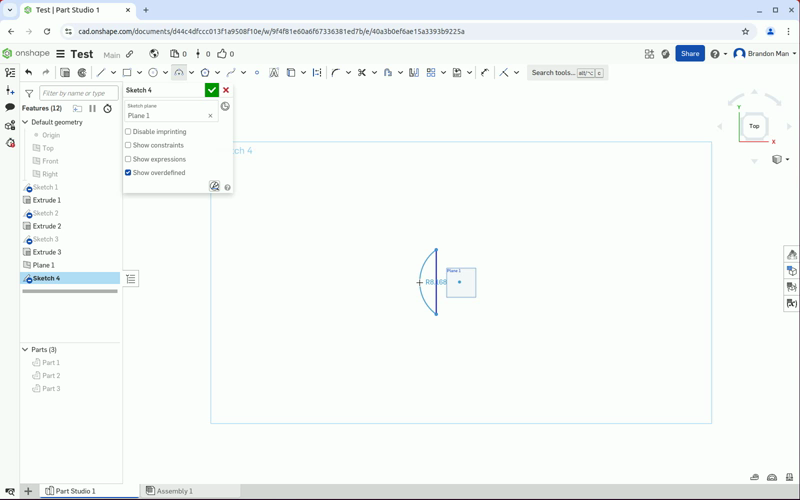
key_up(shift)
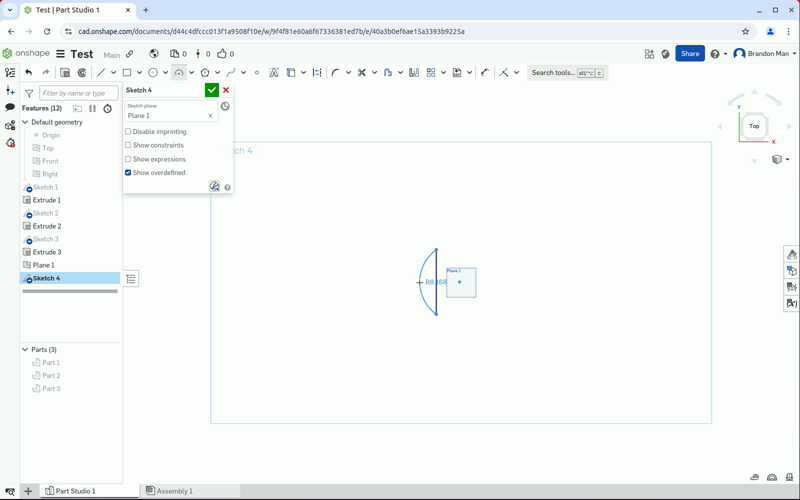
key(esc)
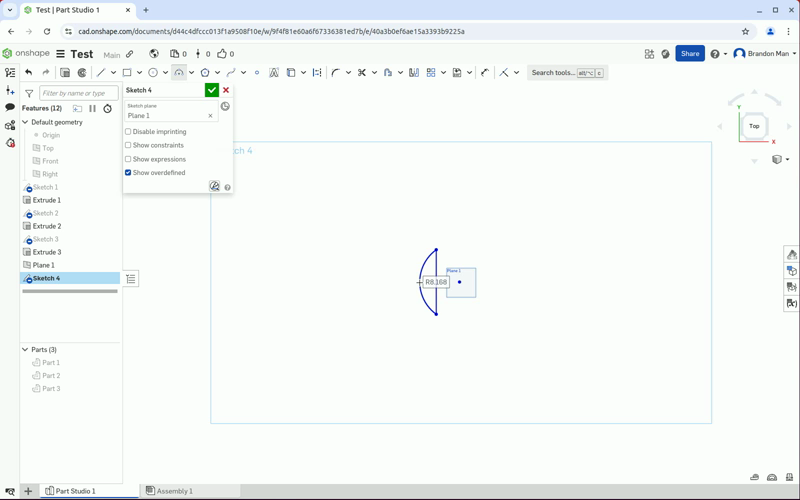
mouse_move(433, 284)
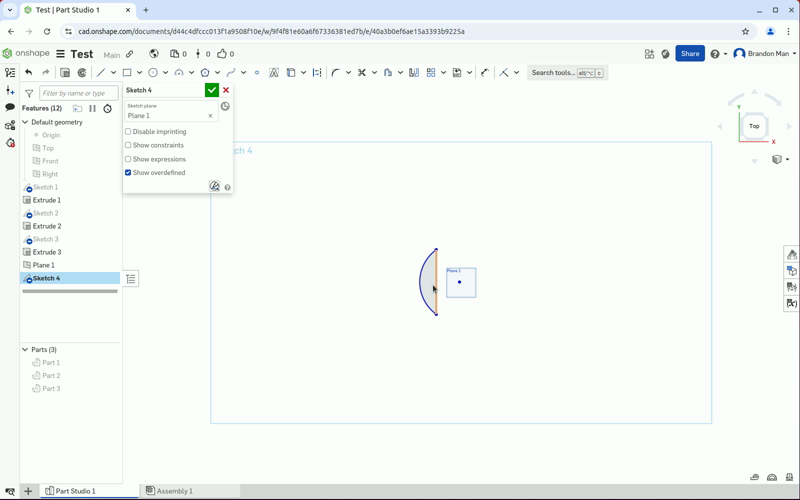
scroll(6)
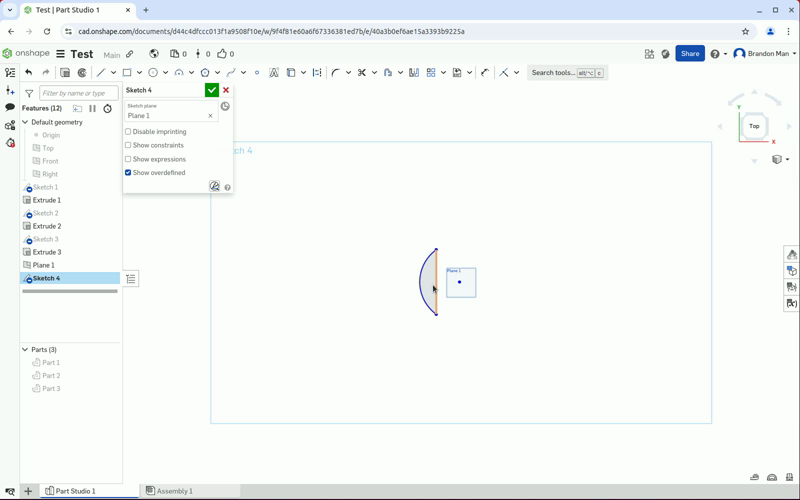
scroll(6)
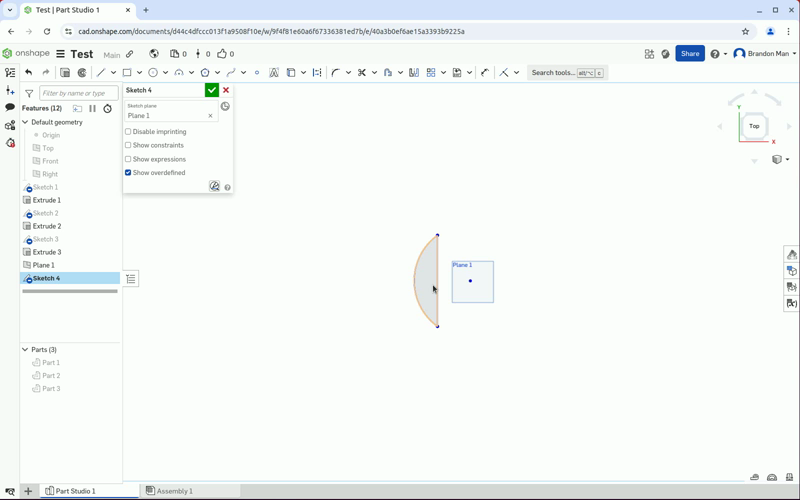
scroll(6)
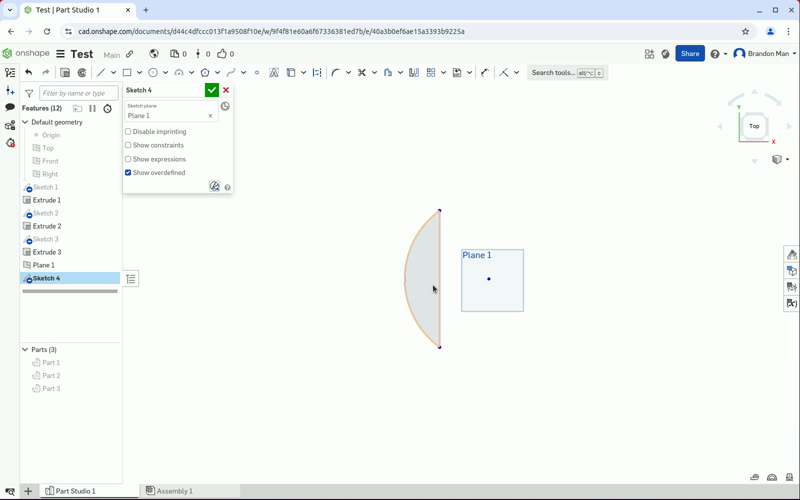
scroll(6)
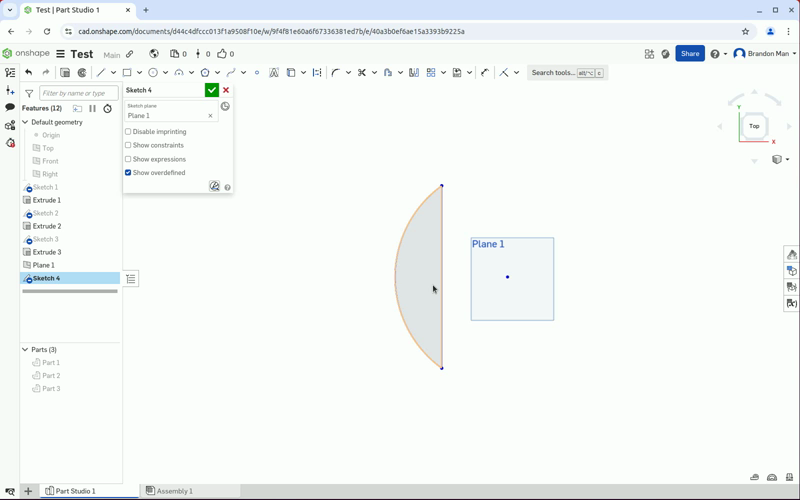
scroll(6)
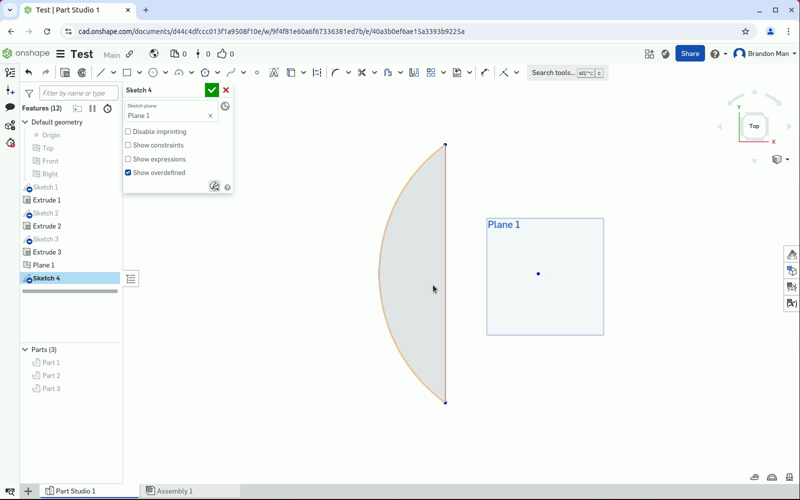
scroll(6)
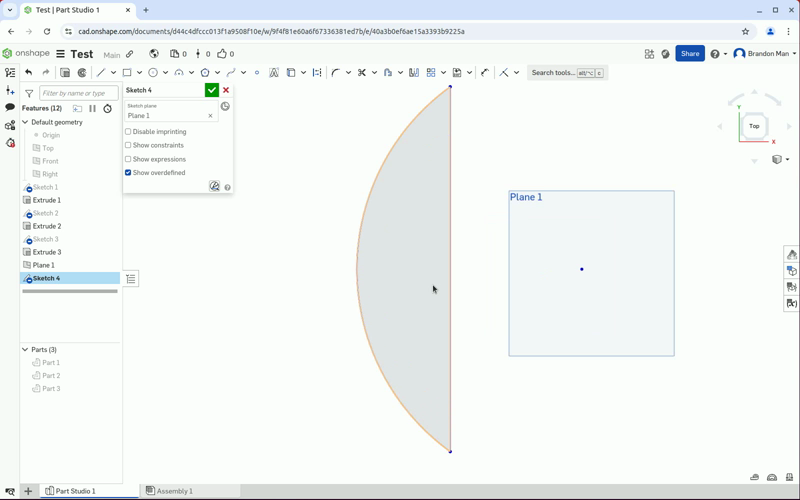
scroll(6)
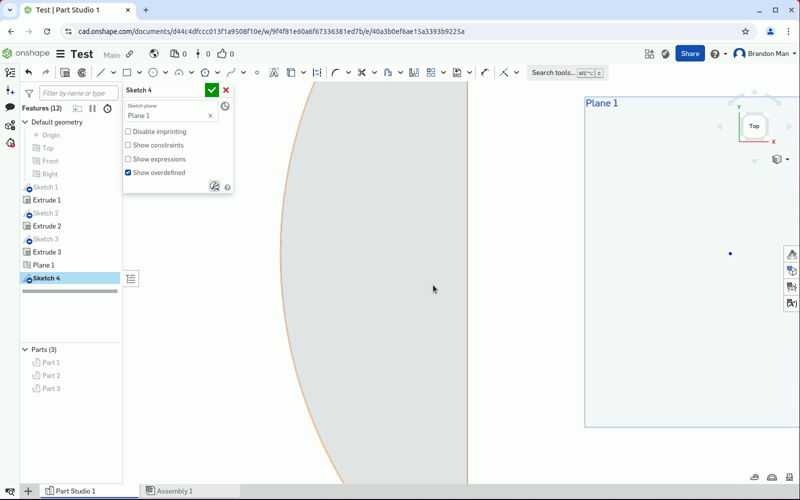
click(433, 284)
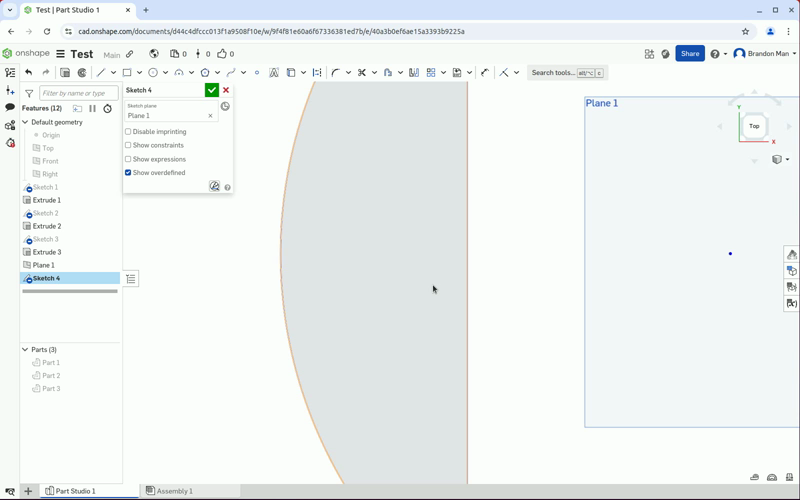
scroll(-6)
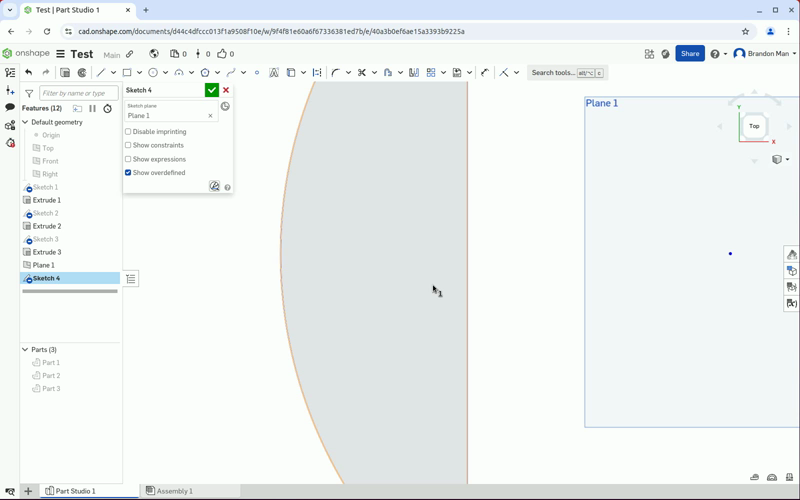
scroll(-6)
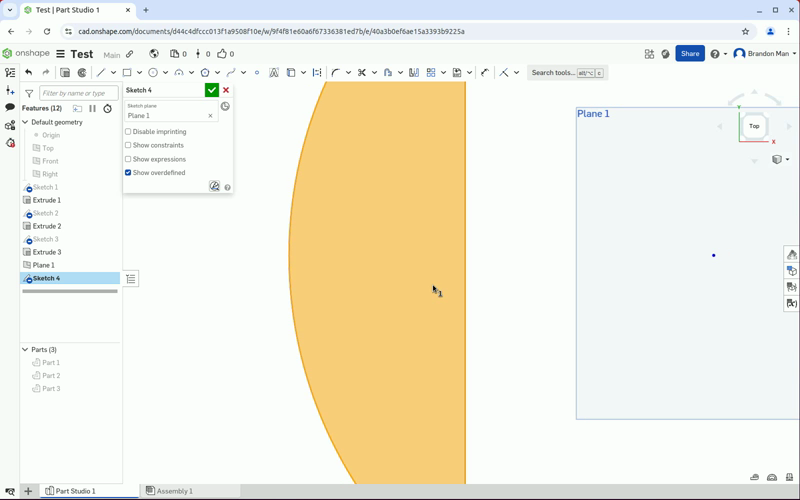
scroll(-6)
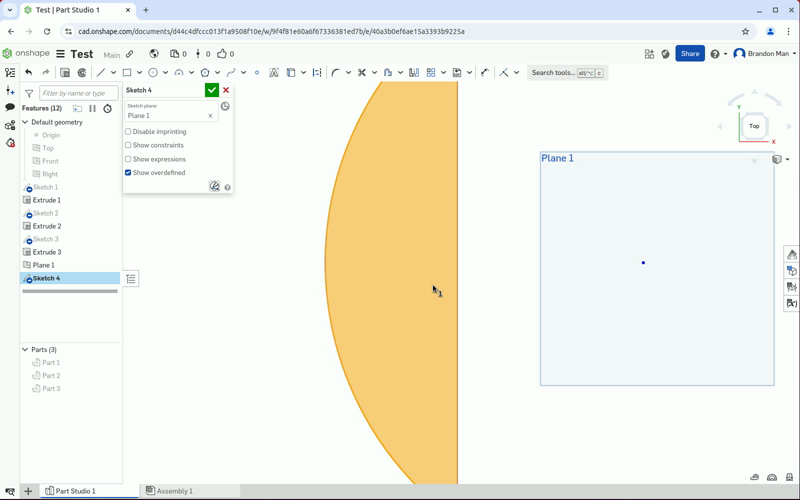
scroll(-6)
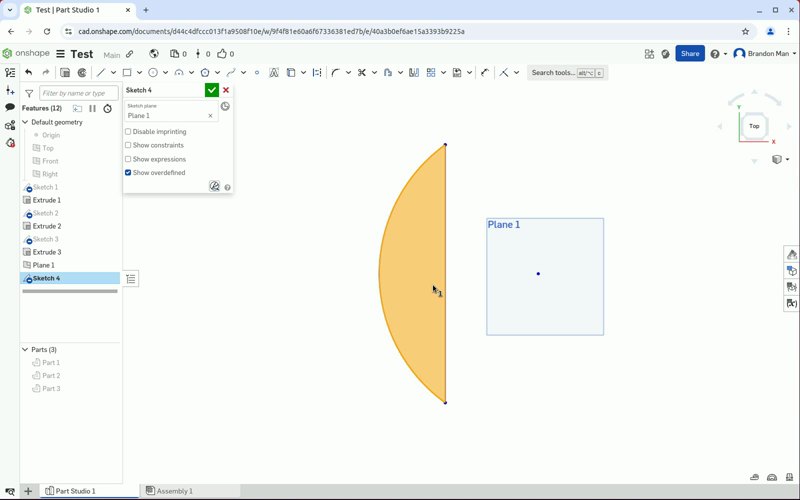
scroll(-6)
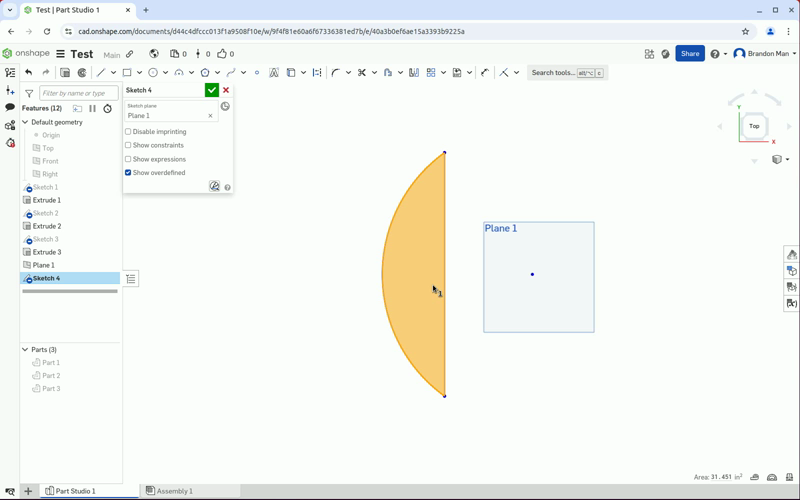
scroll(-6)
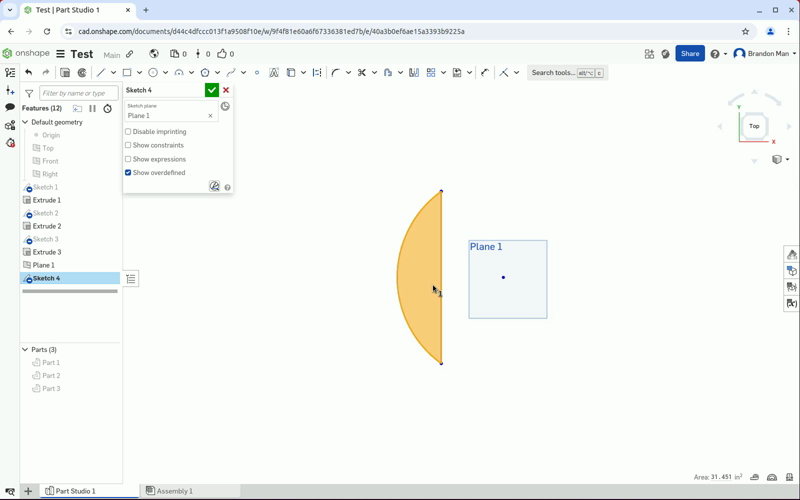
scroll(-6)
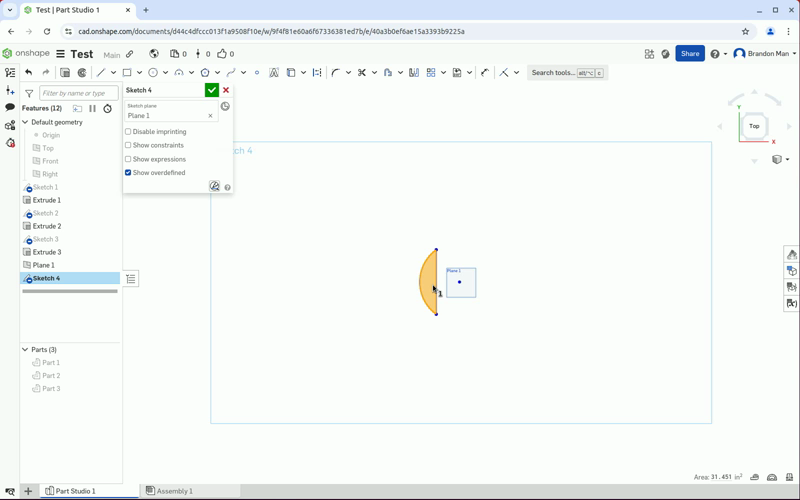
mouse_move(73, 352)
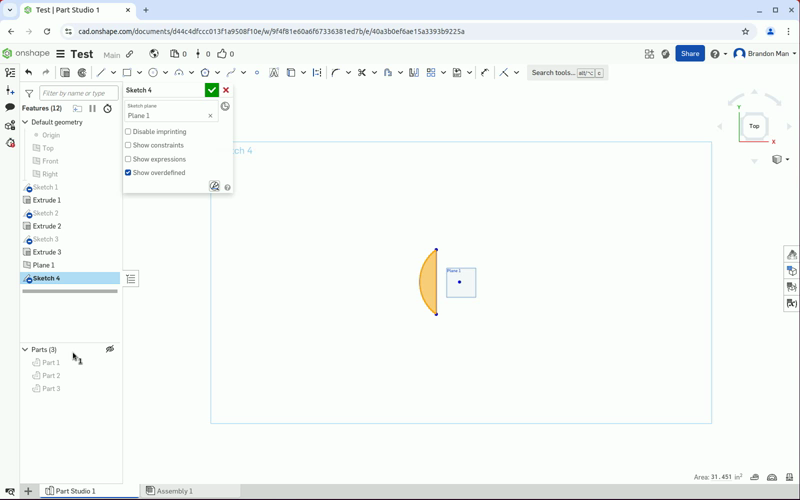
key(shift+y)
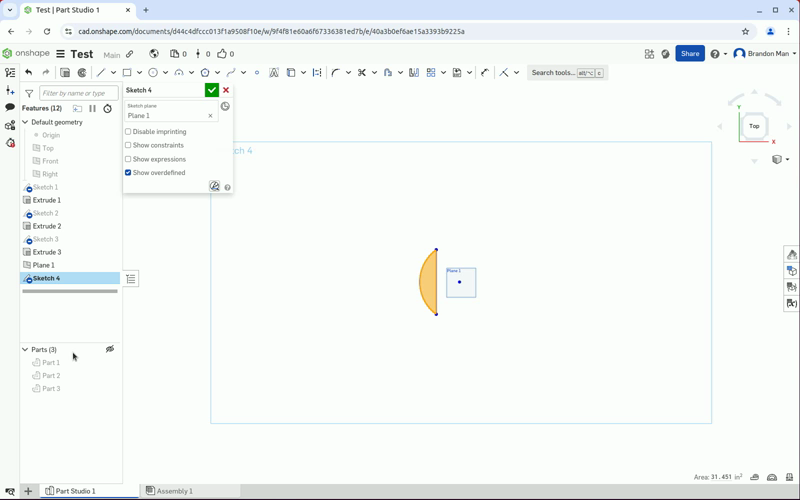
key(shift+e)
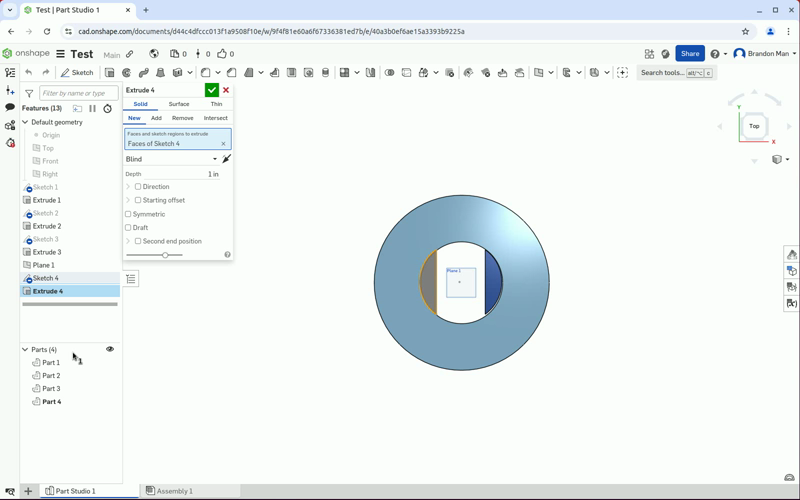
mouse_move(143, 106)
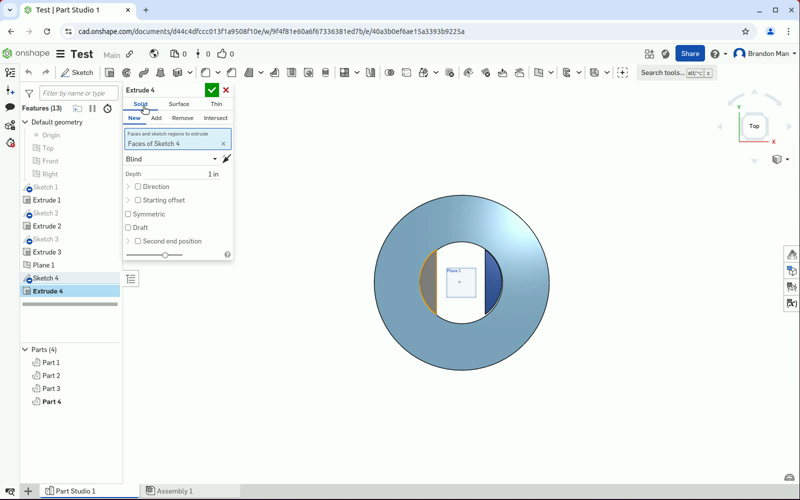
click(143, 106)
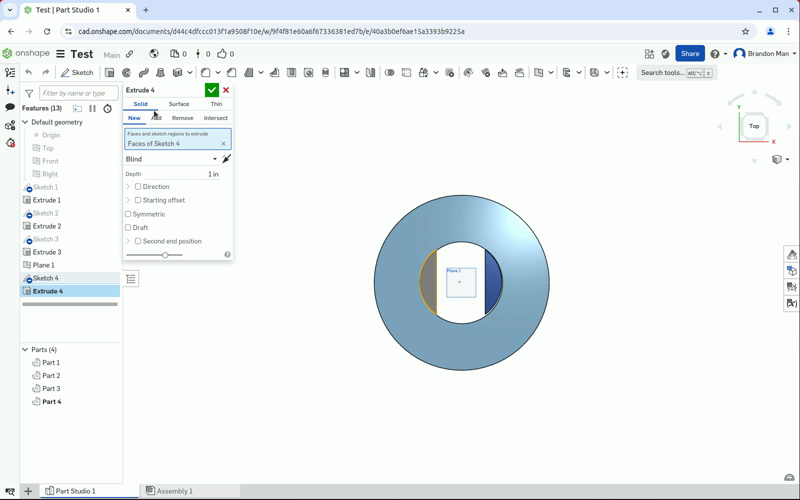
mouse_move(186, 120)
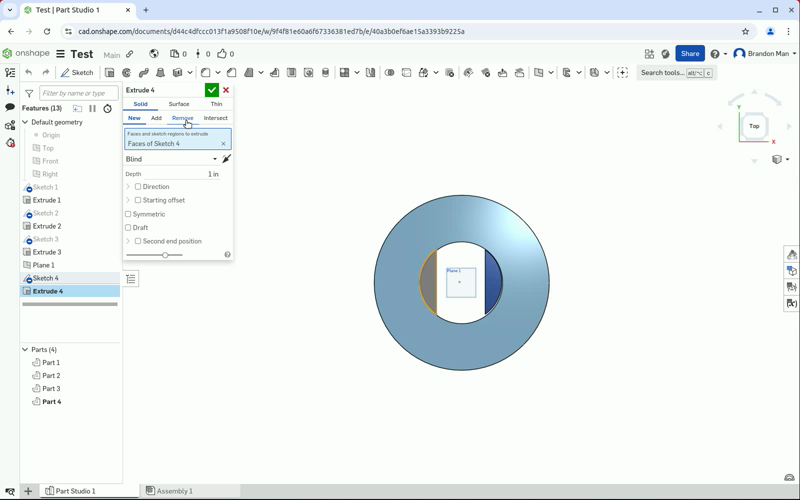
click(186, 120)
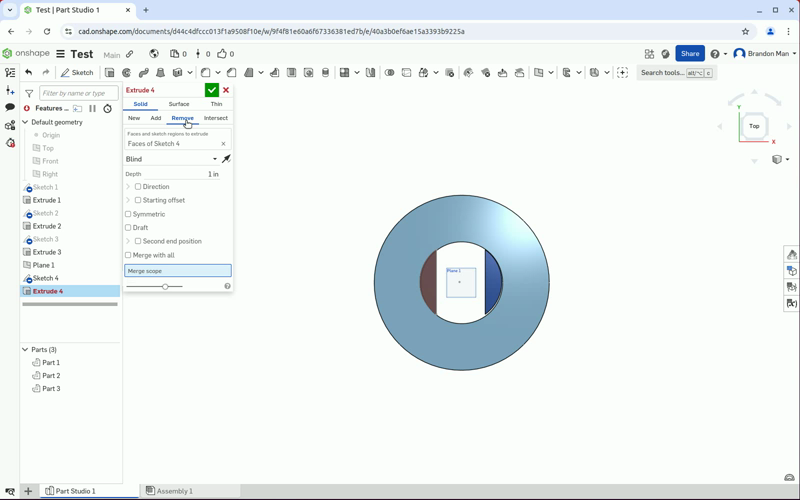
key(tab, 4)
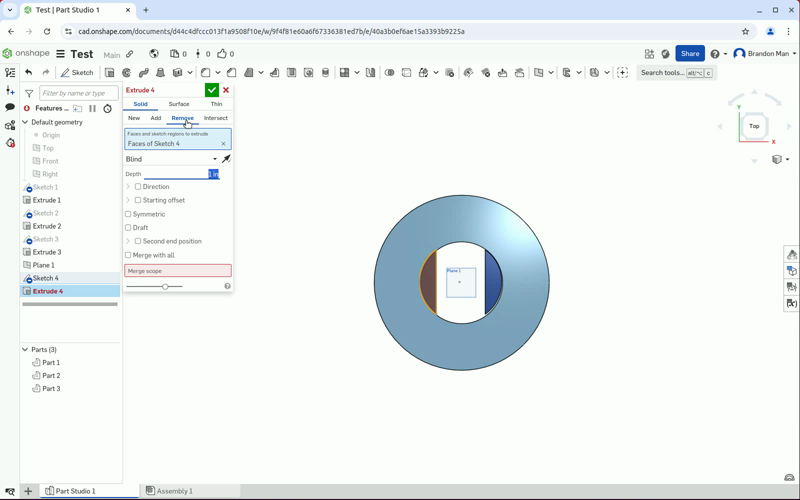
text(4.574)
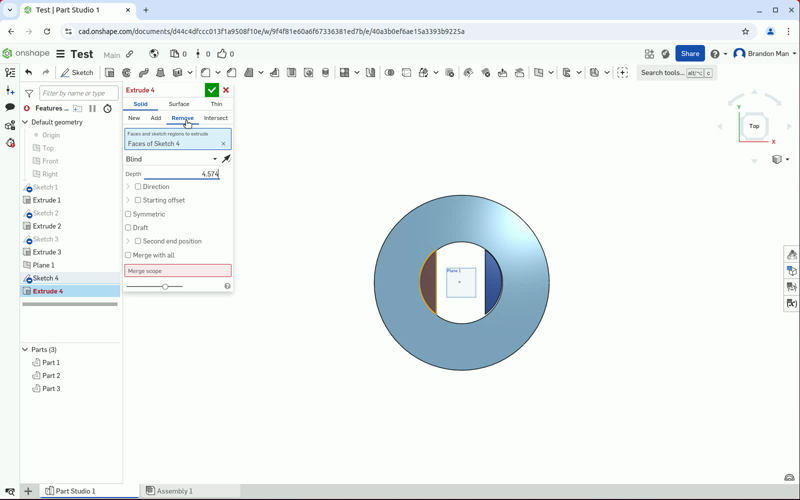
key(tab, 6)
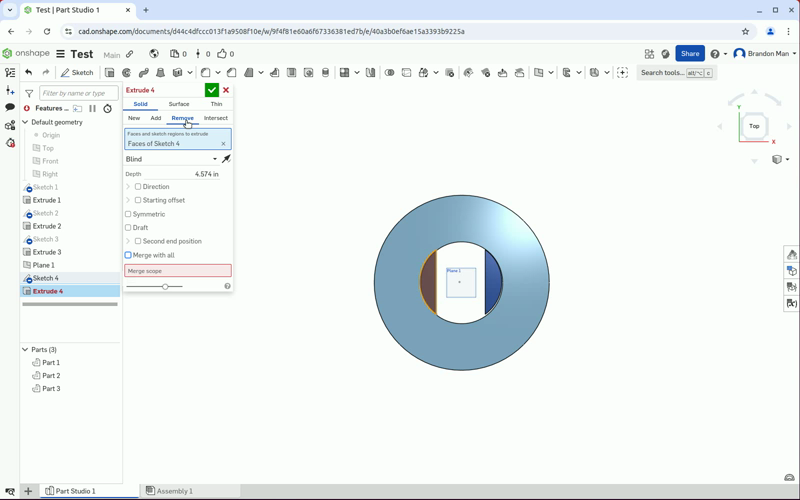
key(space)
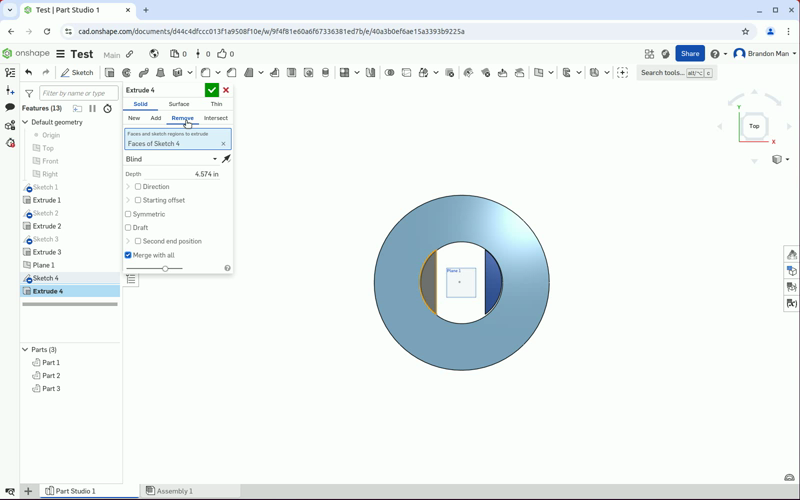
key(enter)
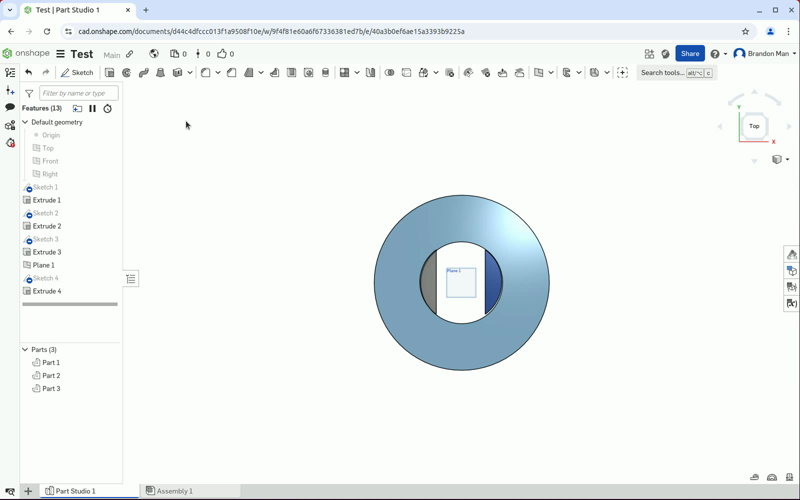
key(shift+h)
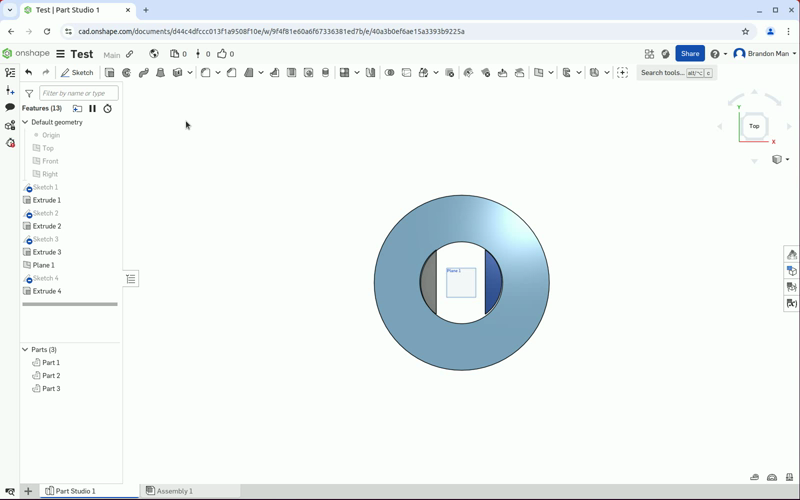
key(shift+h)
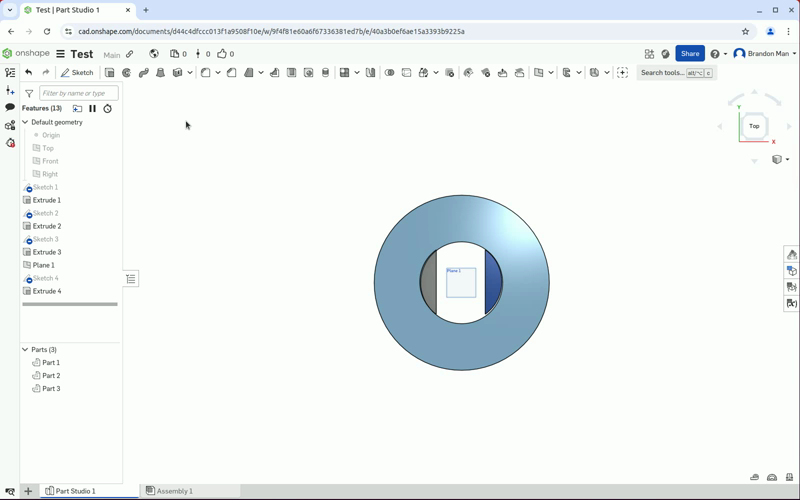
mouse_move(73, 189)
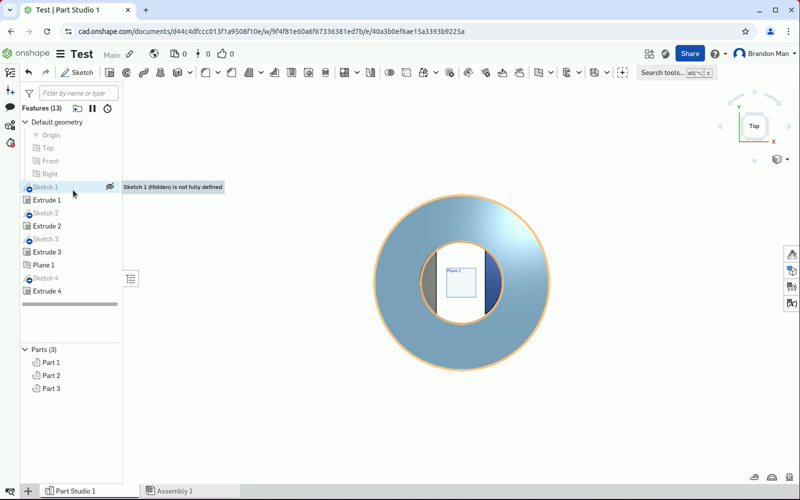
click(73, 189)
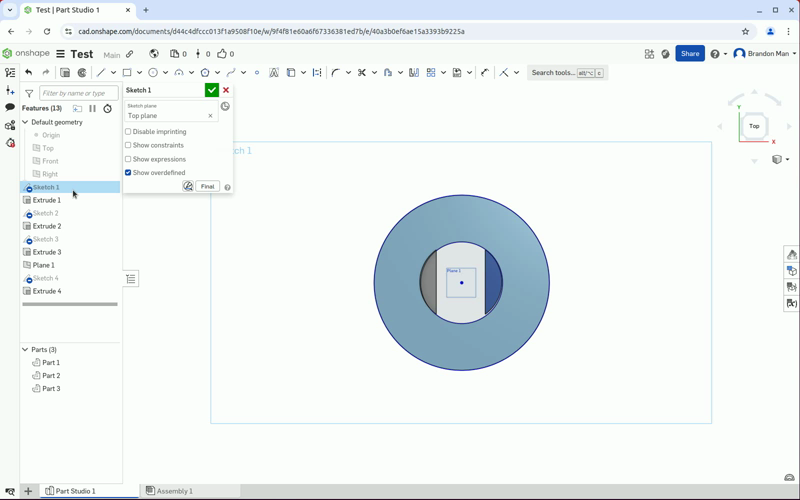
mouse_move(229, 92)
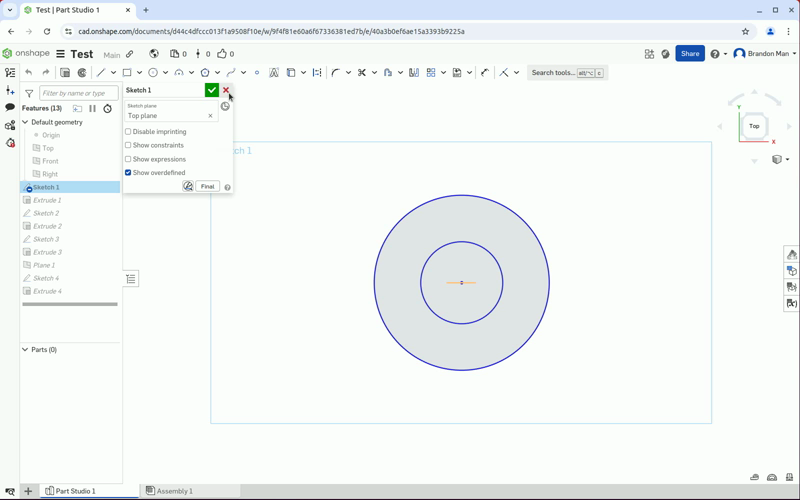
click(229, 92)
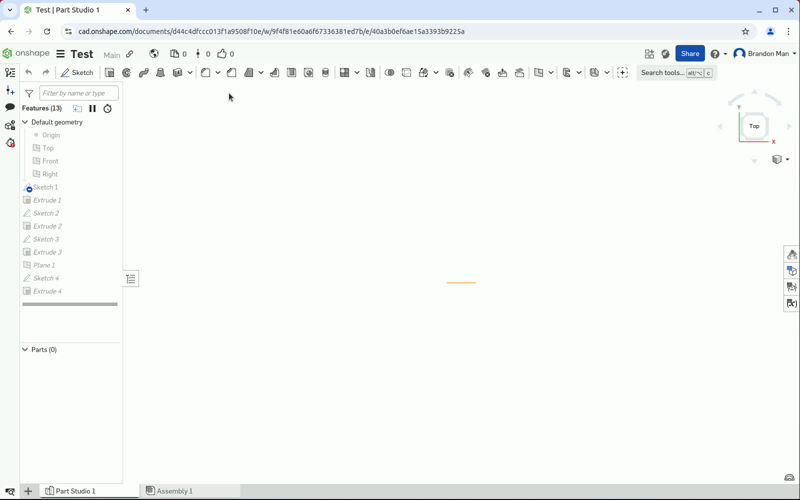
key(shift+s)
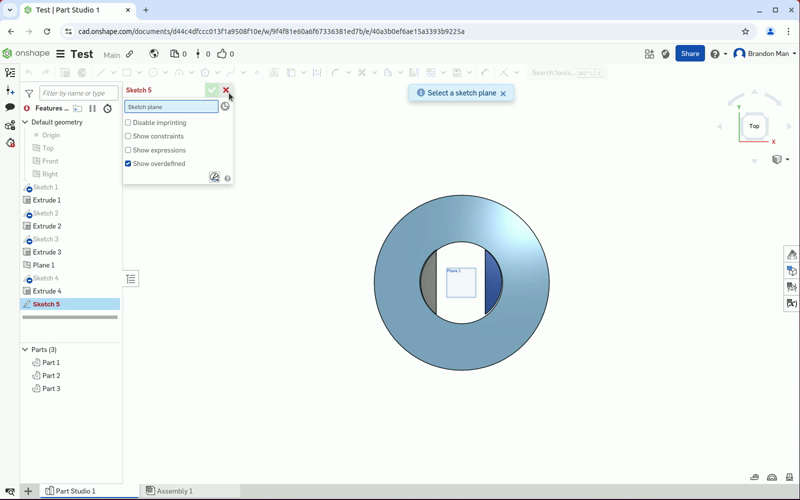
mouse_move(73, 267)
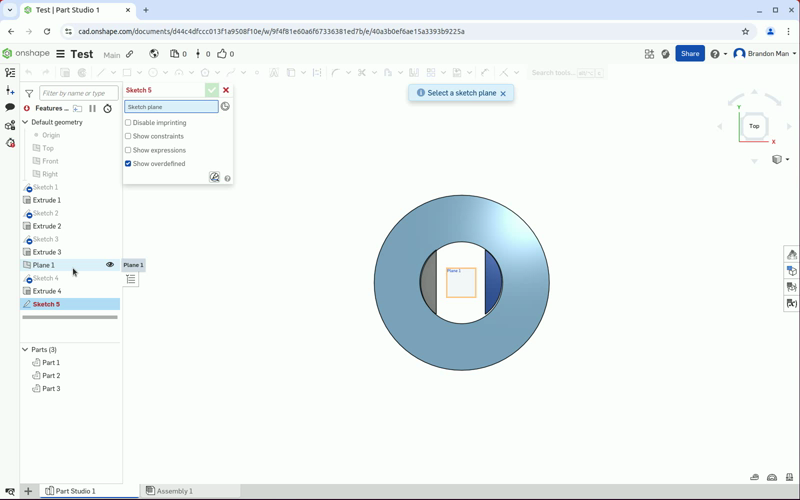
click(73, 267)
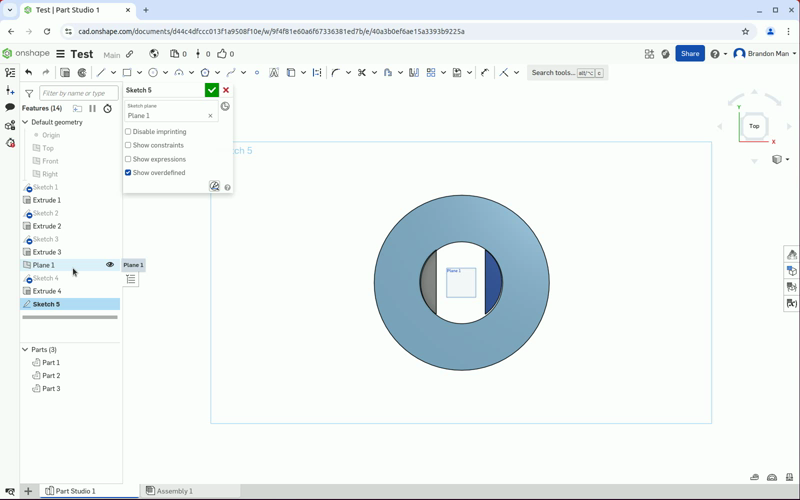
mouse_move(73, 352)
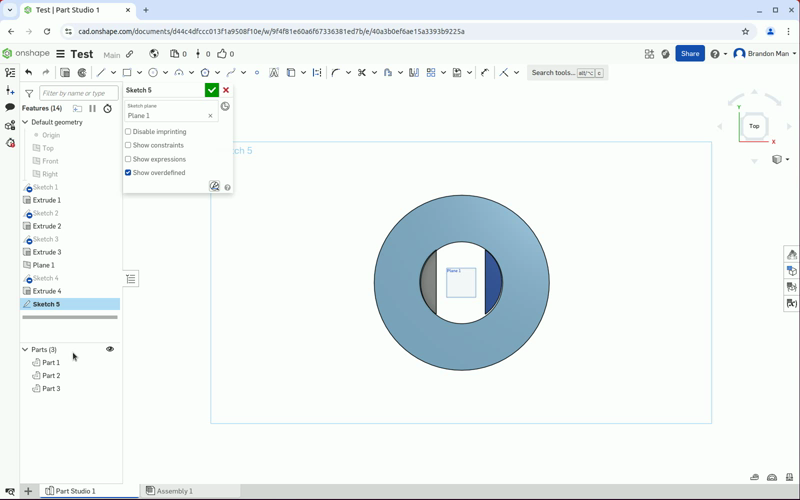
key(y)
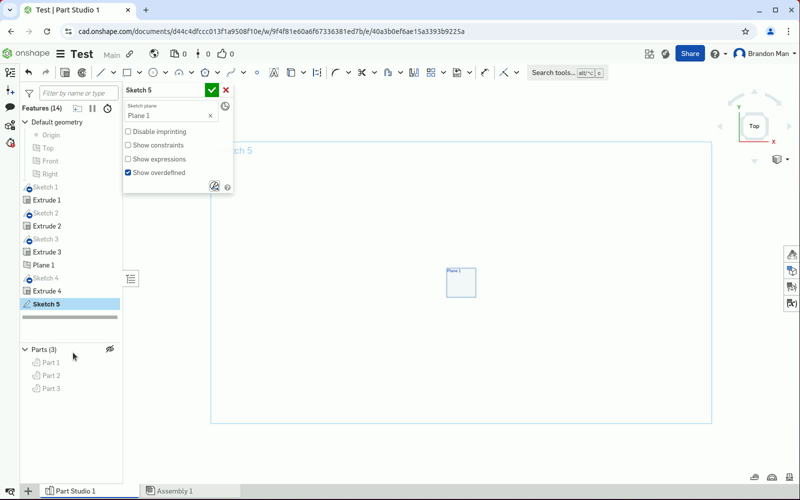
key(a)
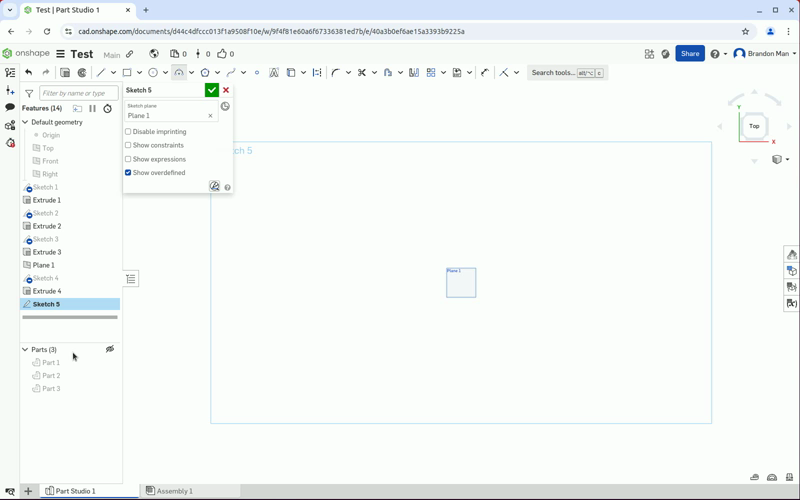
key_down(shift)
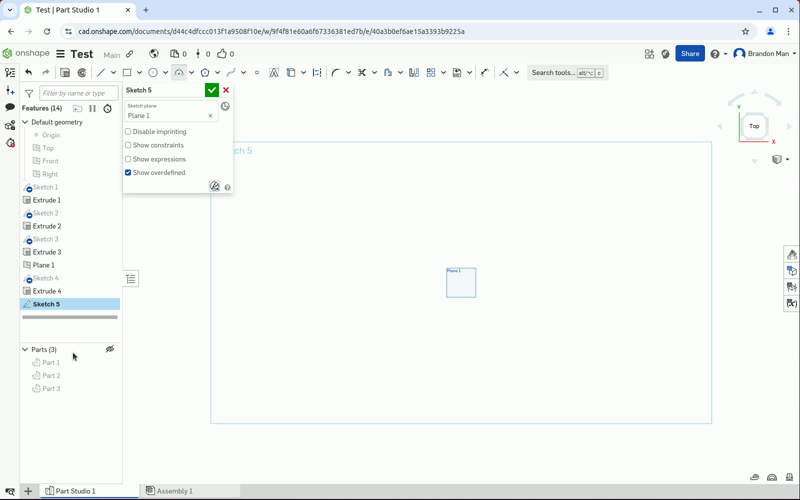
mouse_move(485, 314)
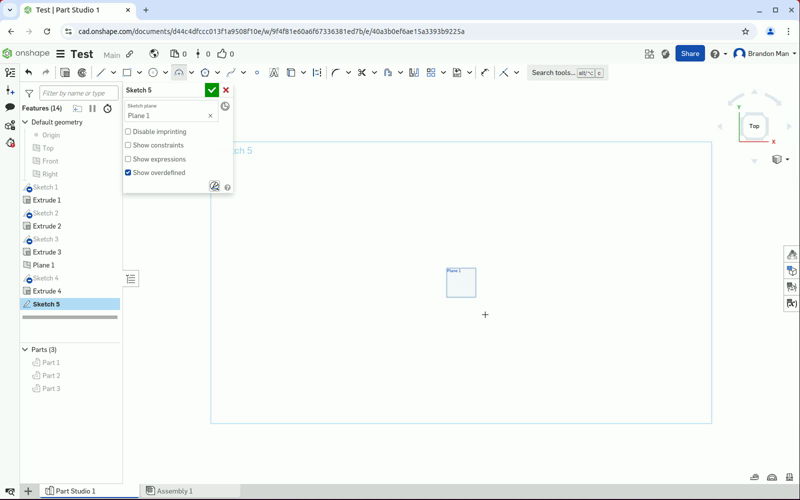
click(485, 314)
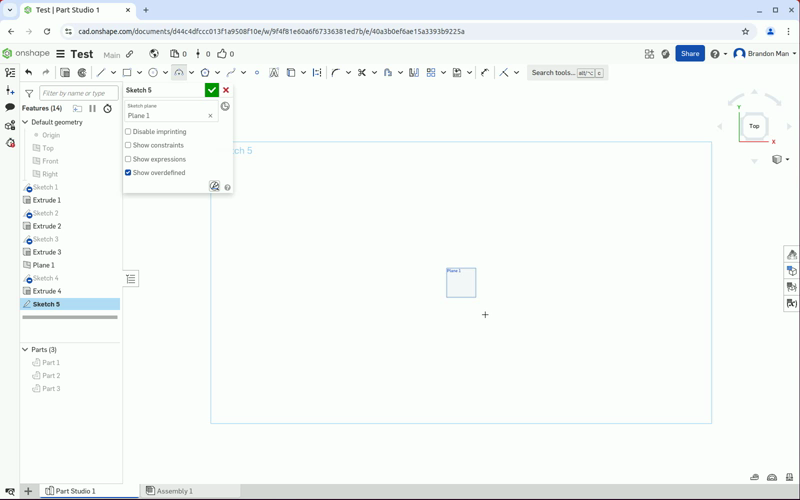
key_up(shift)
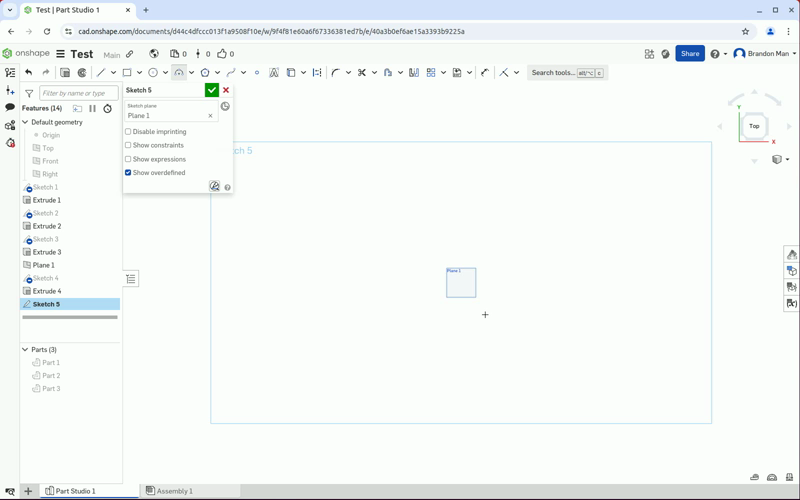
key_down(shift)
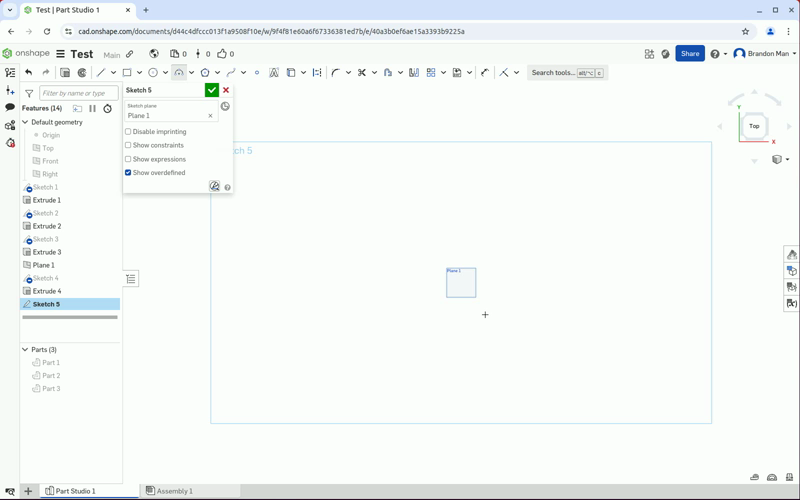
mouse_move(485, 249)
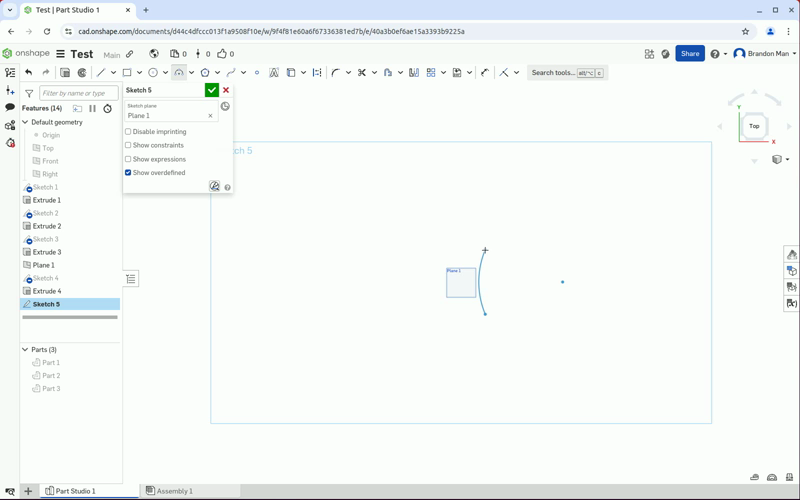
click(485, 249)
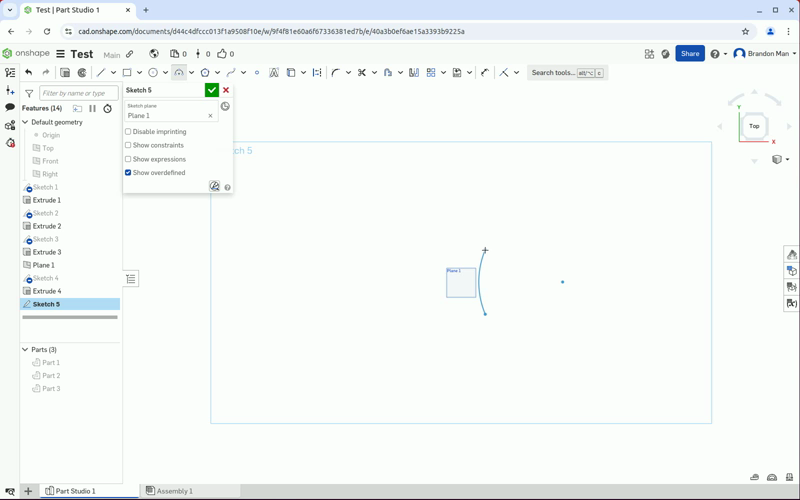
mouse_move(501, 282)
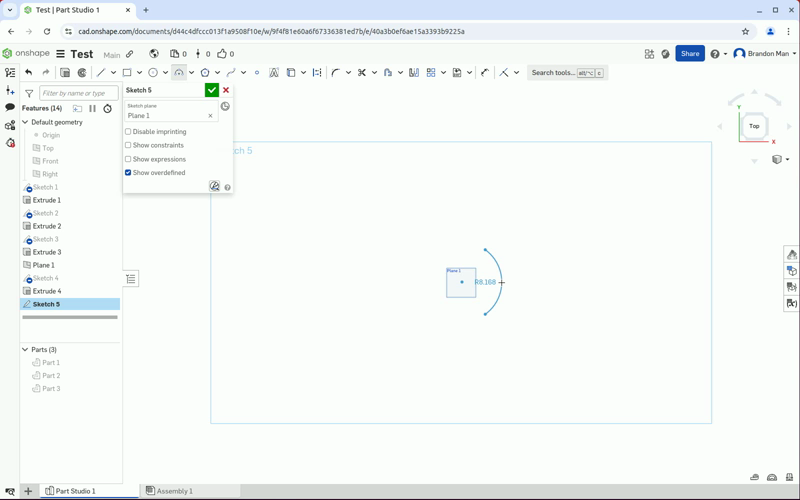
click(501, 282)
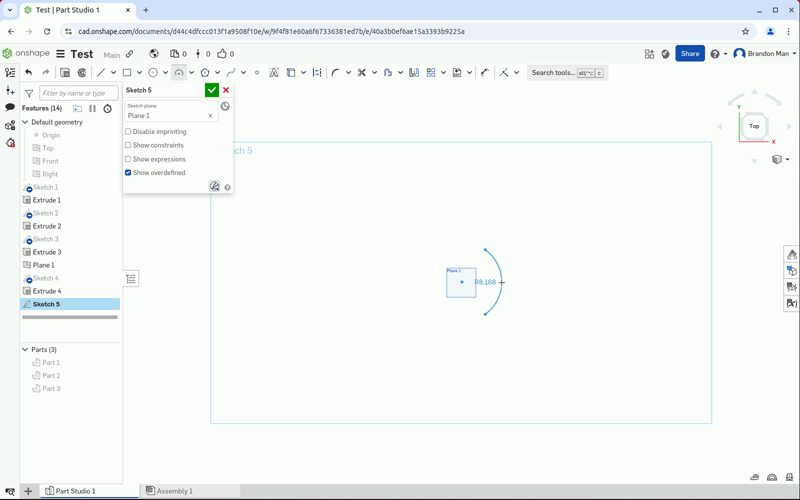
key_up(shift)
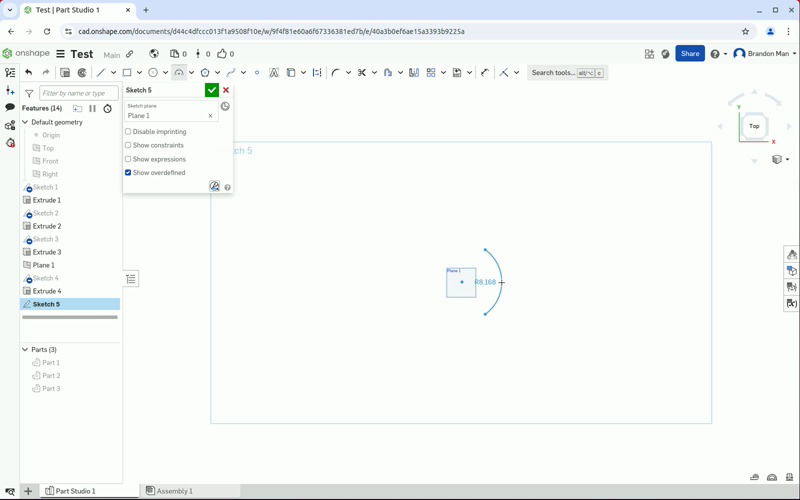
key(esc)
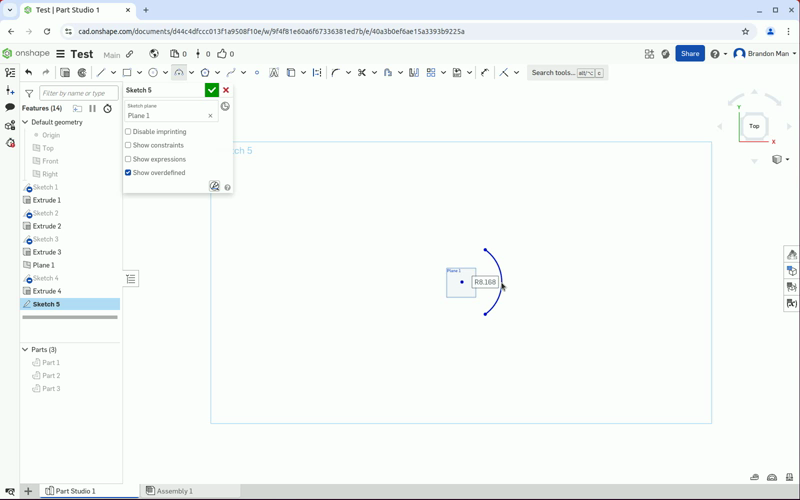
key(l)
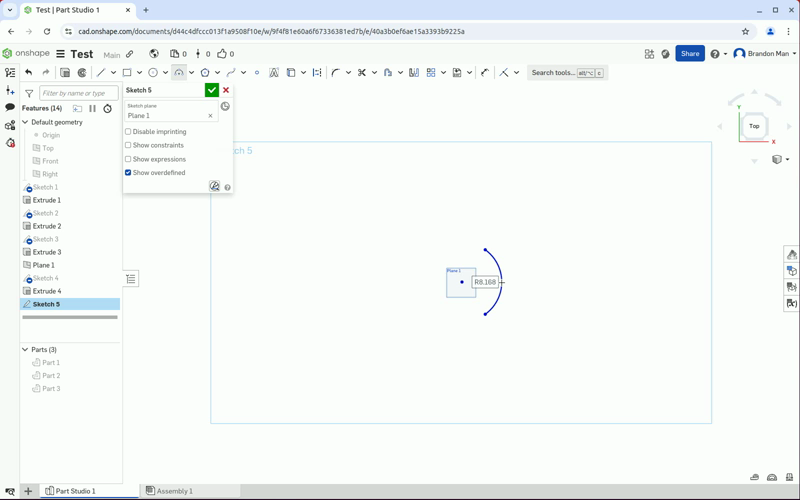
mouse_move(485, 249)
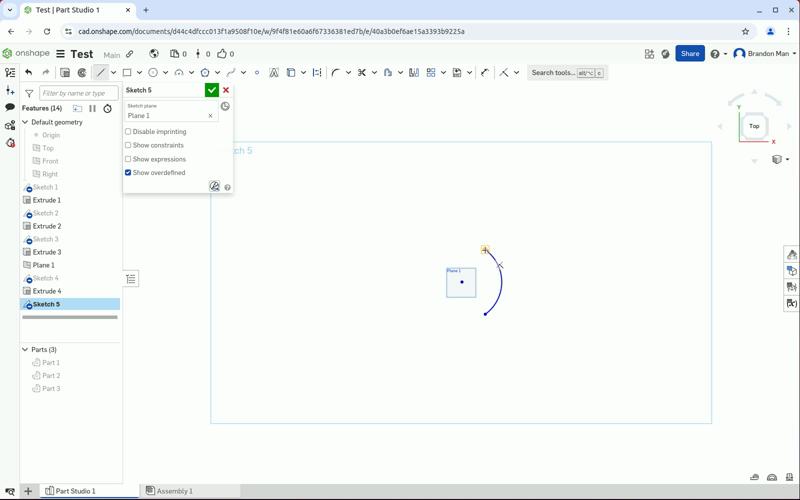
click(485, 249)
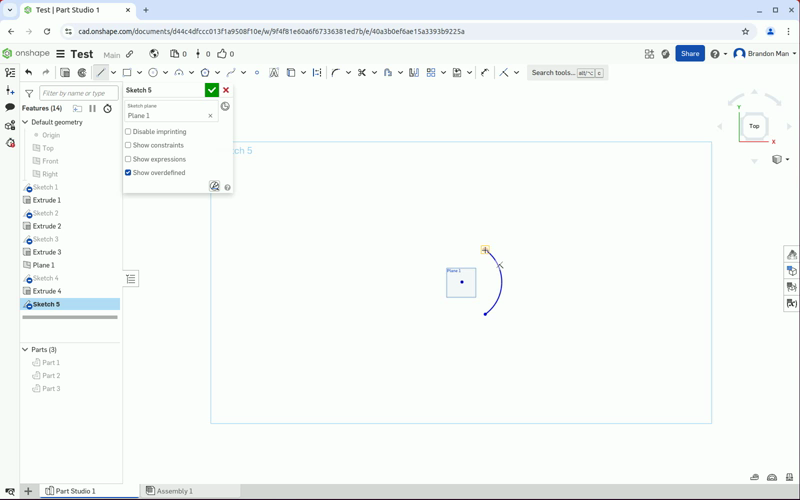
key_down(shift)
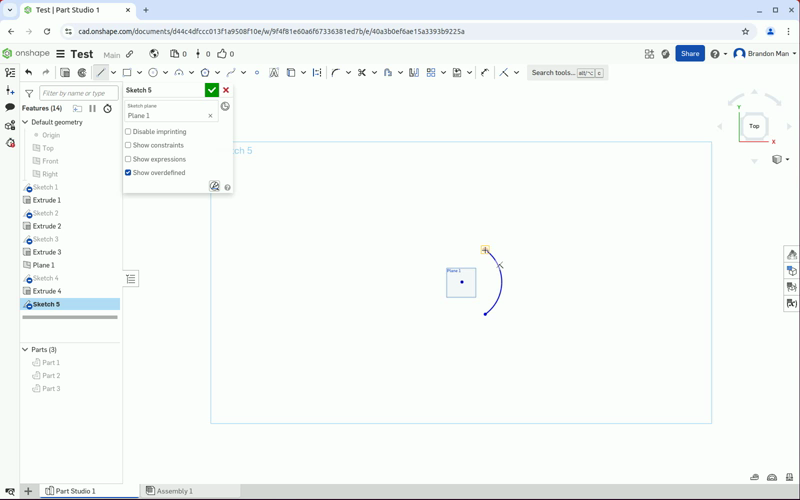
mouse_move(485, 314)
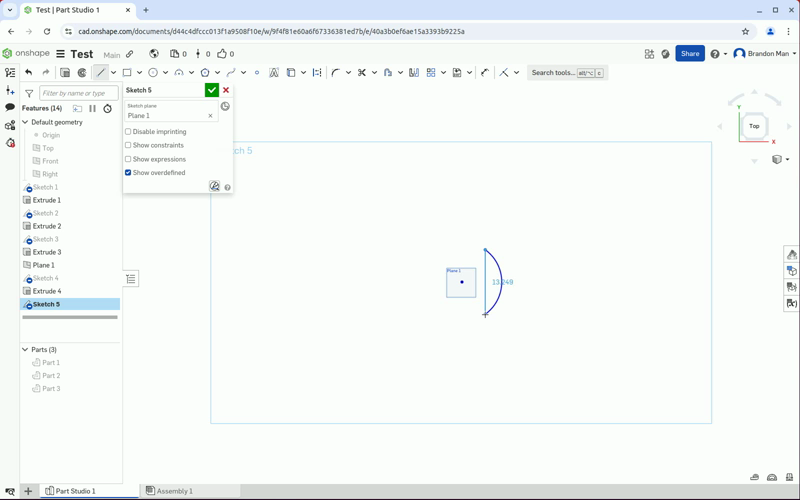
key_up(shift)
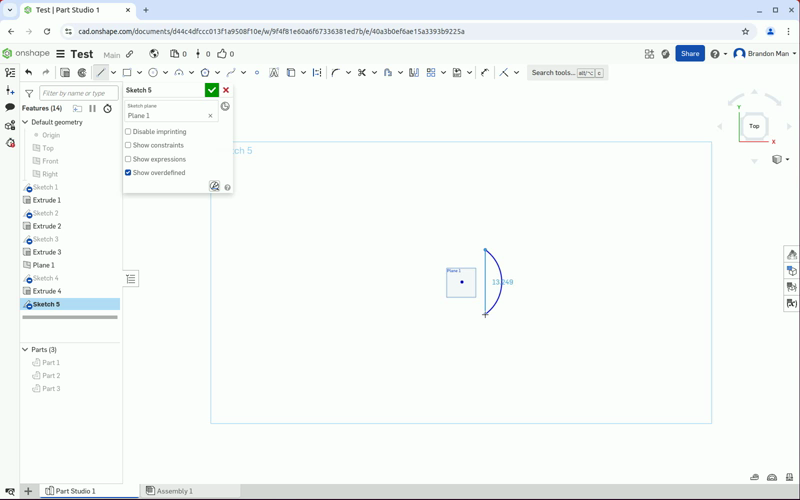
click(485, 314)
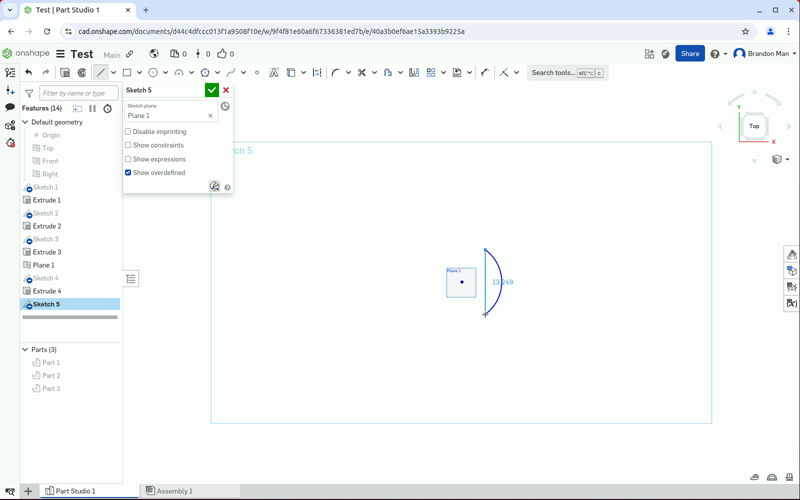
key(esc)
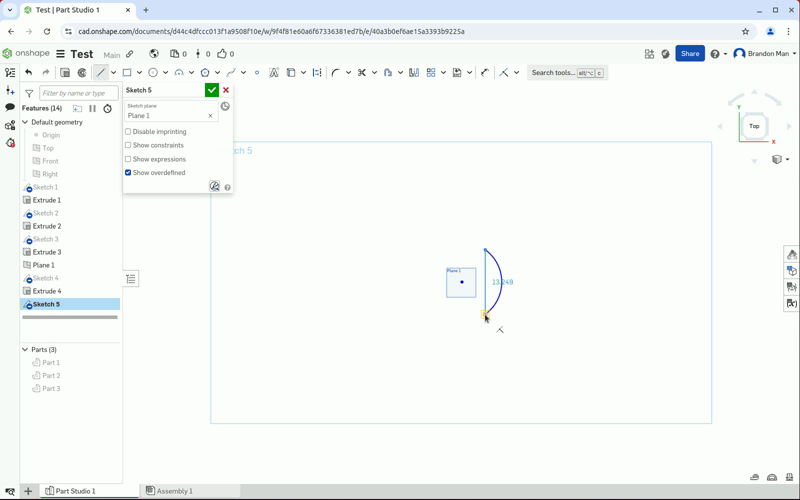
mouse_move(499, 286)
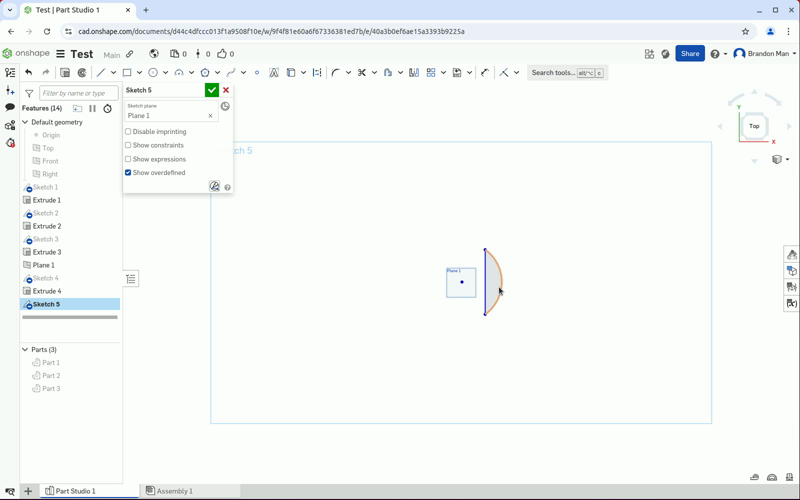
scroll(6)
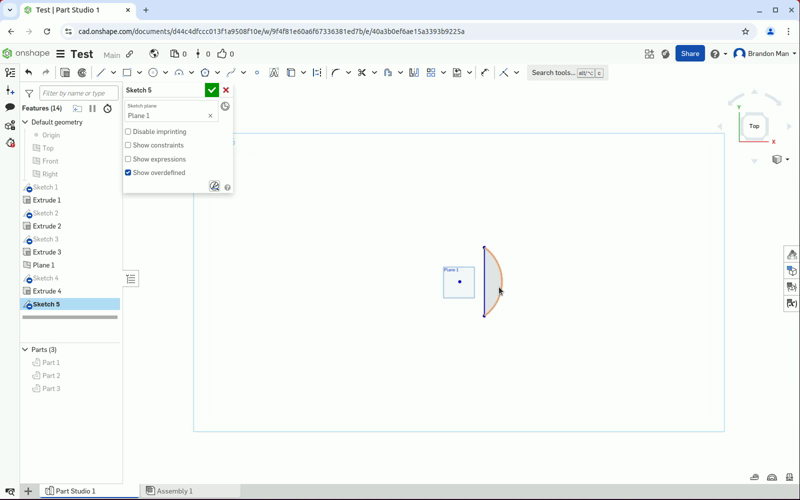
scroll(6)
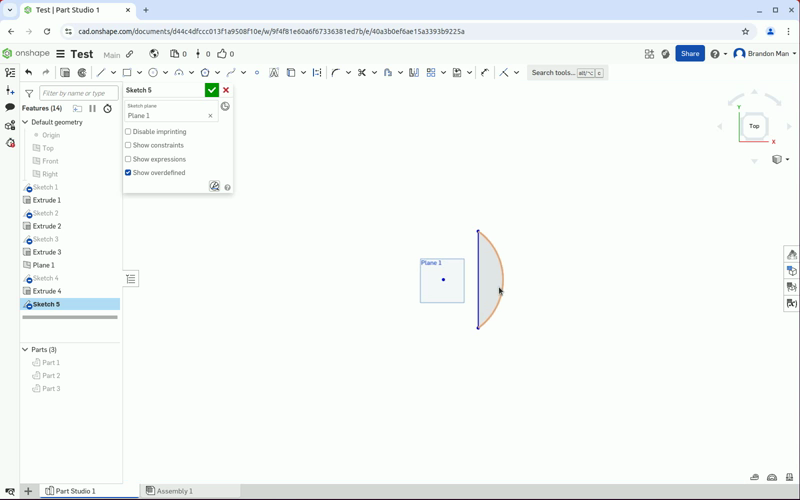
scroll(6)
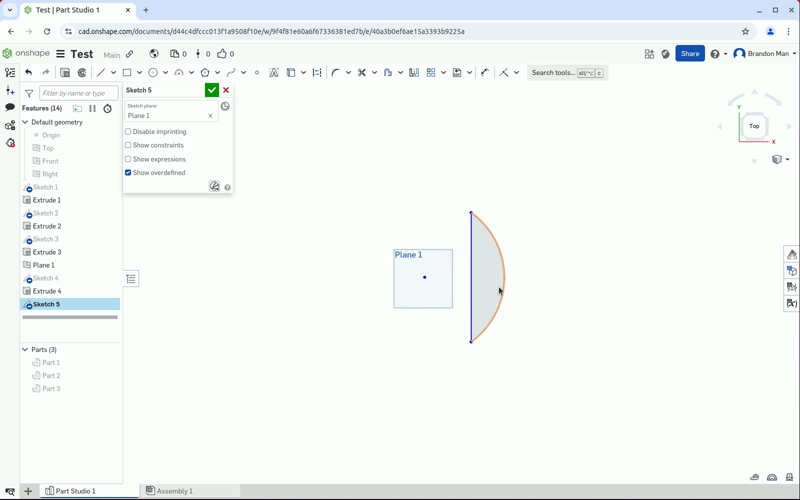
scroll(6)
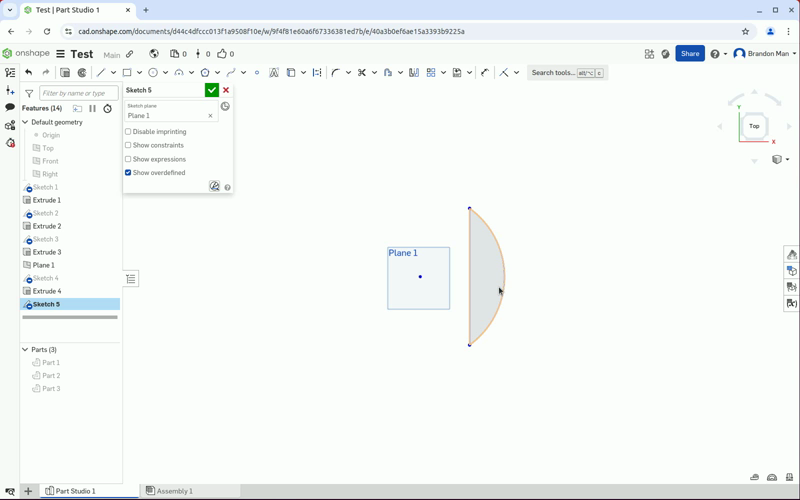
scroll(6)
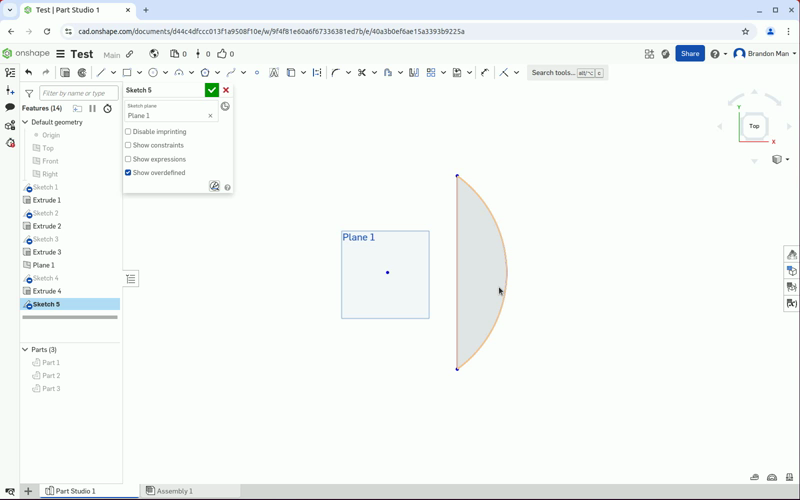
scroll(6)
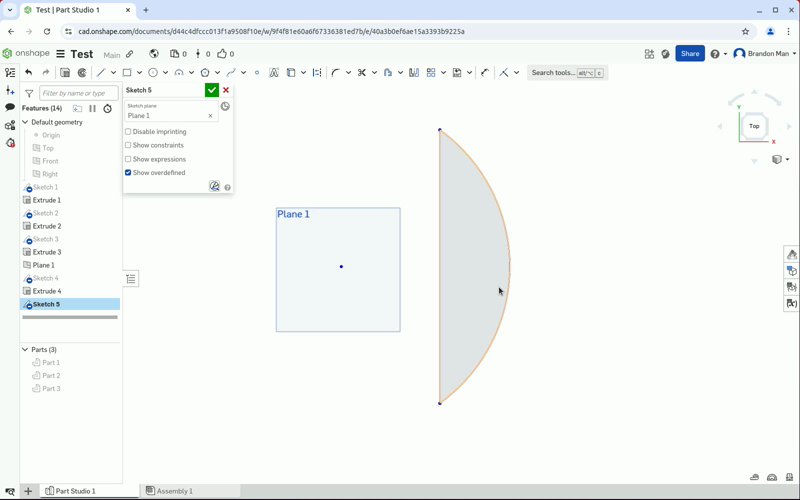
scroll(6)
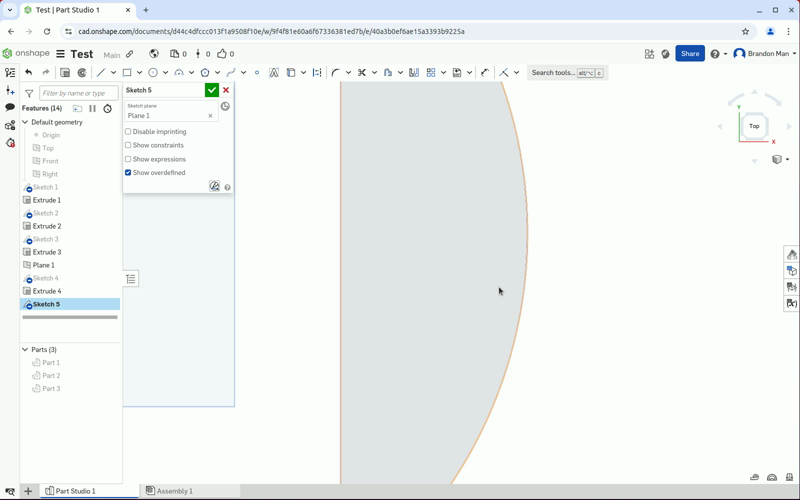
click(499, 286)
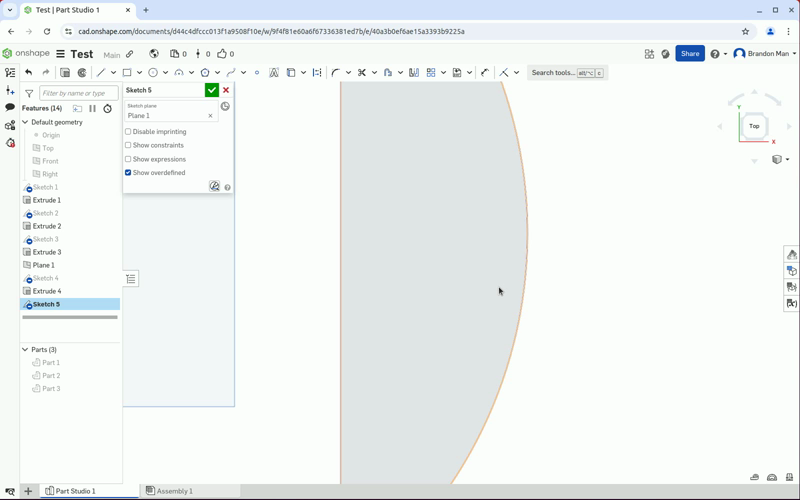
scroll(-6)
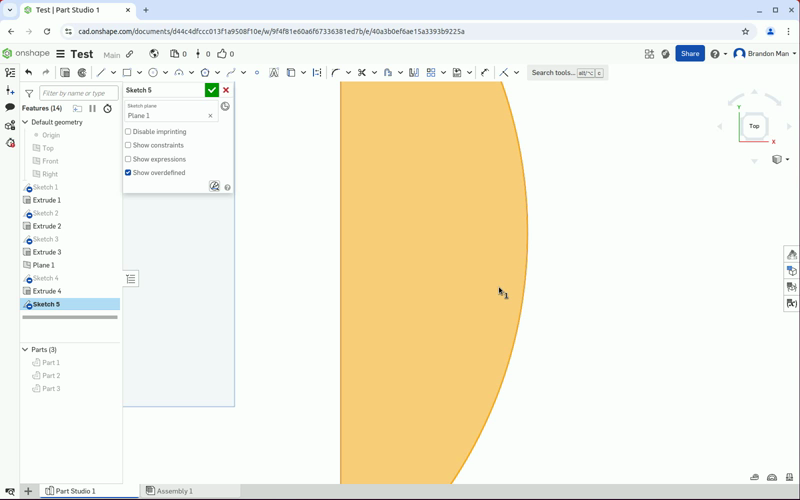
scroll(-6)
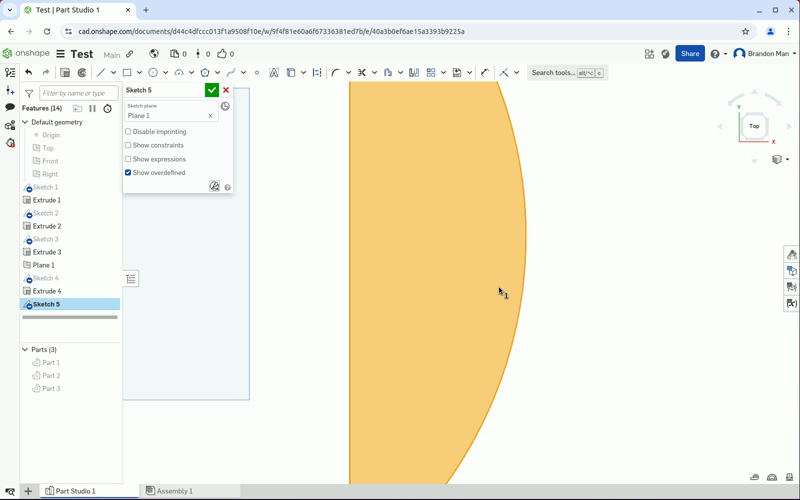
scroll(-6)
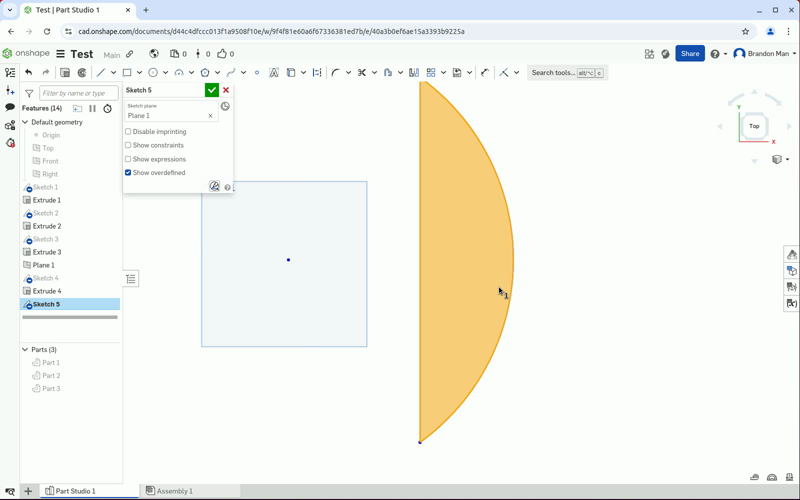
scroll(-6)
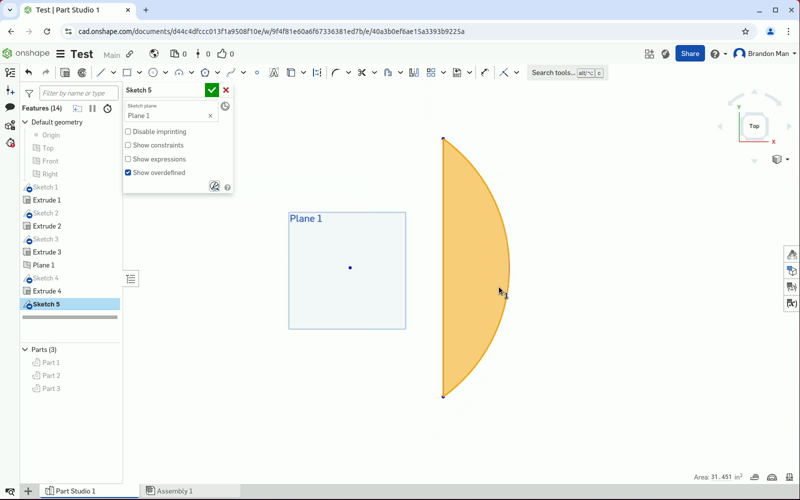
scroll(-6)
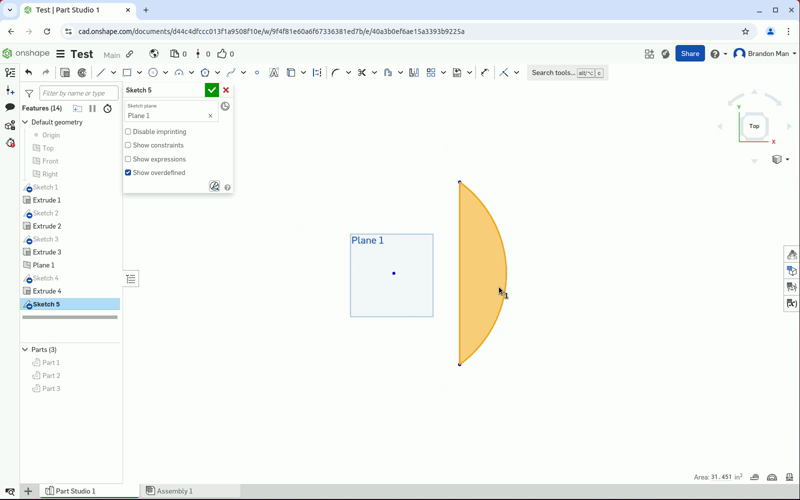
scroll(-6)
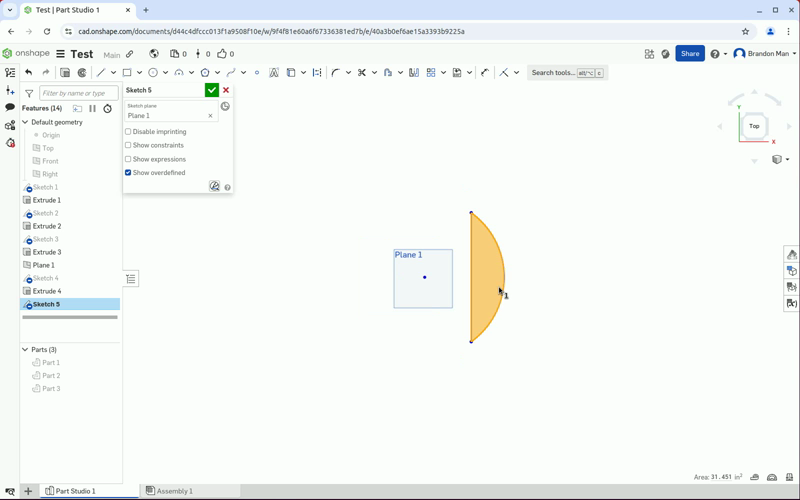
scroll(-6)
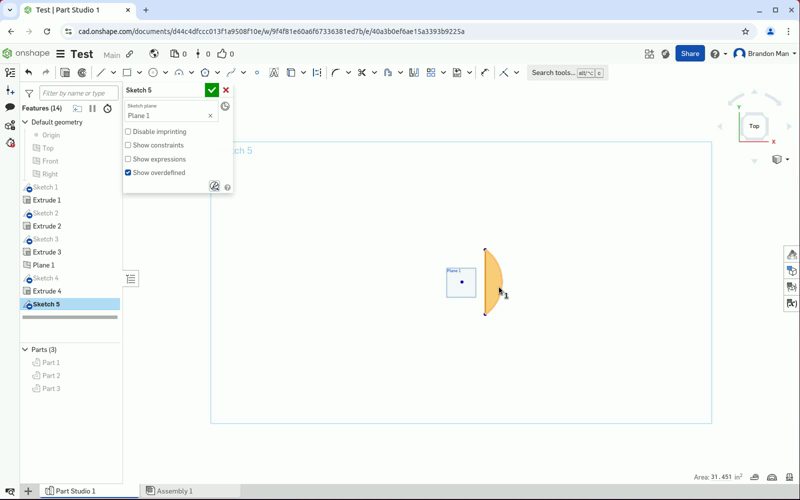
mouse_move(73, 352)
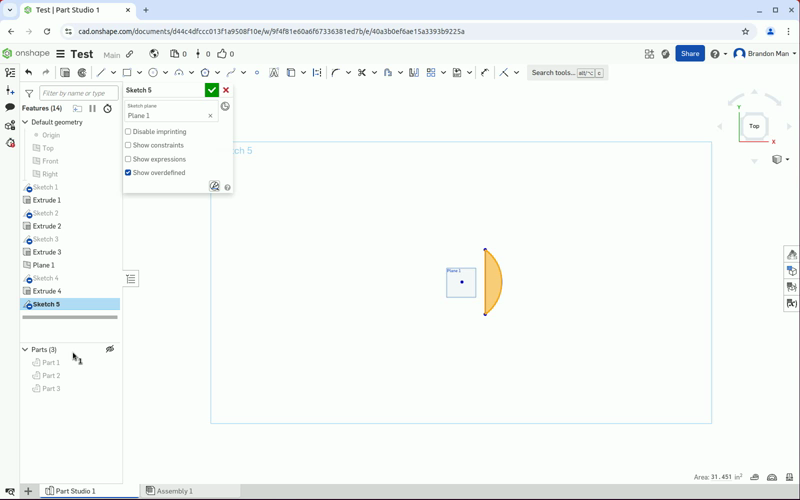
key(shift+y)
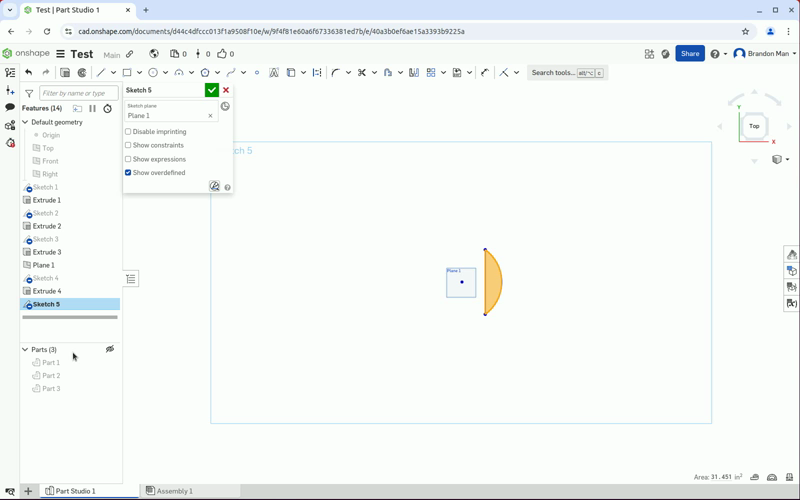
key(shift+e)
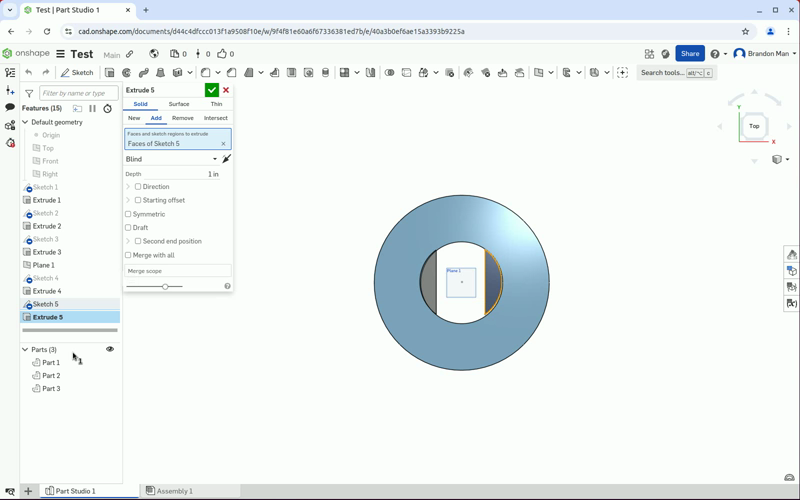
mouse_move(143, 106)
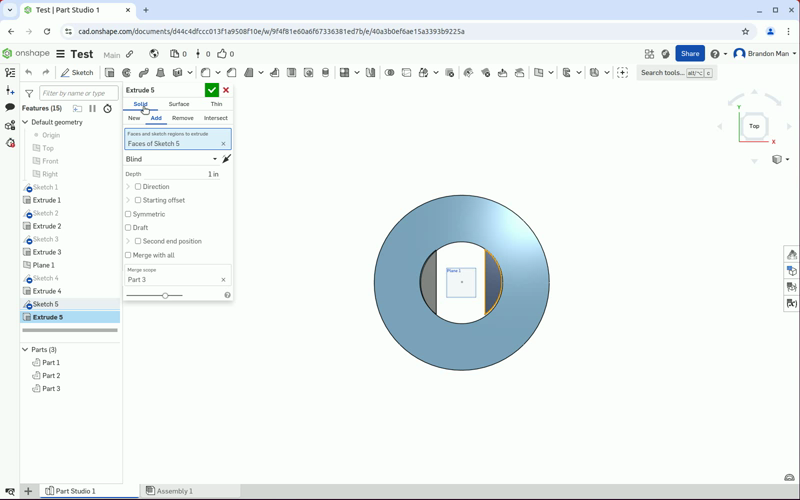
click(143, 106)
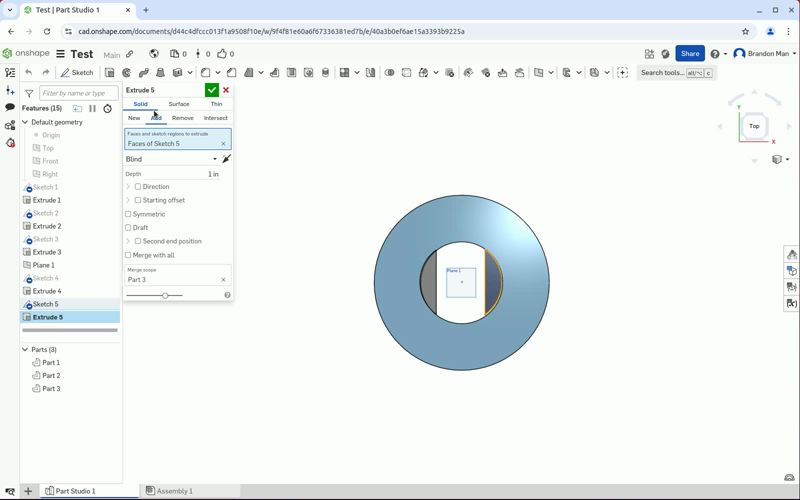
mouse_move(186, 120)
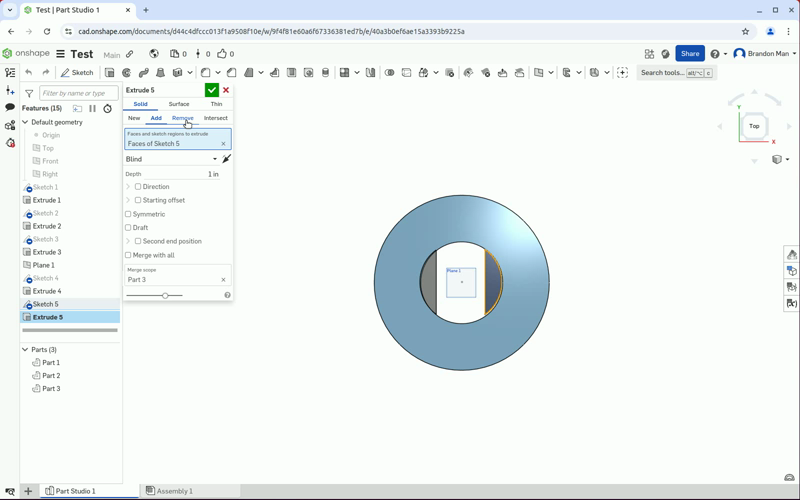
click(186, 120)
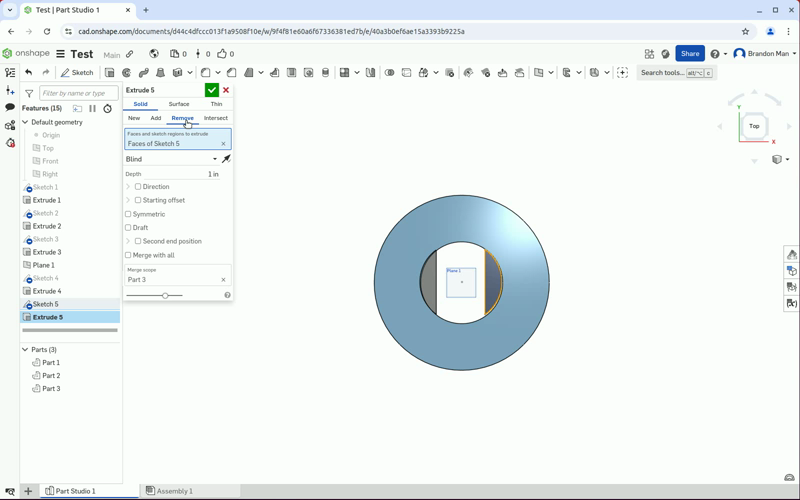
key(tab, 4)
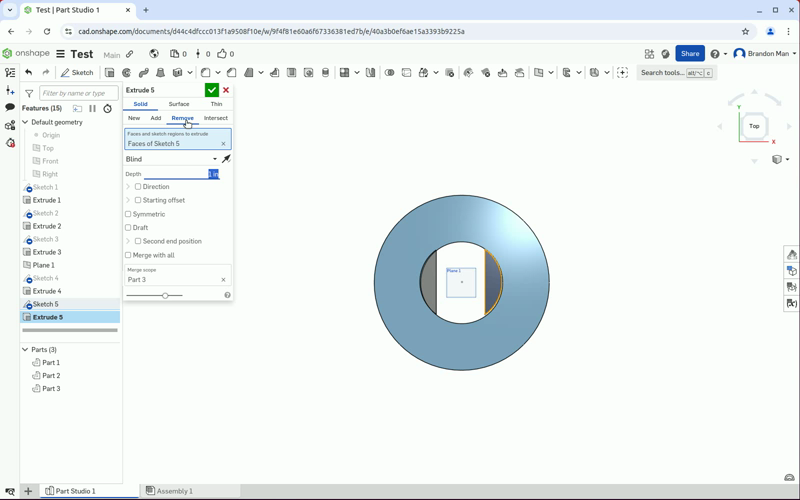
text(4.574)
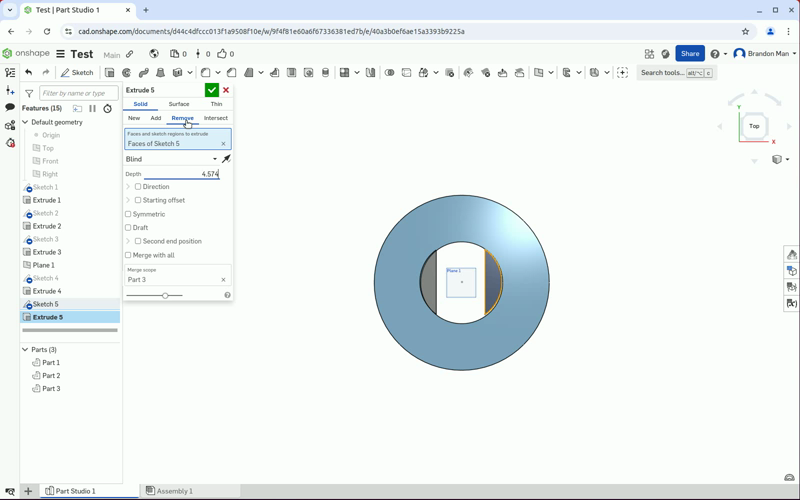
key(tab, 6)
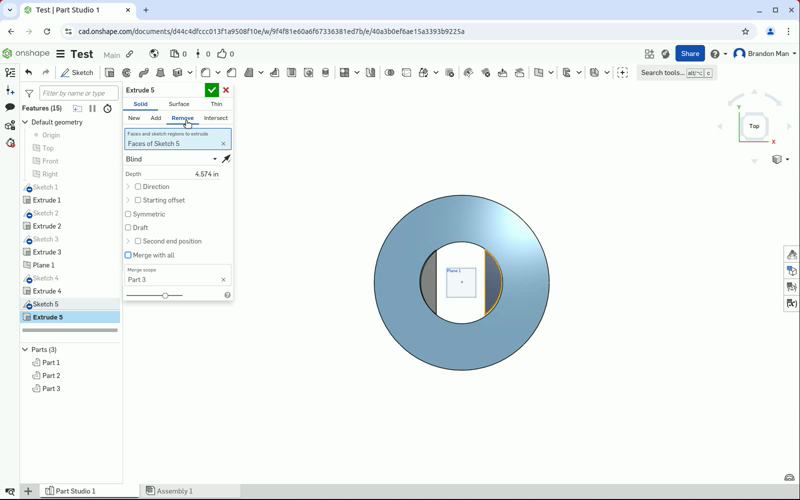
key(space)
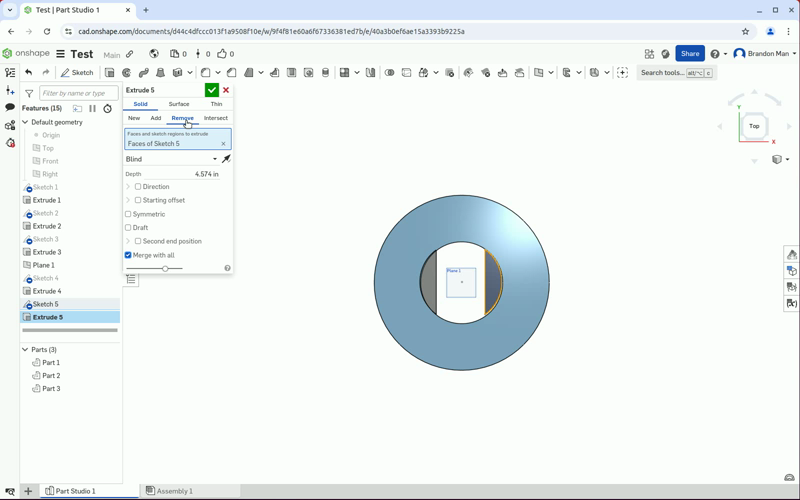
key(enter)
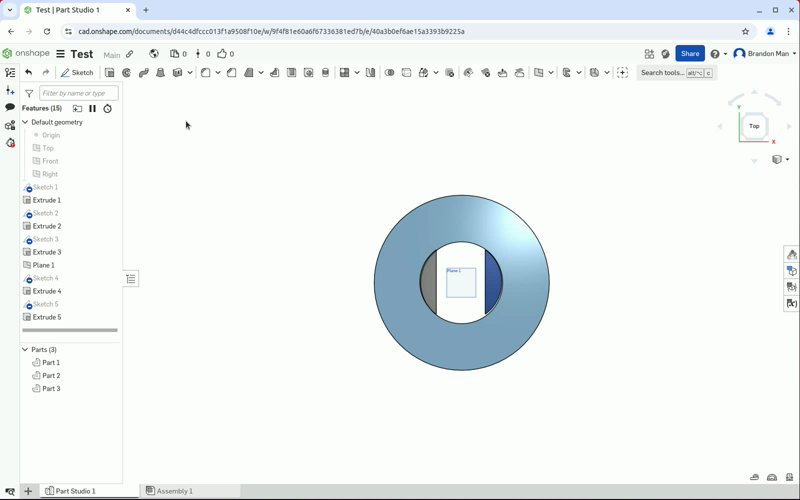
key(shift+h)
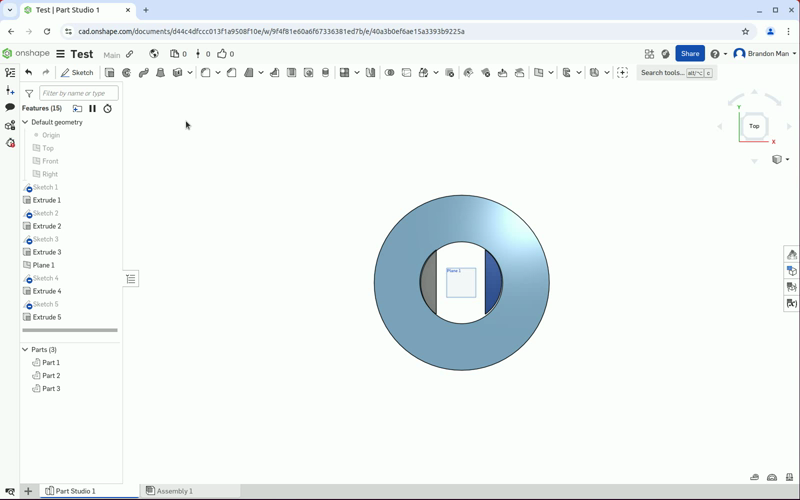
key(shift+h)
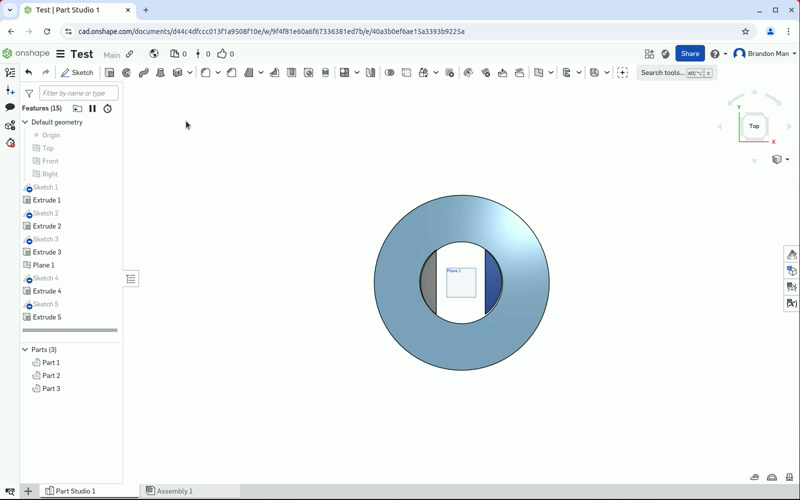
mouse_move(73, 189)
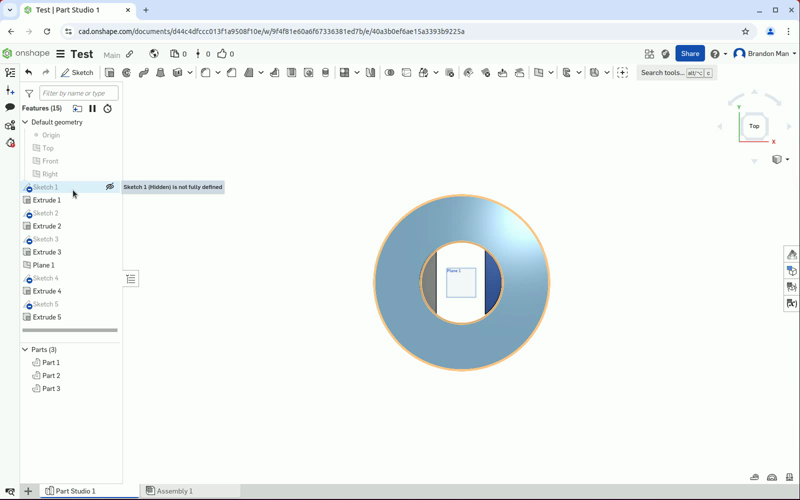
click(73, 189)
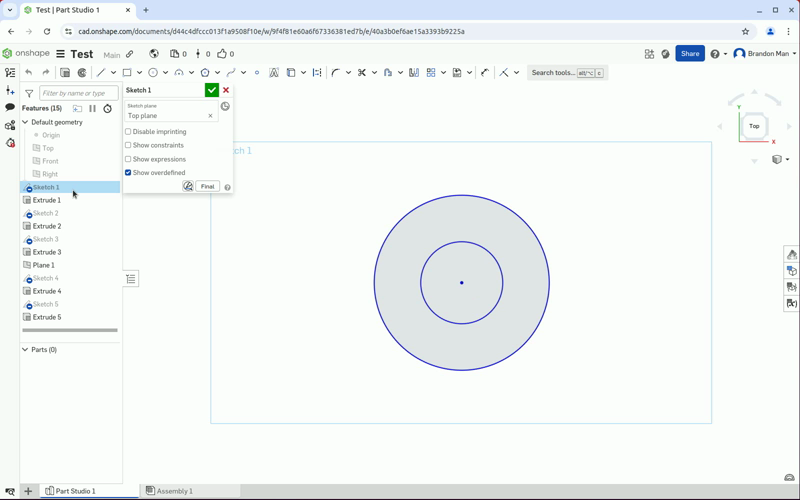
mouse_move(229, 92)
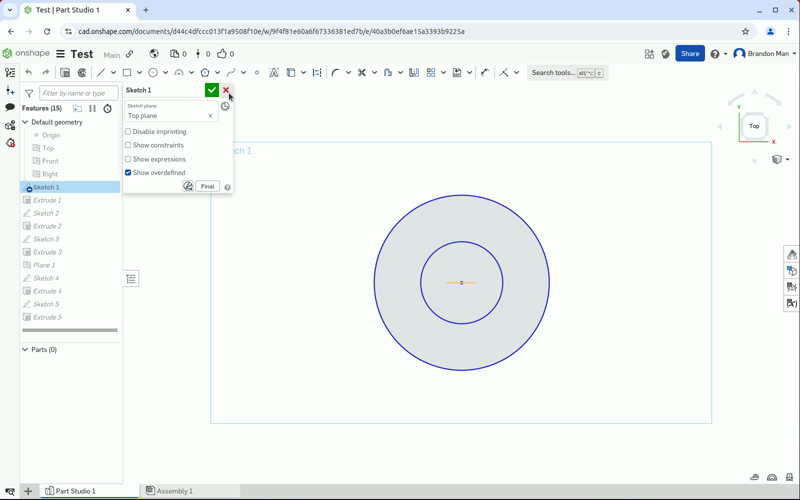
click(229, 92)
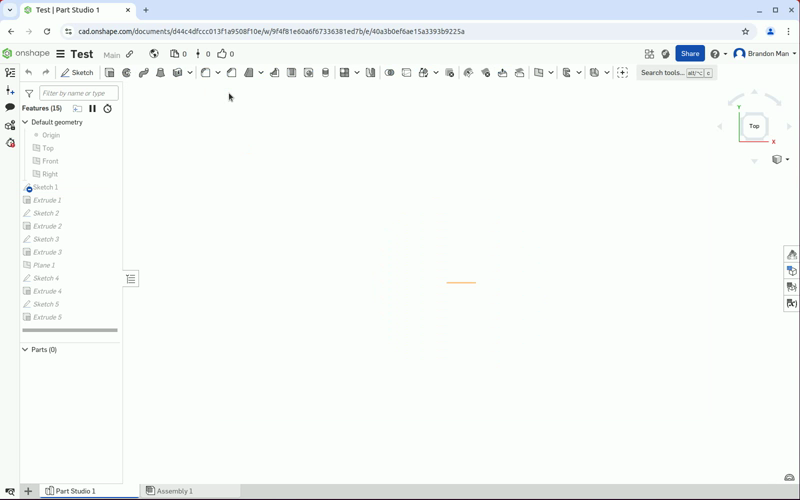
key(shift+s)
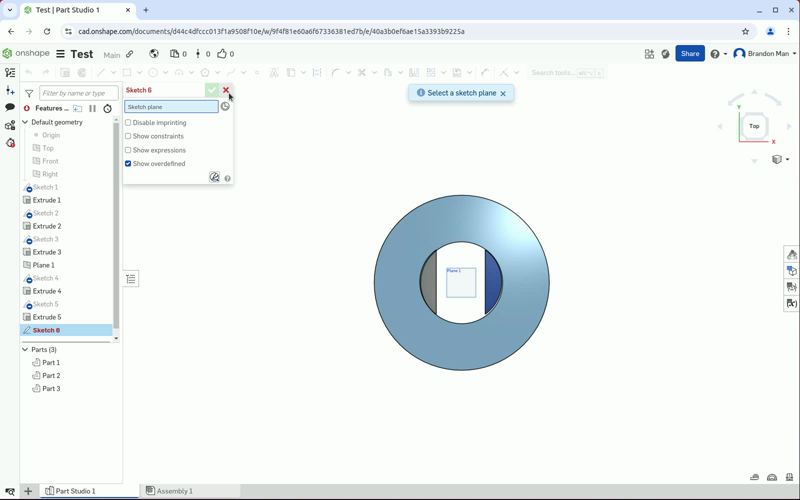
mouse_move(69, 267)
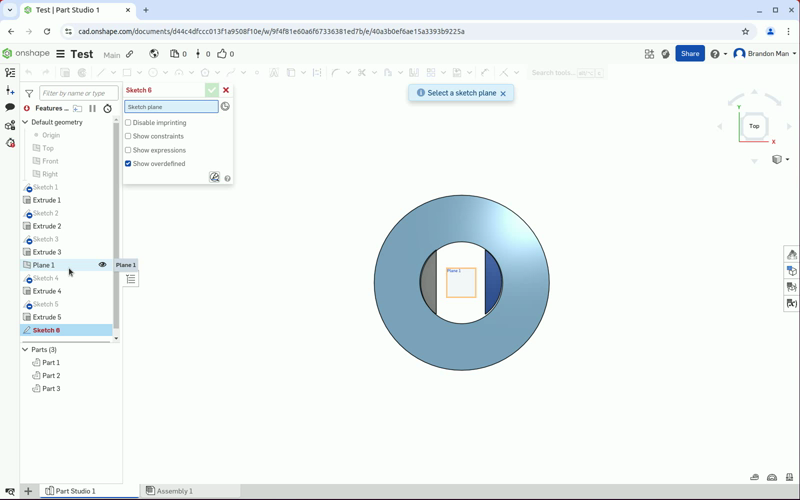
click(69, 267)
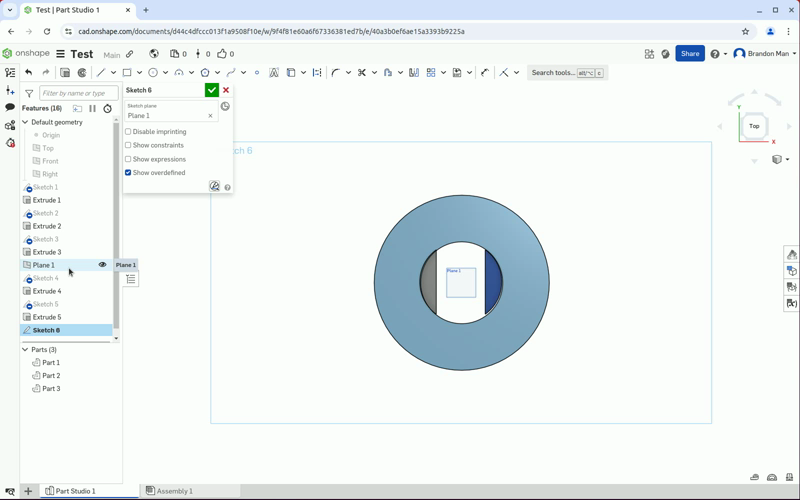
mouse_move(73, 352)
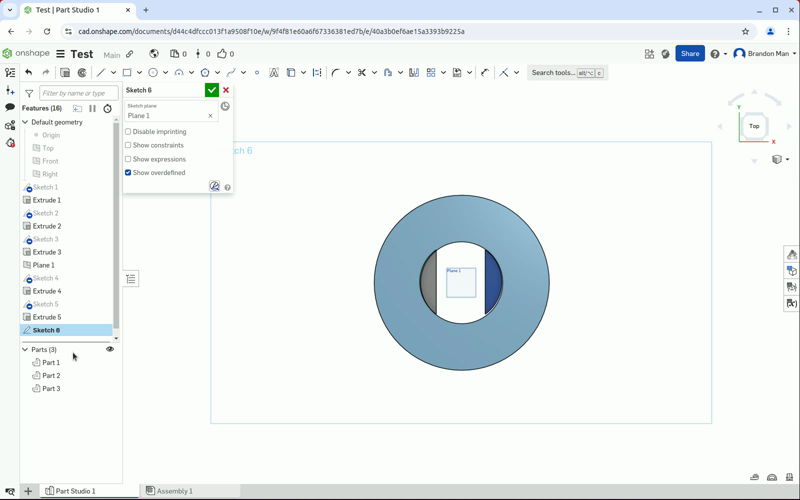
key(y)
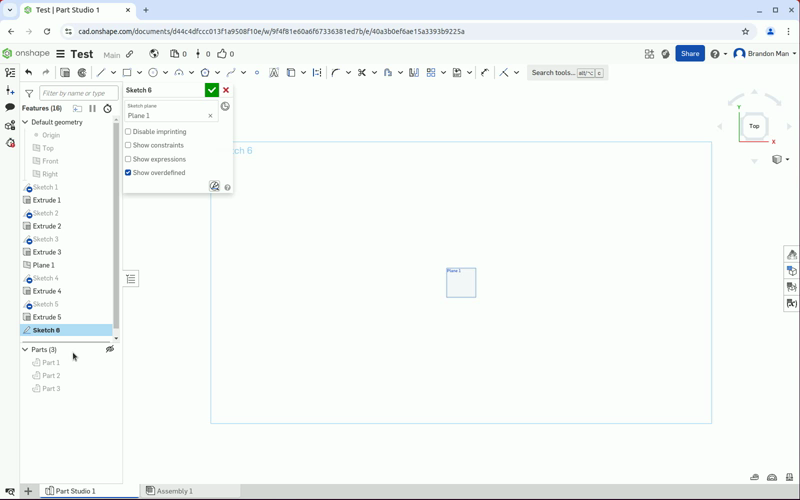
key(a)
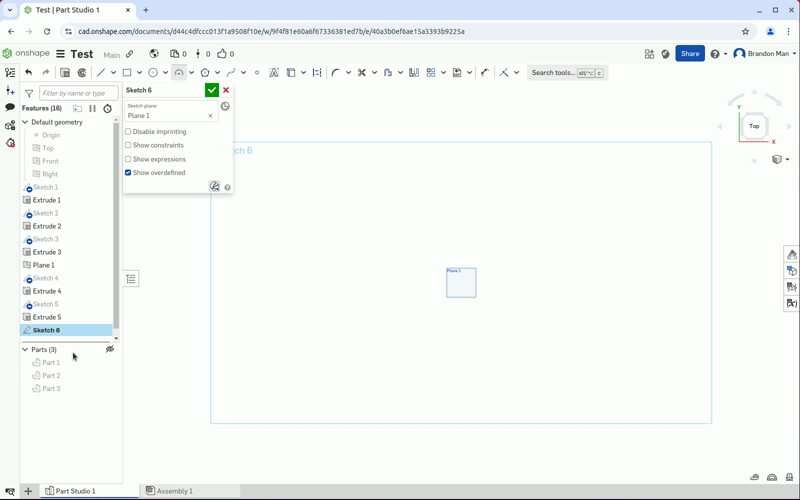
key_down(shift)
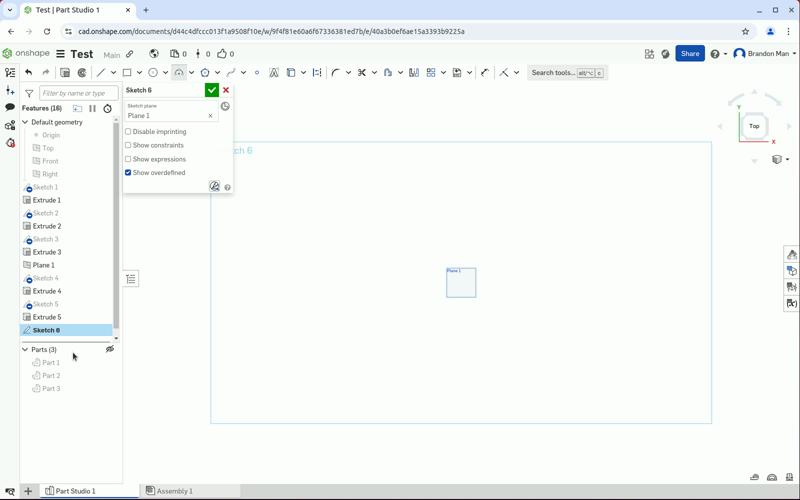
mouse_move(436, 314)
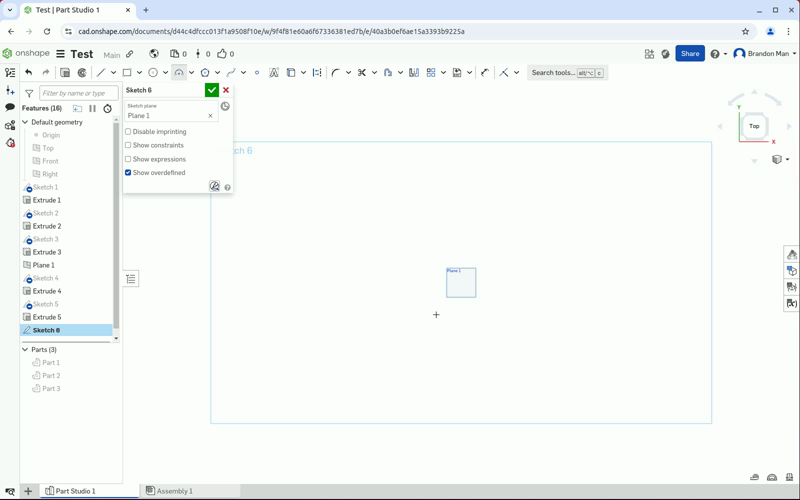
click(436, 314)
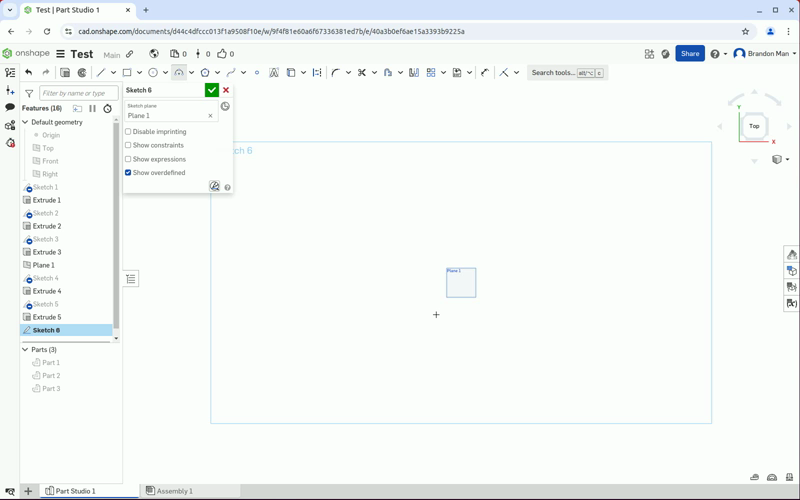
key_up(shift)
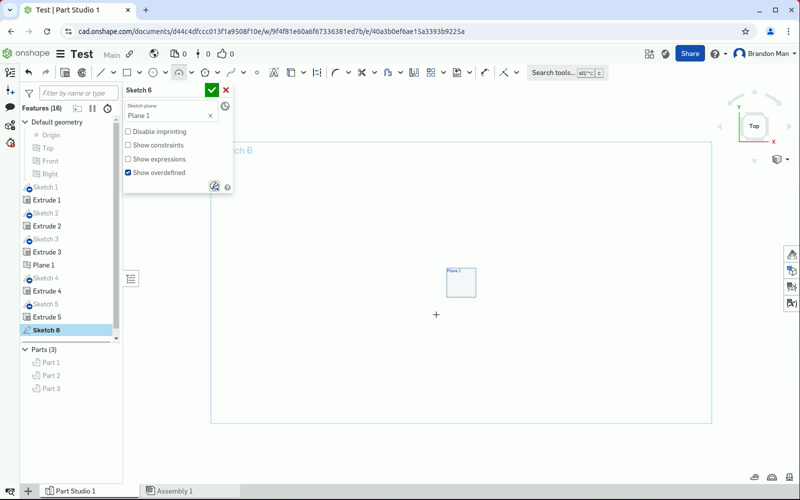
key_down(shift)
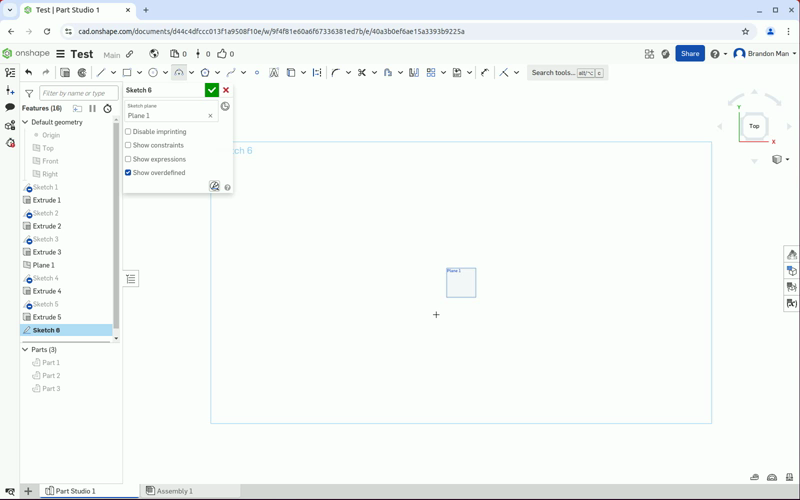
mouse_move(484, 314)
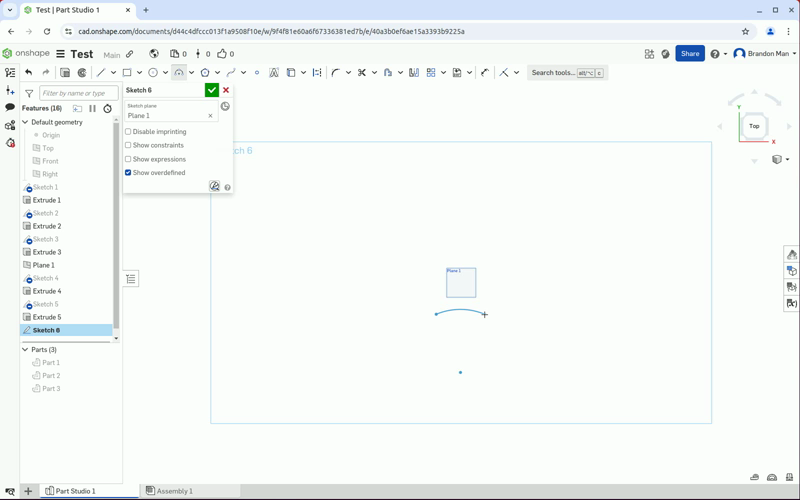
click(484, 314)
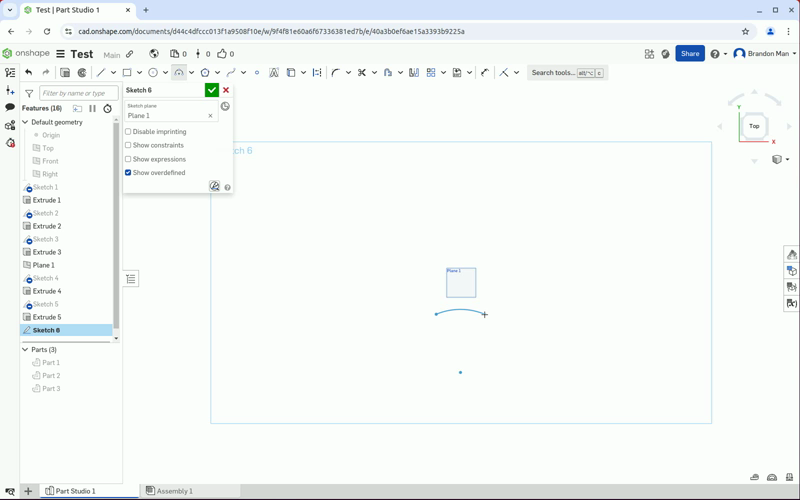
mouse_move(460, 322)
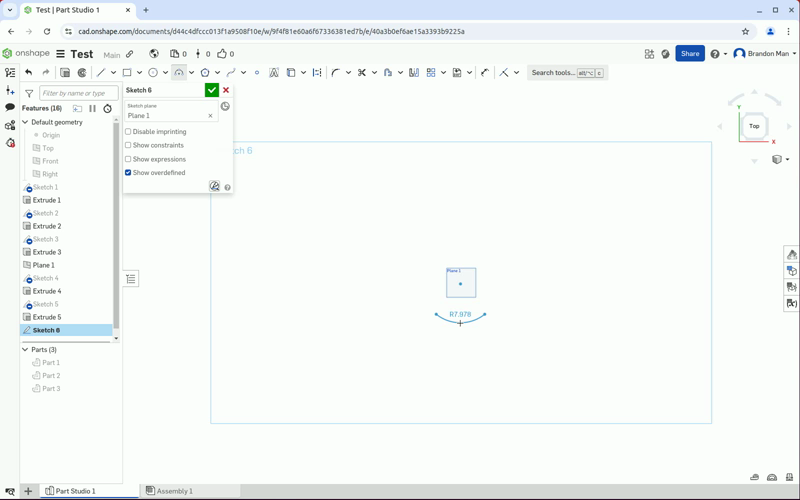
click(460, 322)
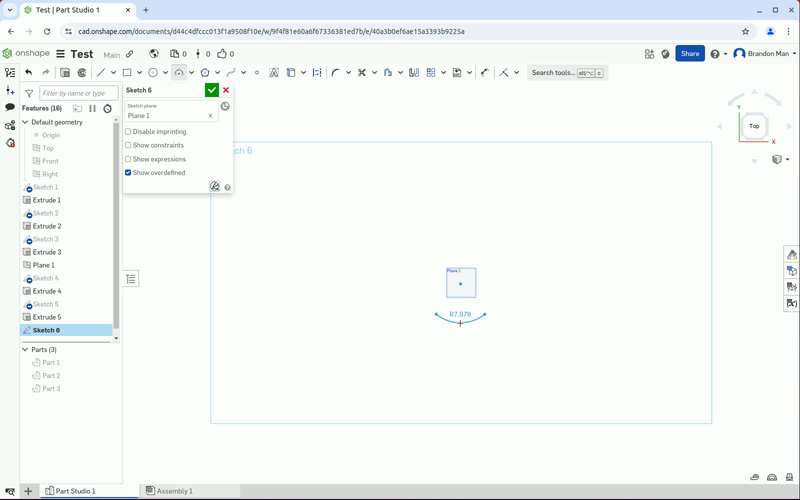
key_up(shift)
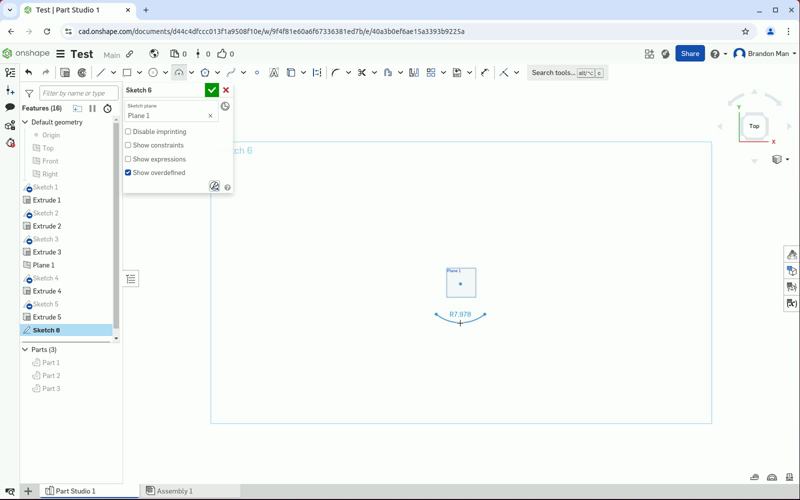
key(esc)
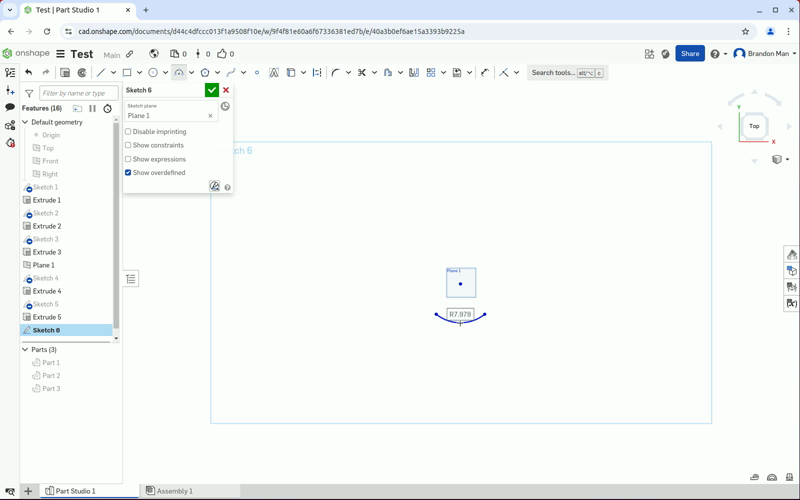
key(l)
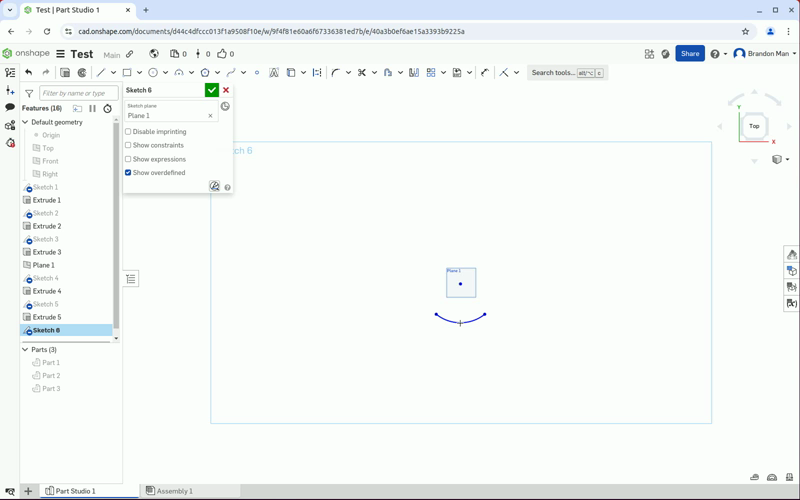
mouse_move(484, 314)
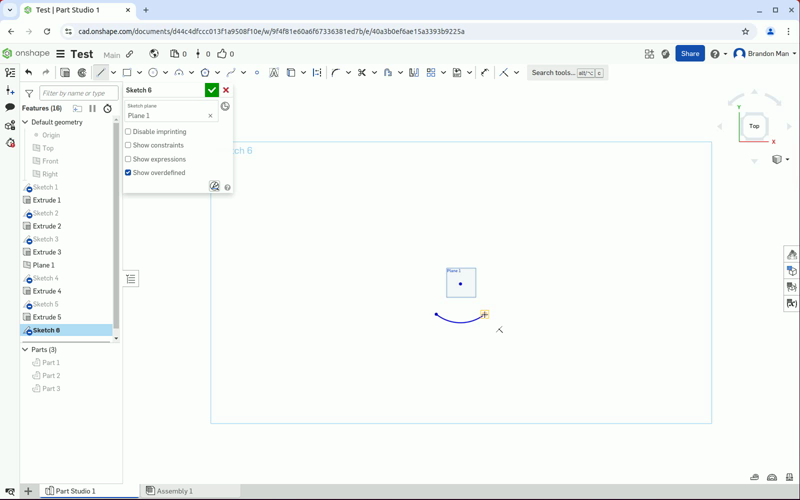
click(484, 314)
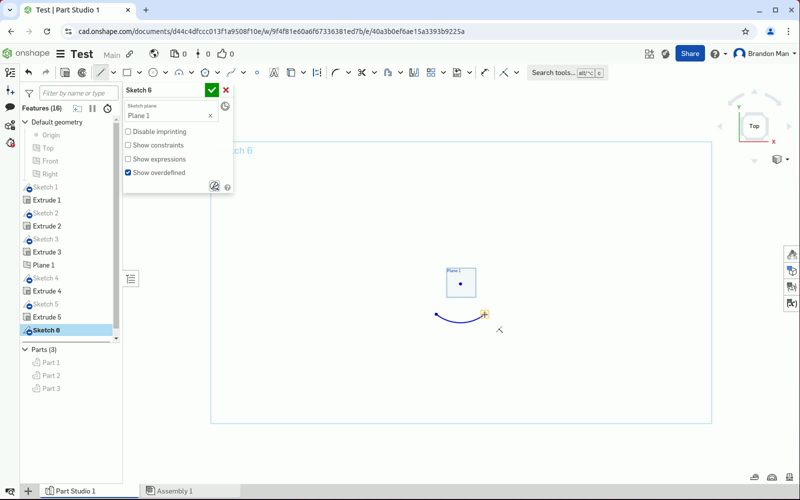
key_down(shift)
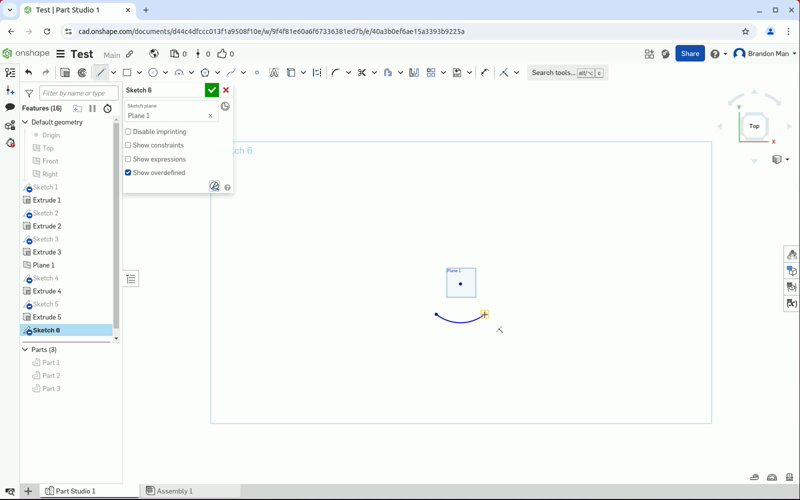
mouse_move(484, 249)
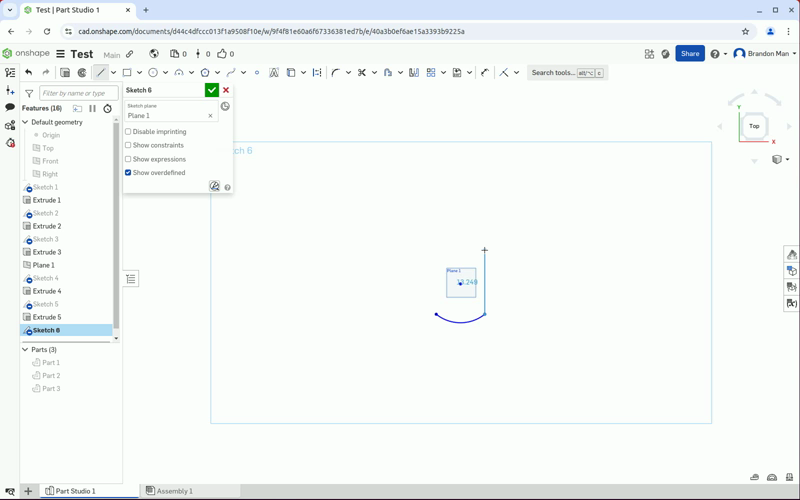
click(484, 249)
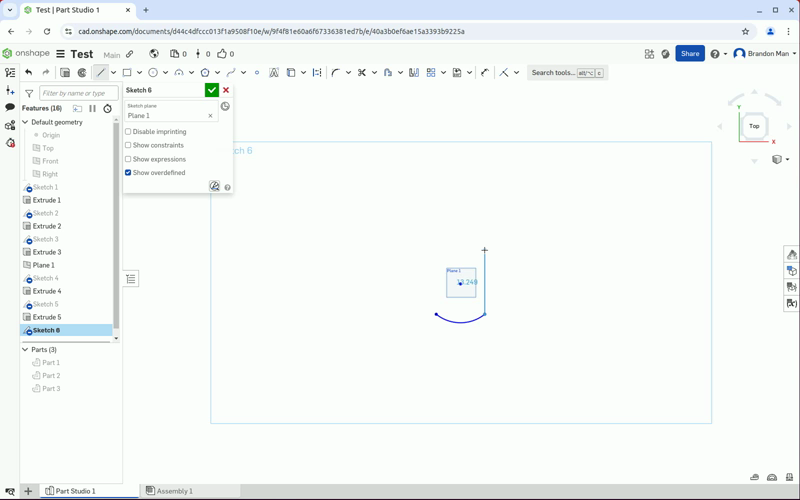
key_up(shift)
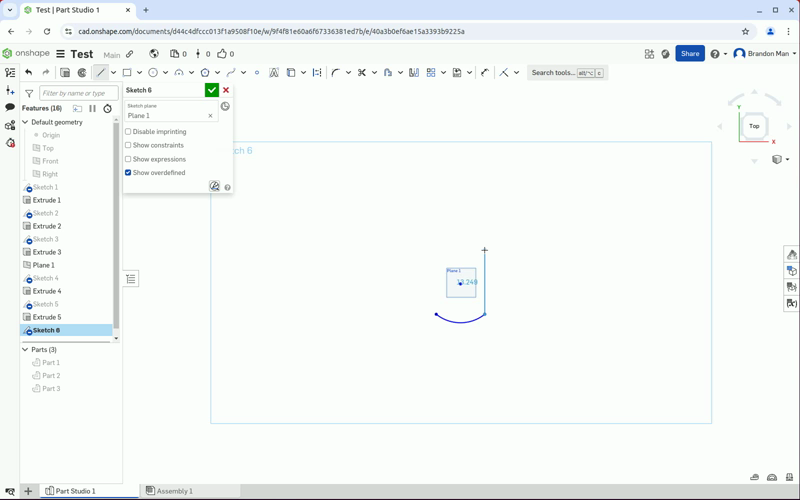
key(esc)
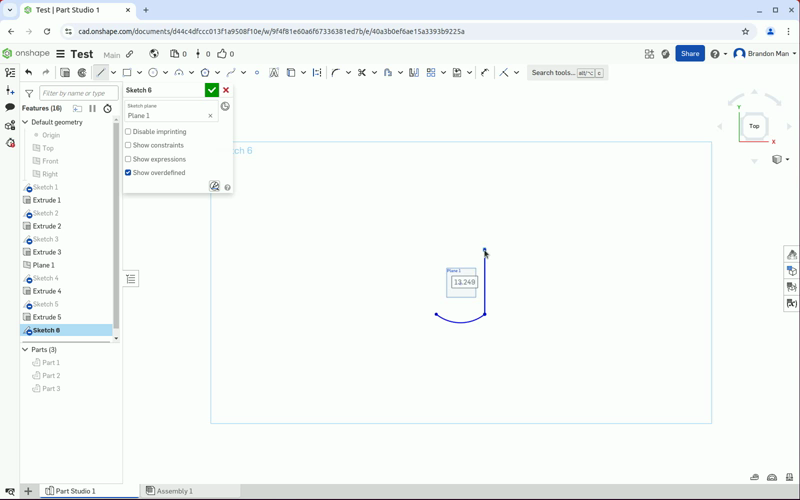
key(a)
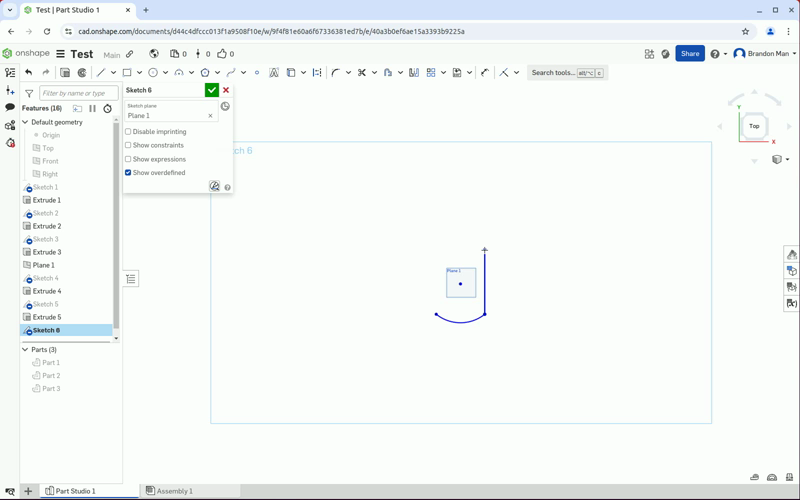
mouse_move(484, 249)
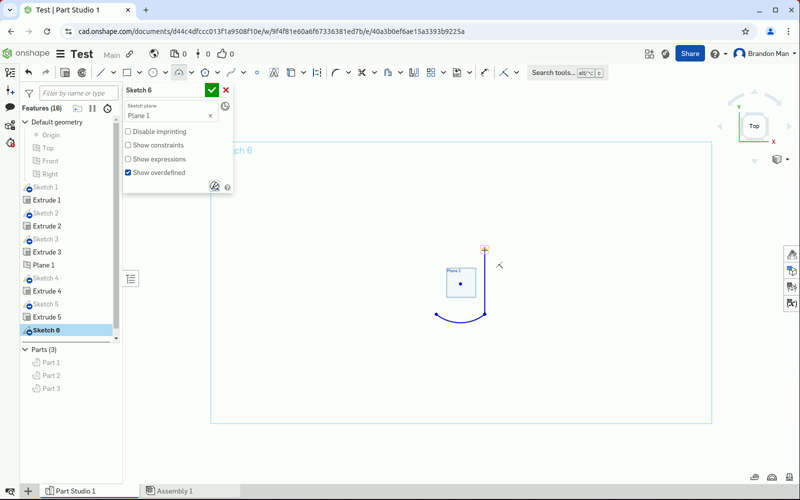
click(484, 249)
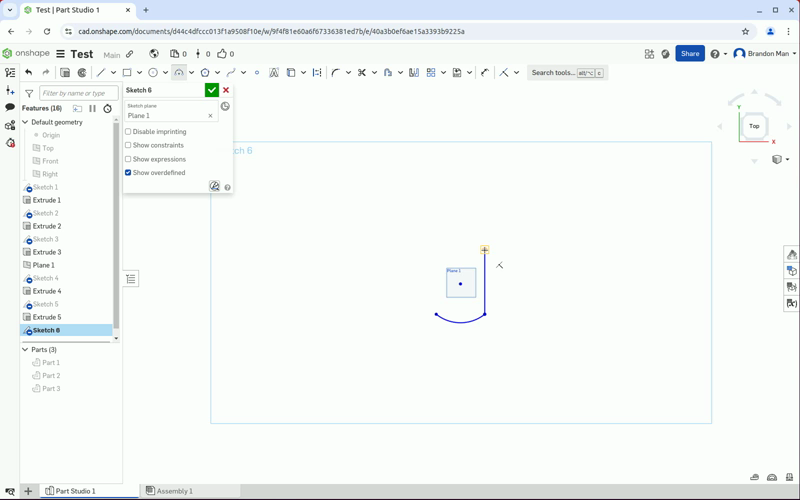
key_down(shift)
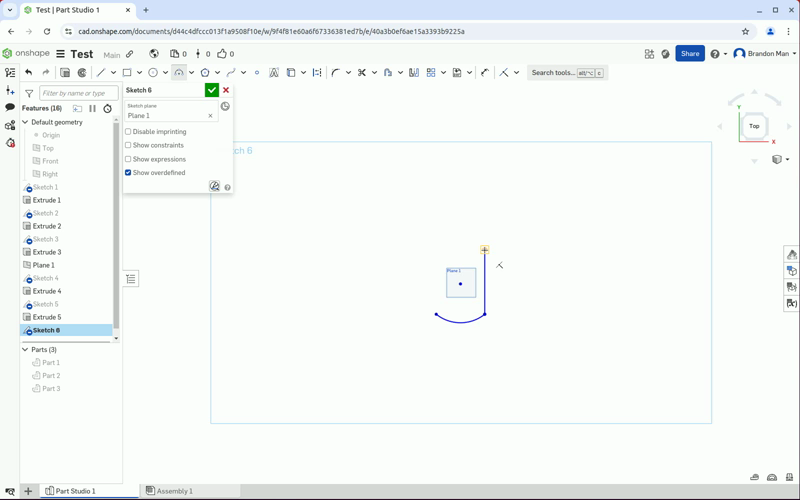
mouse_move(436, 249)
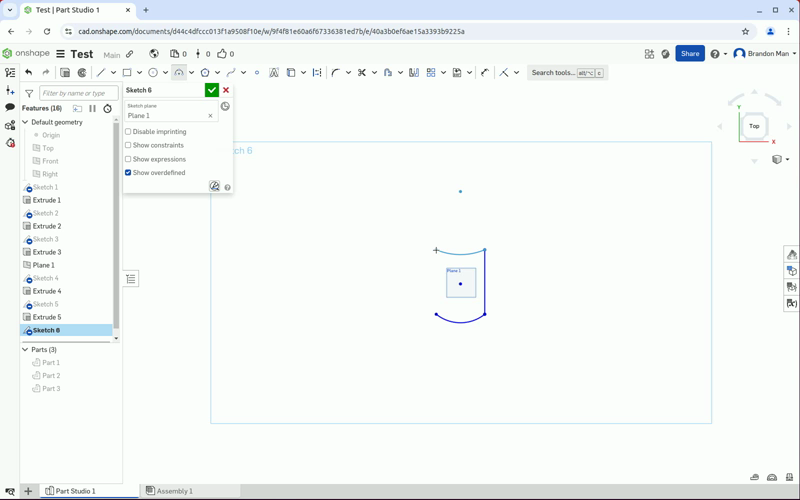
click(436, 249)
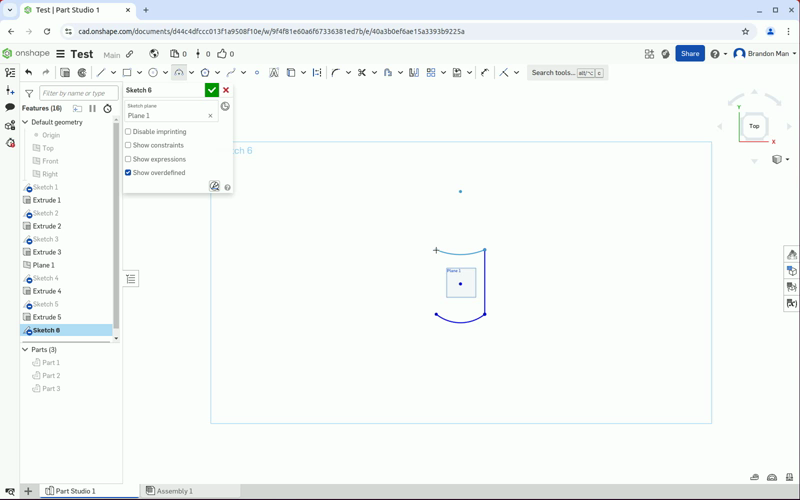
mouse_move(460, 241)
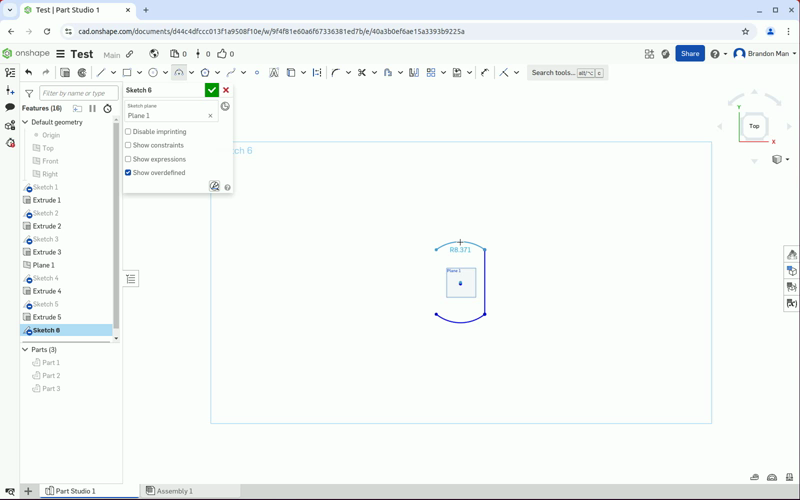
click(460, 241)
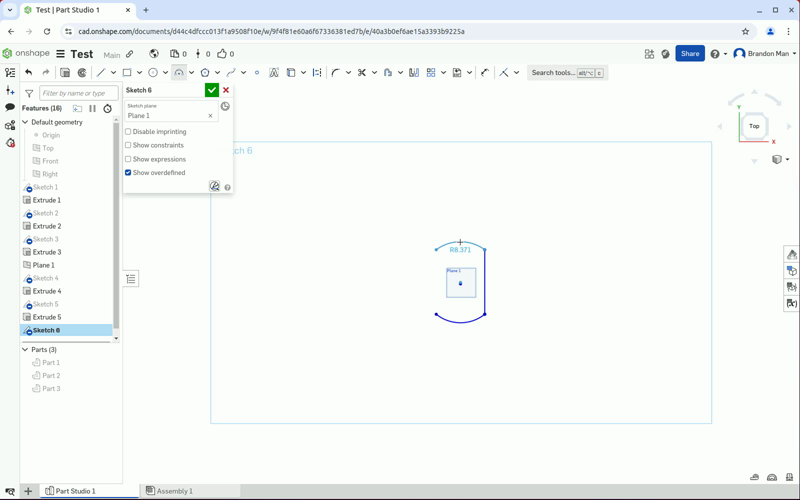
key_up(shift)
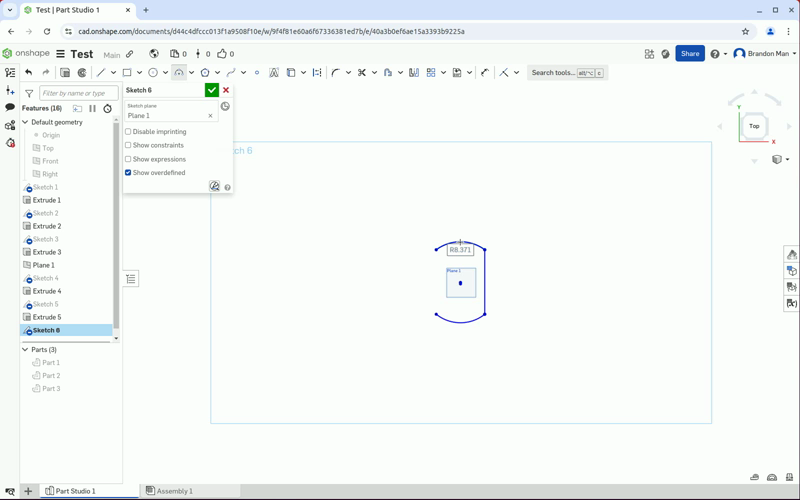
key(esc)
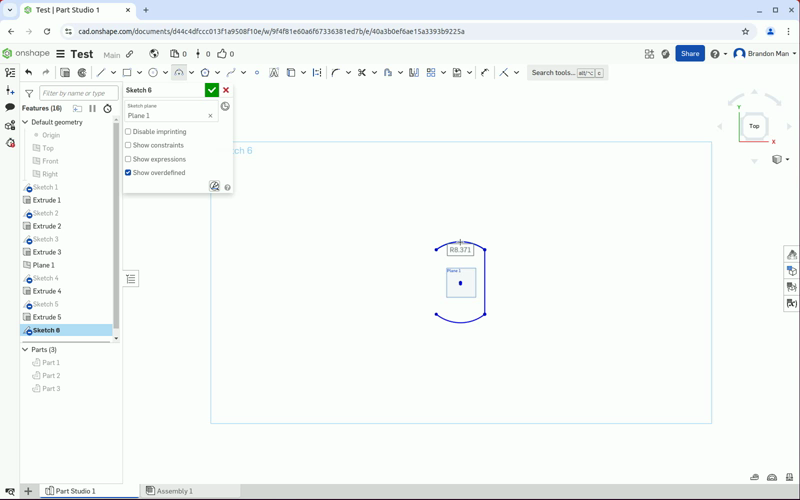
key(l)
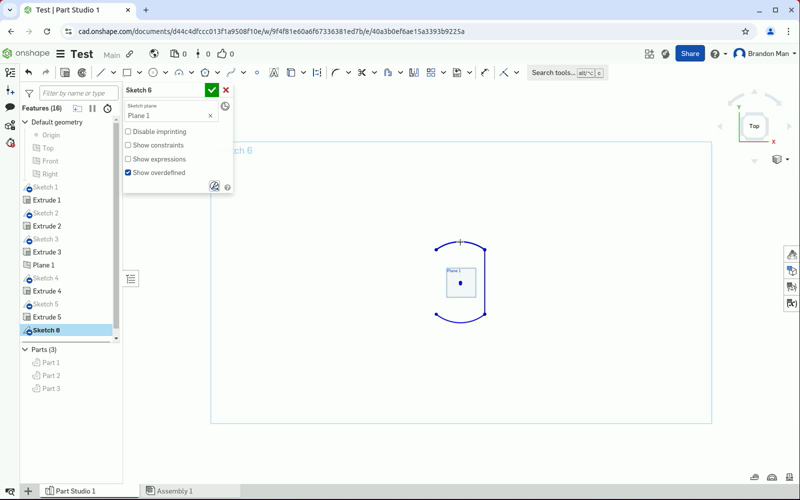
mouse_move(436, 249)
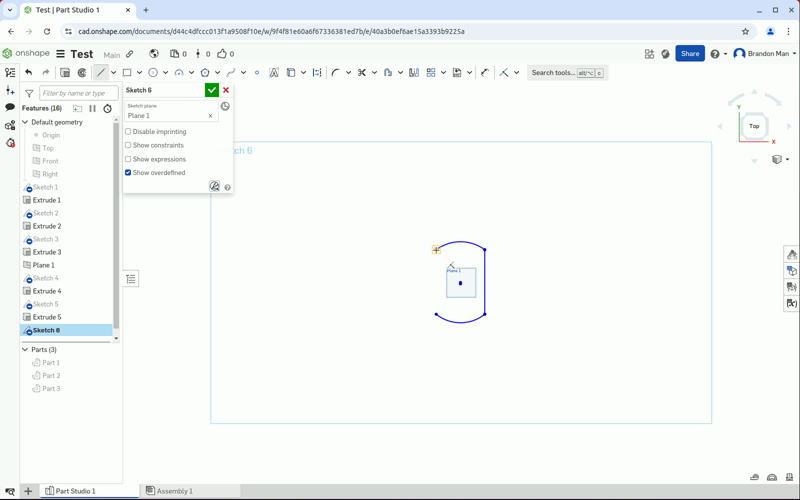
click(436, 249)
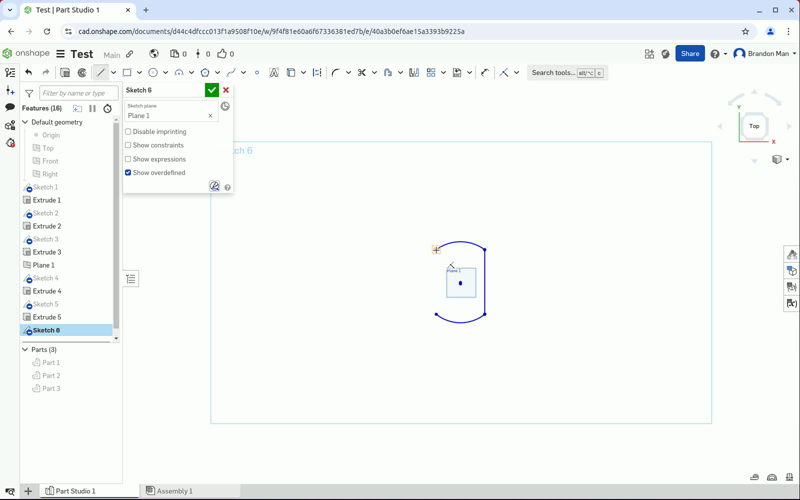
key_down(shift)
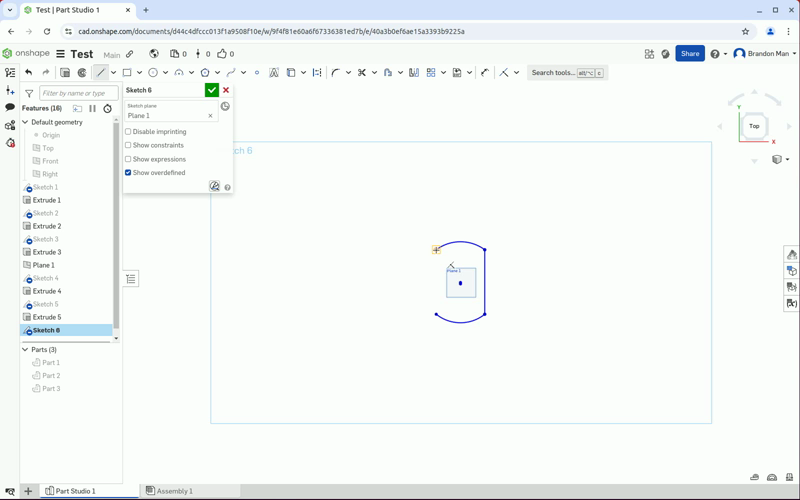
mouse_move(436, 314)
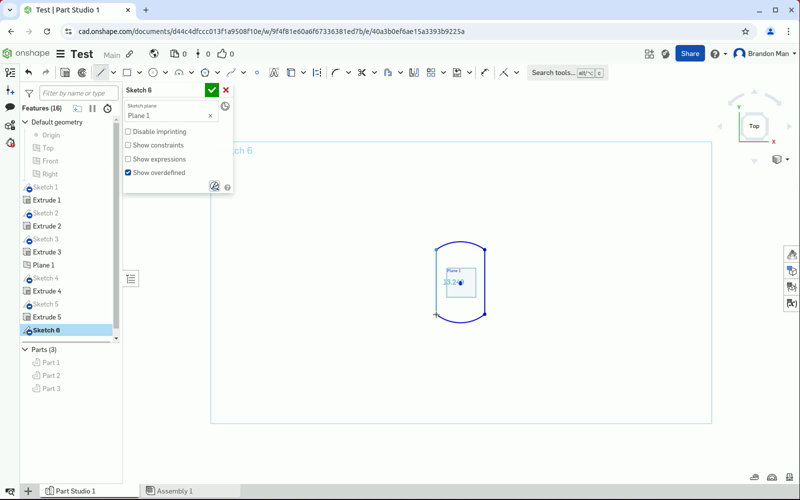
key_up(shift)
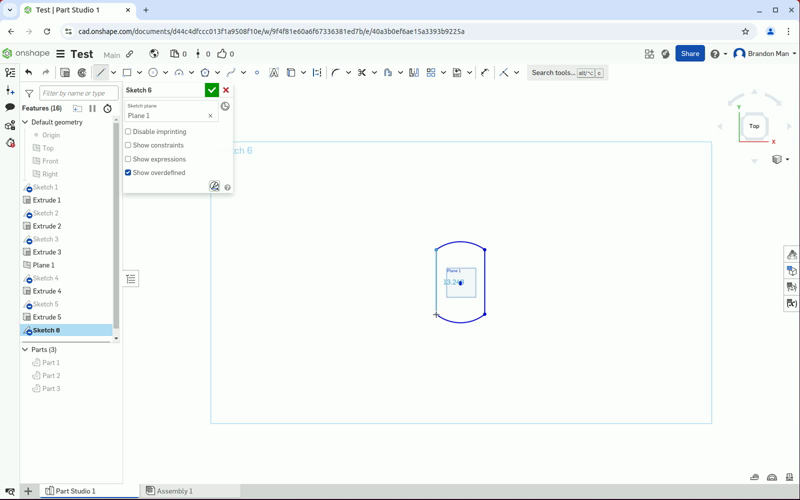
click(436, 314)
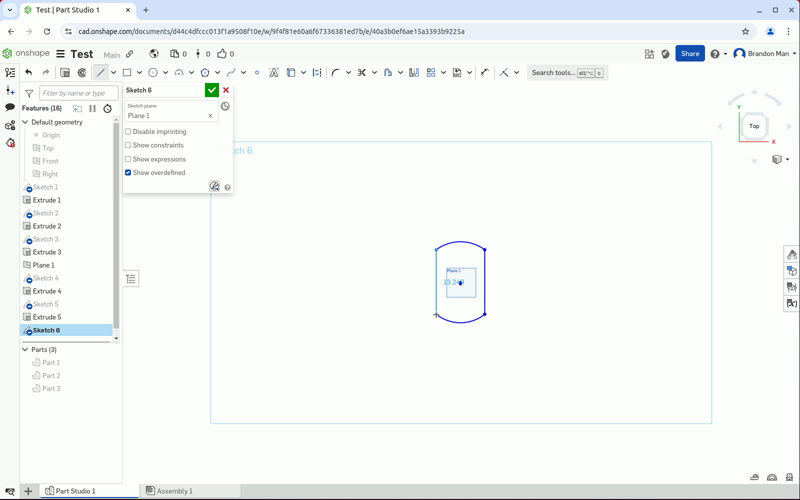
key(esc)
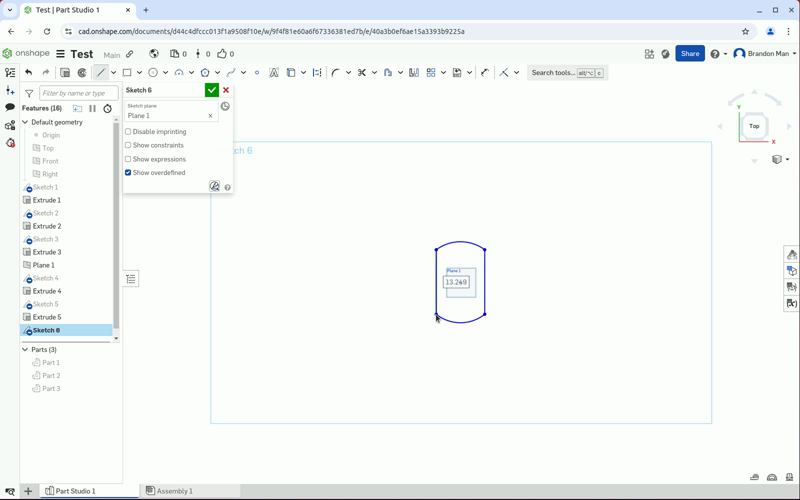
mouse_move(476, 309)
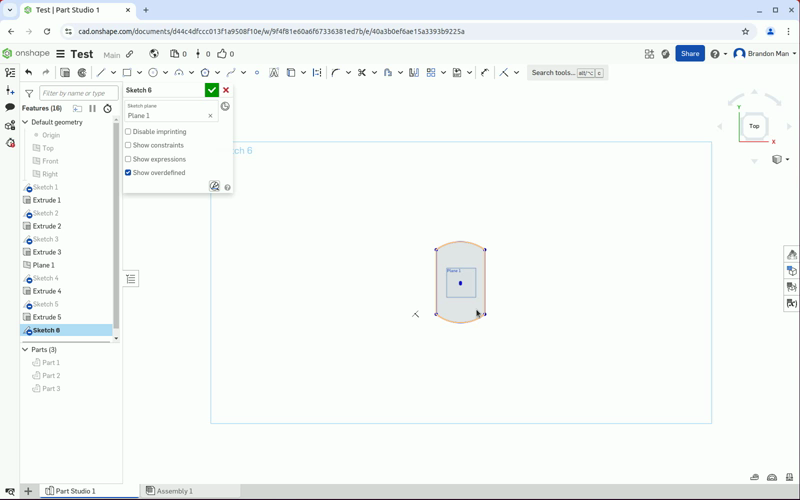
click(476, 309)
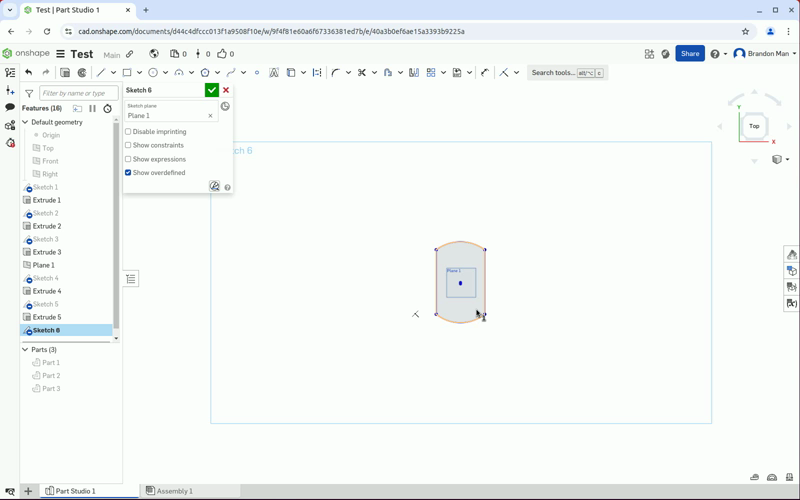
mouse_move(73, 352)
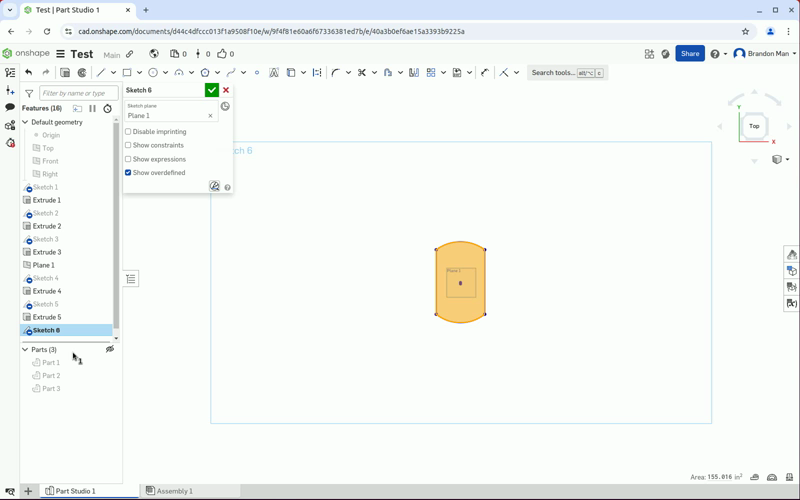
key(shift+y)
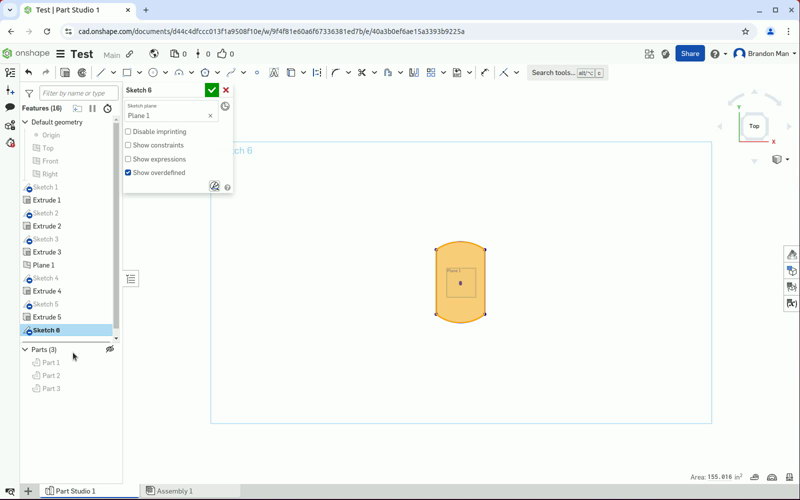
key(shift+e)
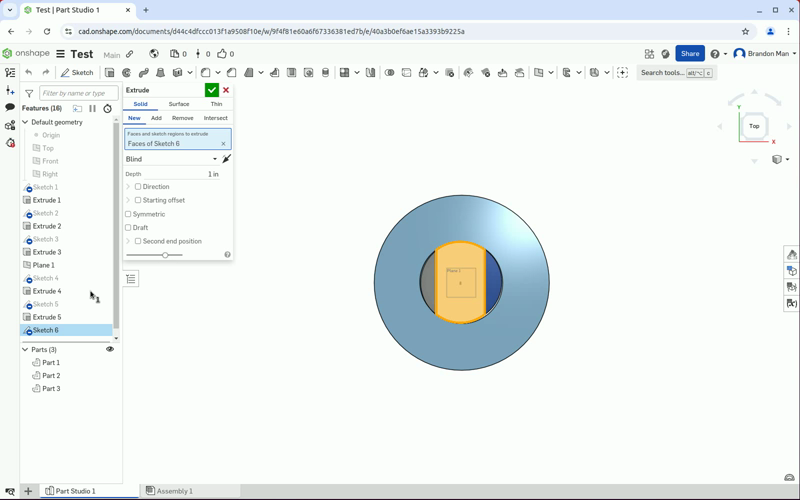
mouse_move(143, 106)
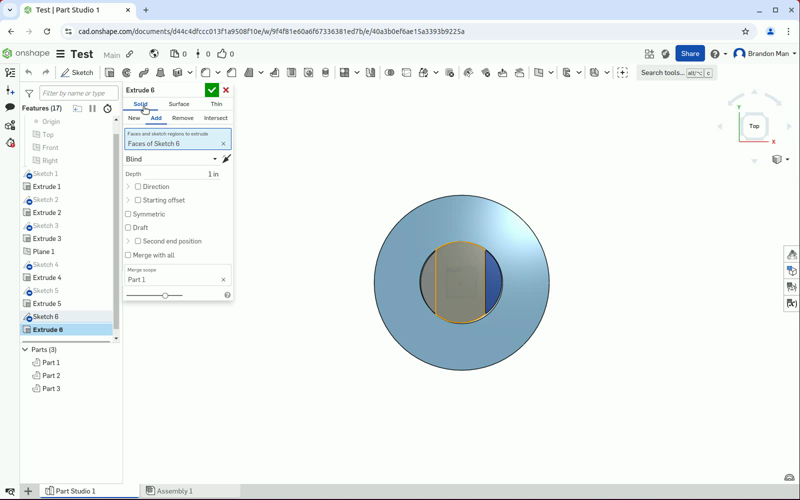
click(143, 106)
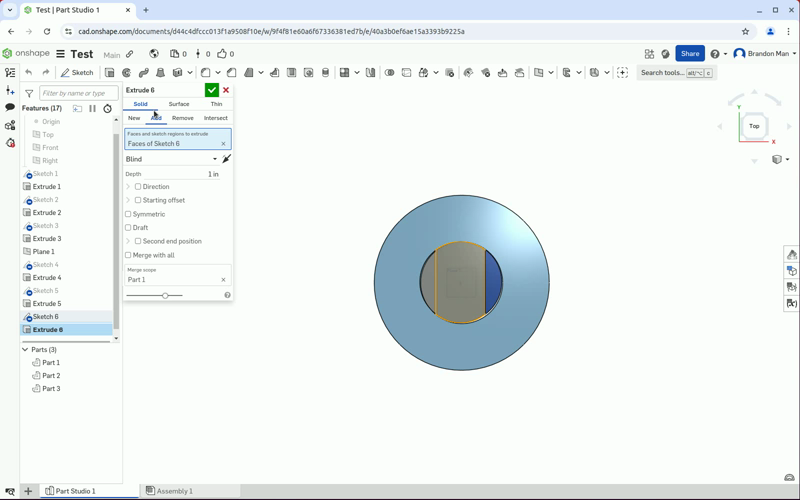
mouse_move(186, 120)
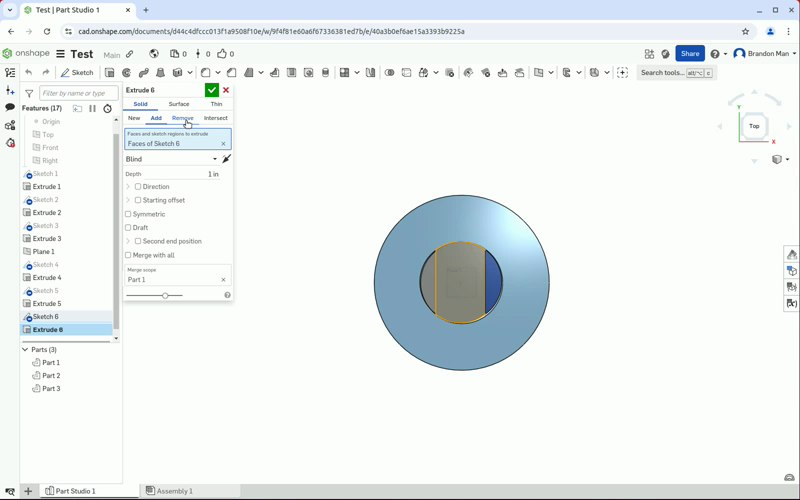
click(186, 120)
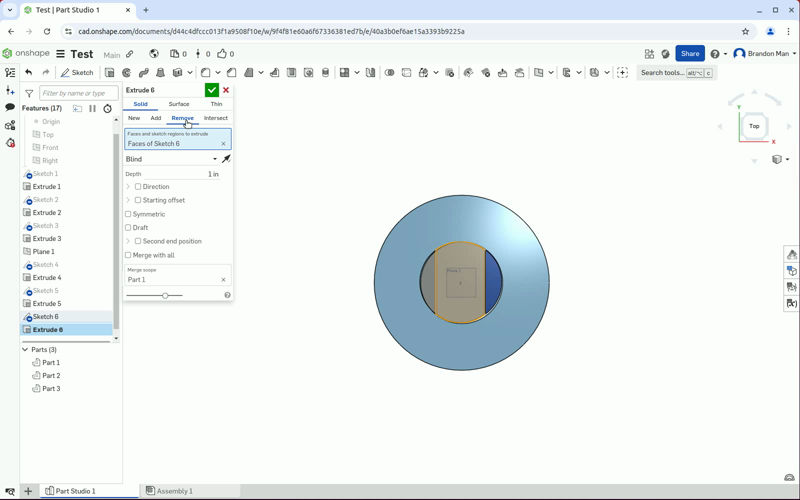
key(tab, 4)
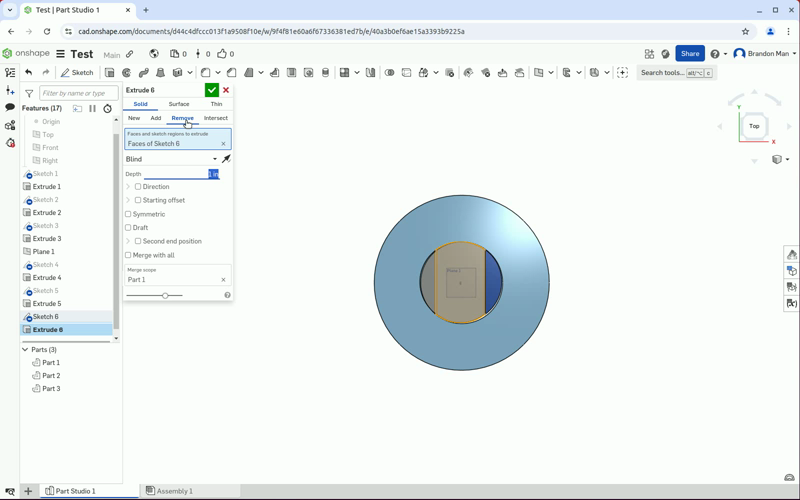
text(4.574)
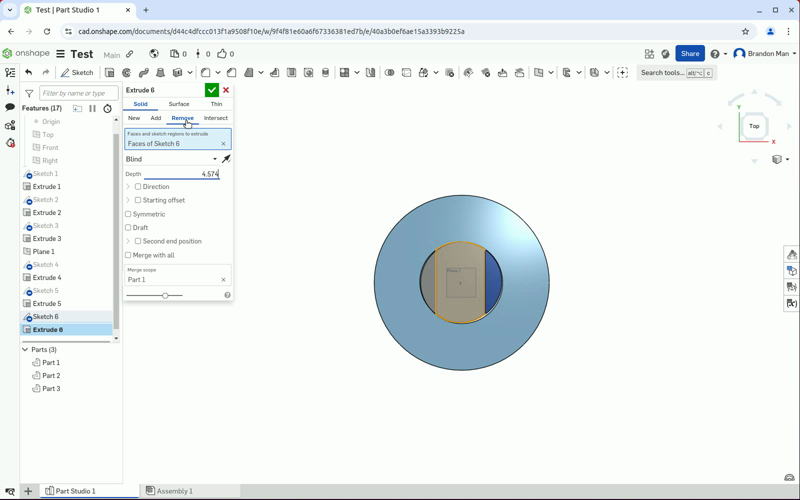
key(tab, 6)
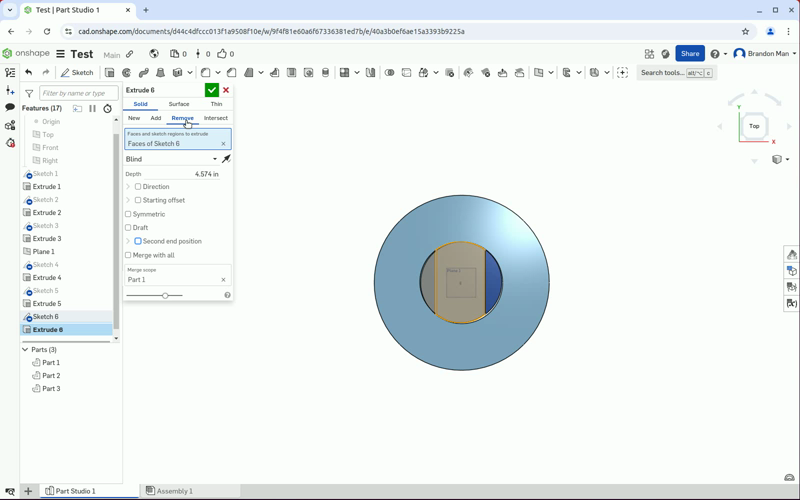
key(space)
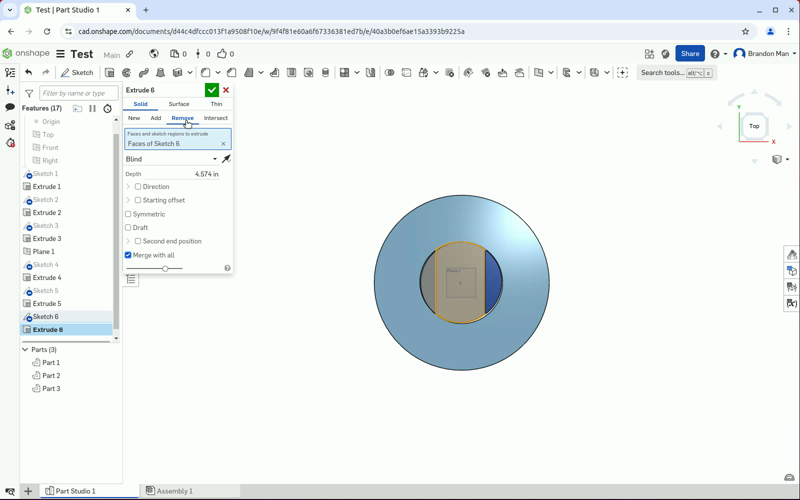
key(enter)
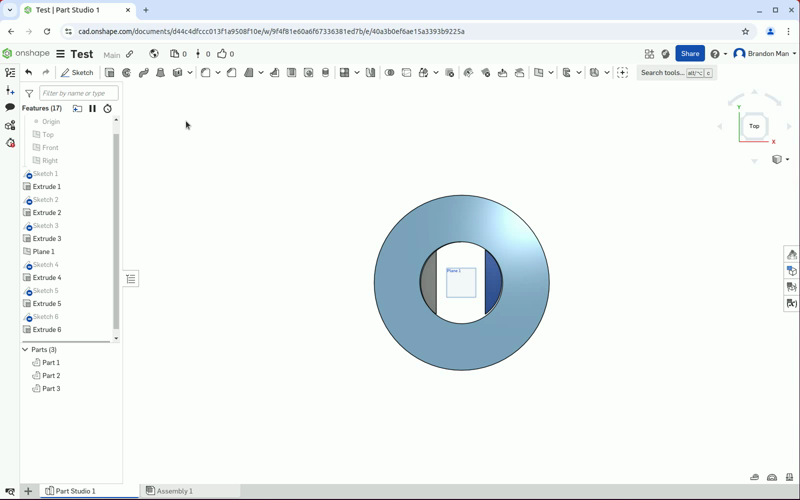
key(shift+h)
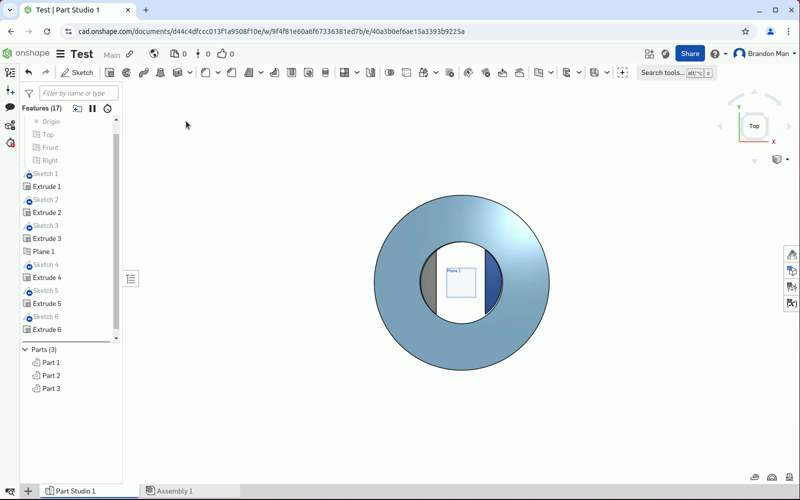
key(shift+h)
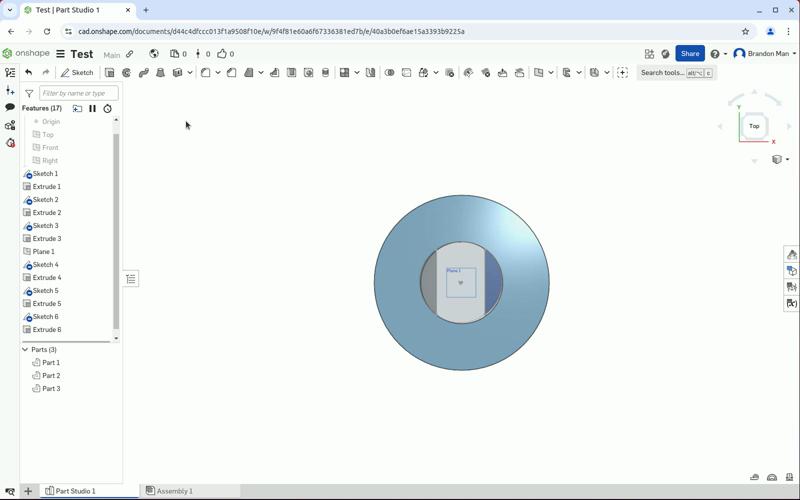
key(shift+7)
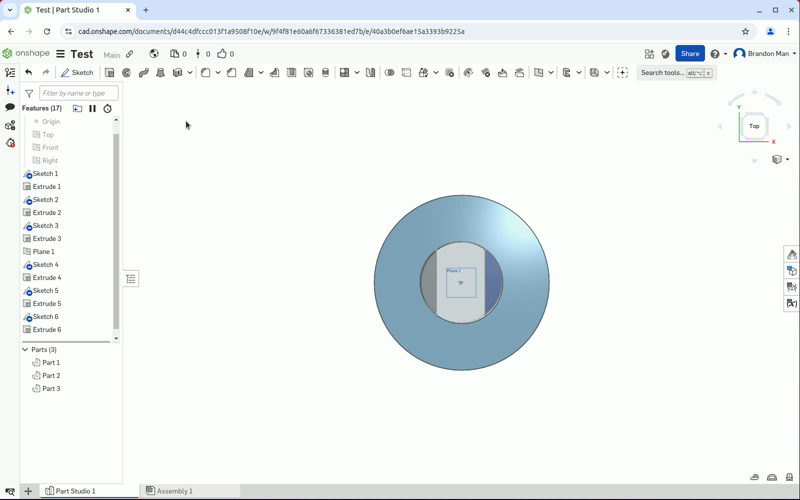
key(up, 3)
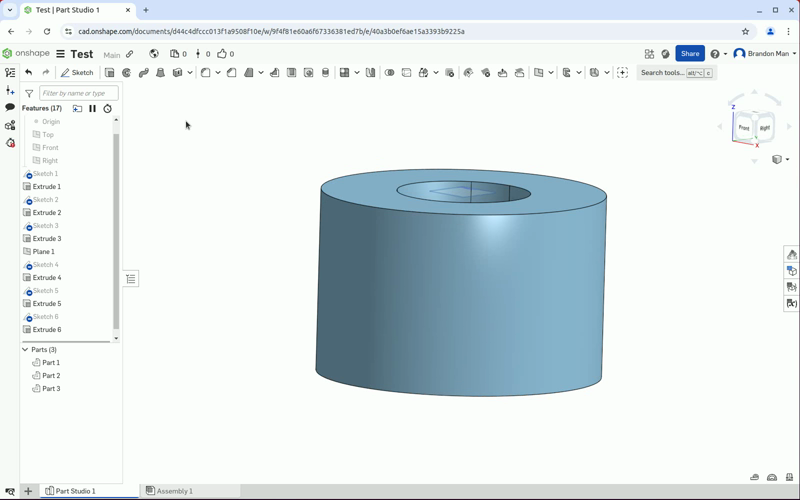
key(left, 3)
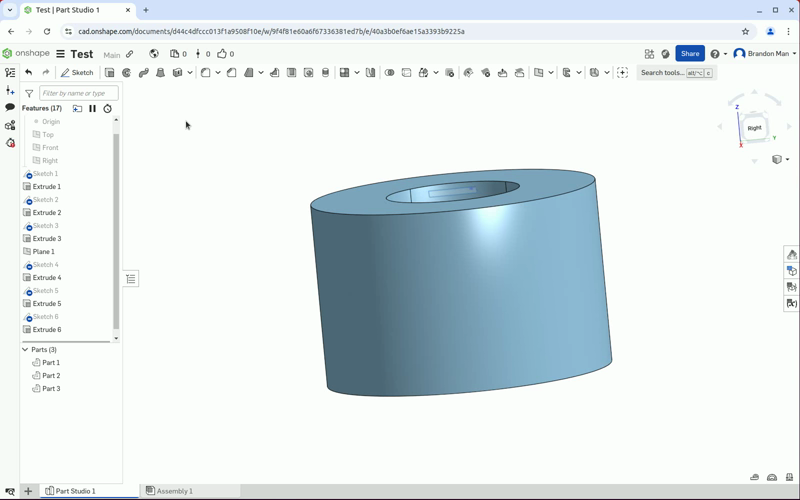
key(right, 3)
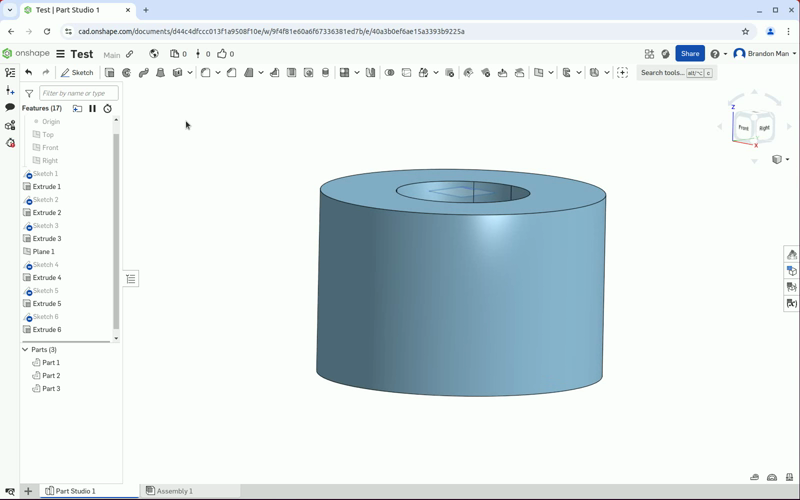
key(down, 3)
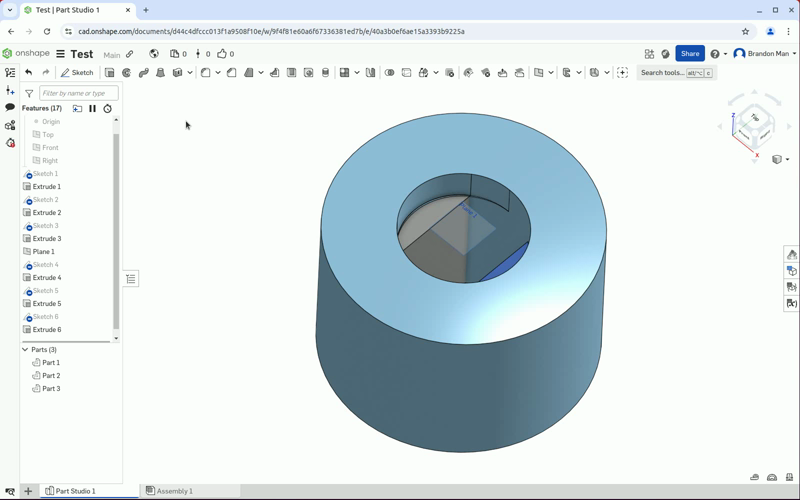
mouse_move(69, 176)
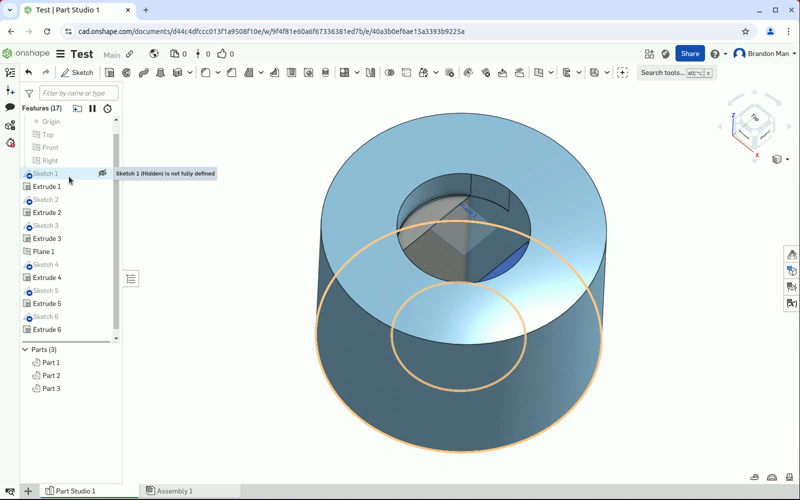
click(69, 176)